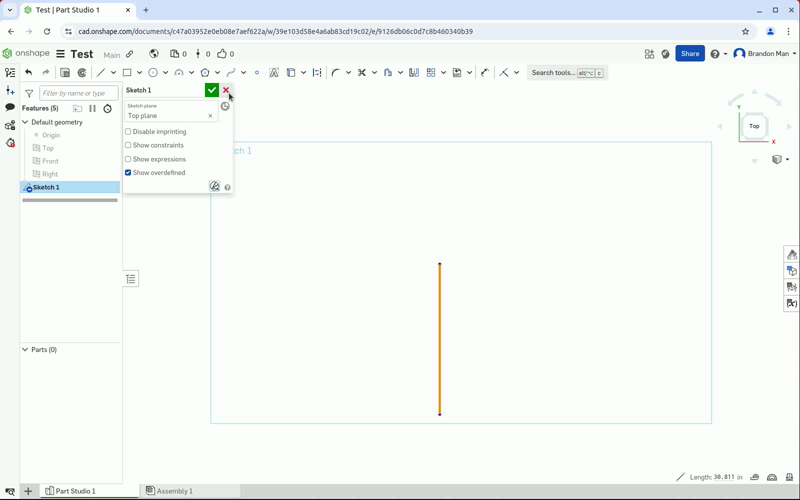
key(shift+h)
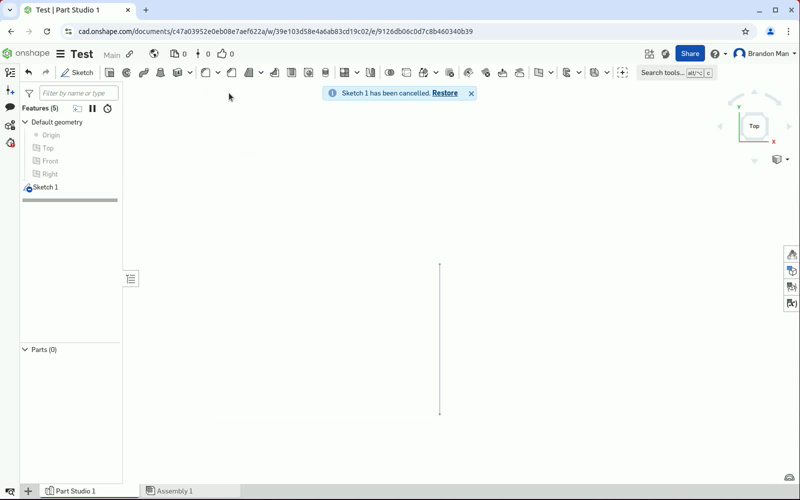
key(shift+s)
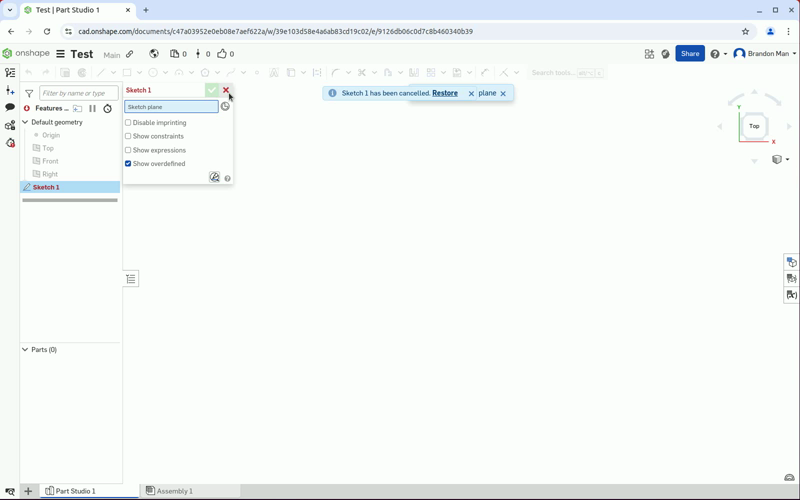
mouse_move(73, 150)
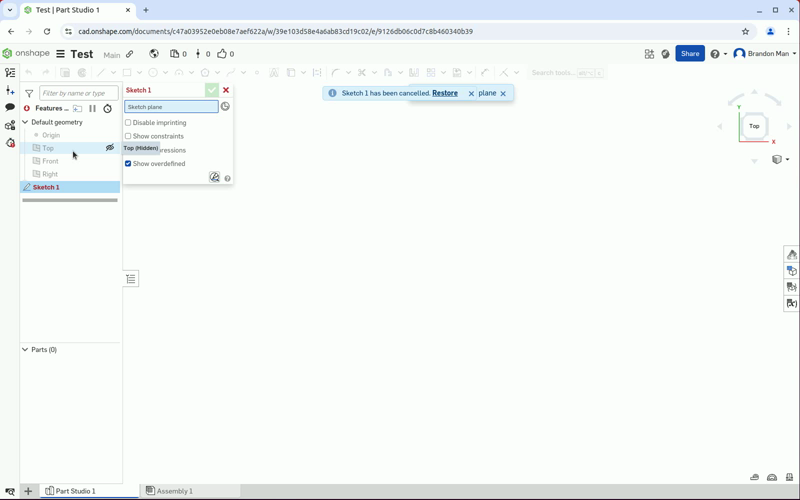
click(73, 150)
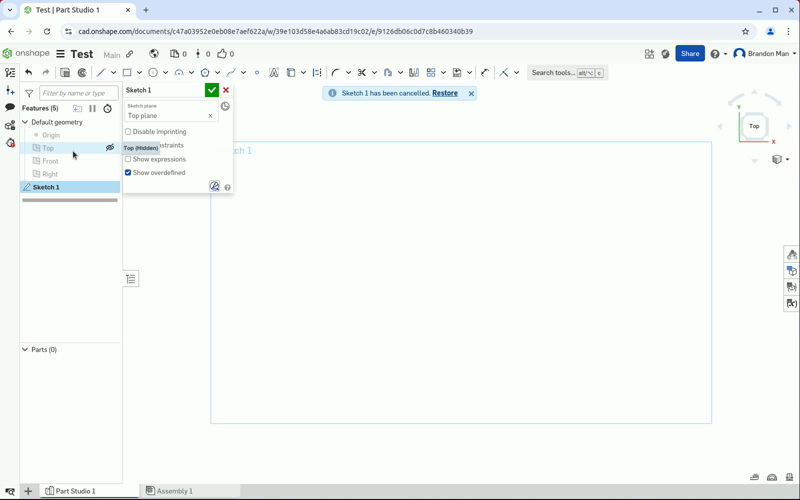
mouse_move(73, 352)
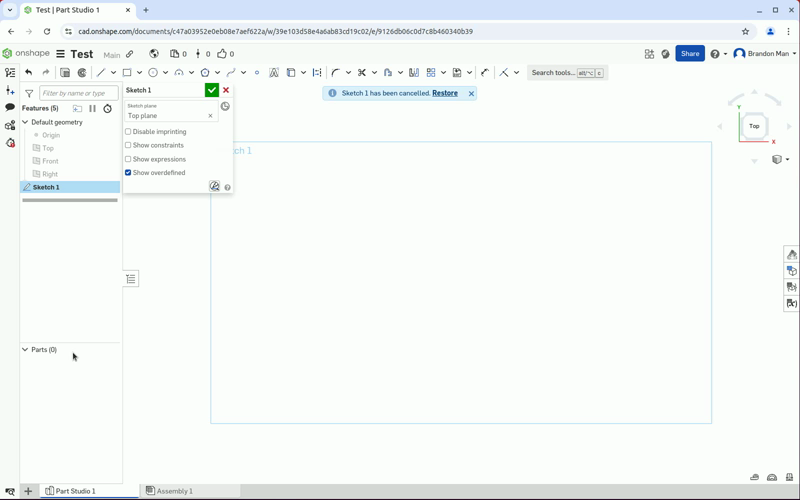
key(y)
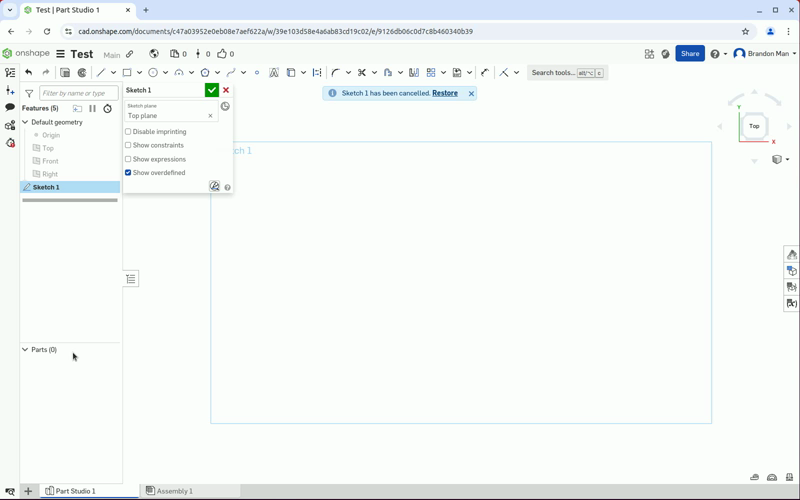
key(c)
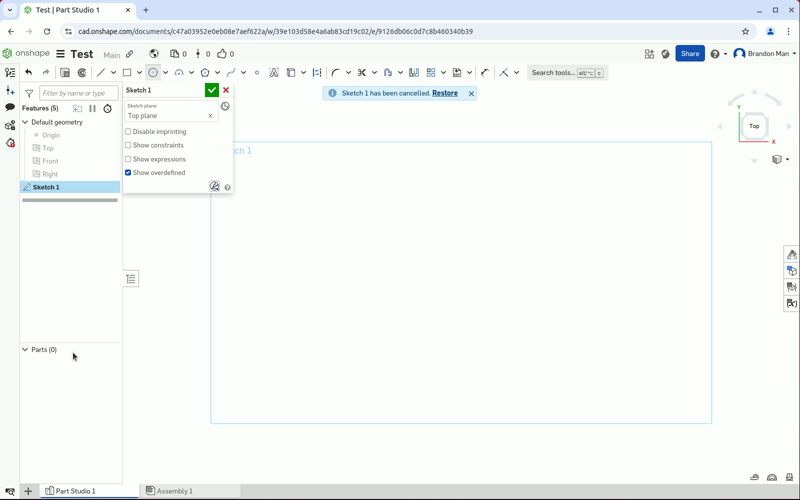
key_down(shift)
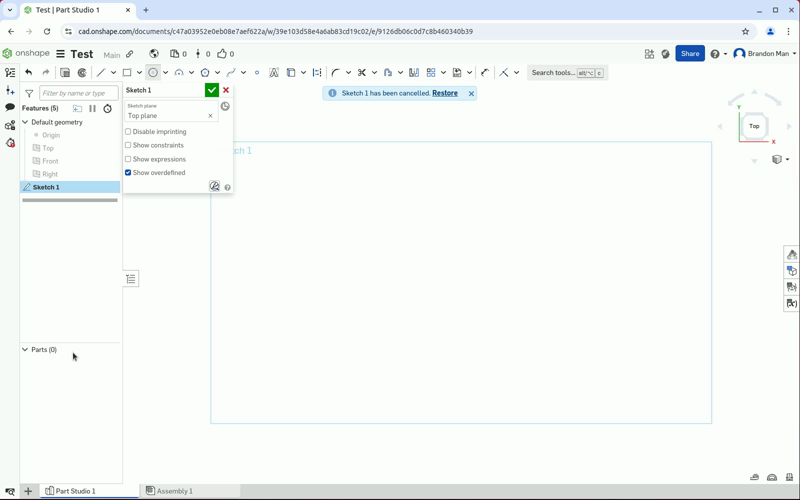
mouse_move(460, 282)
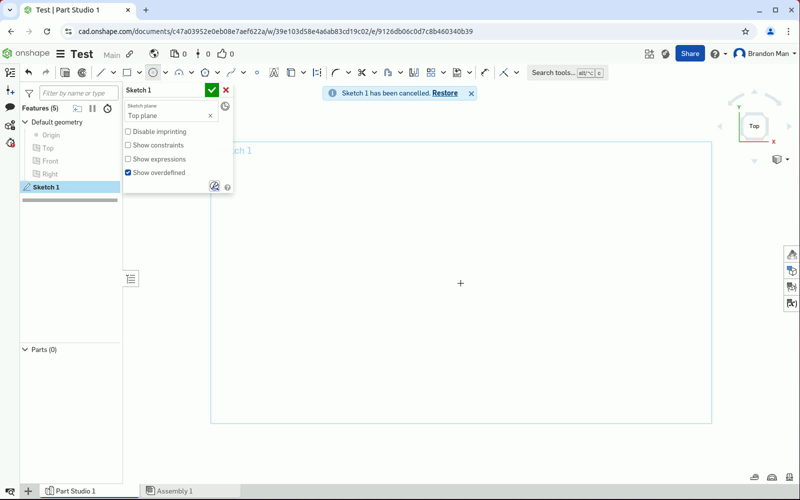
click(460, 282)
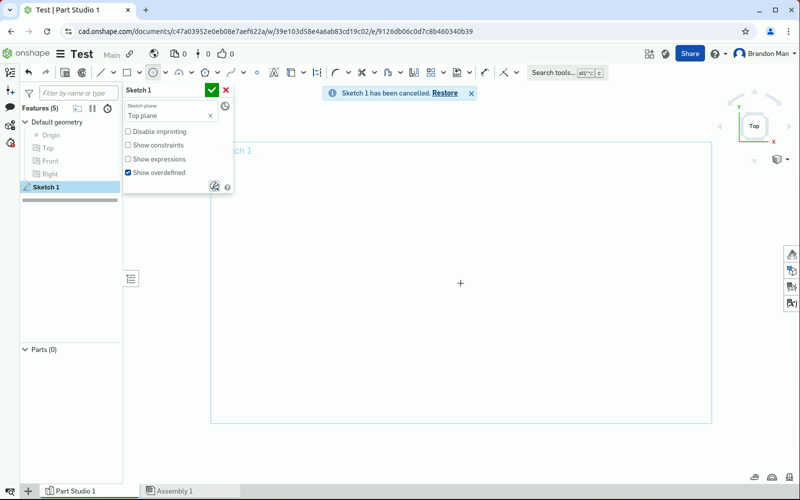
key_up(shift)
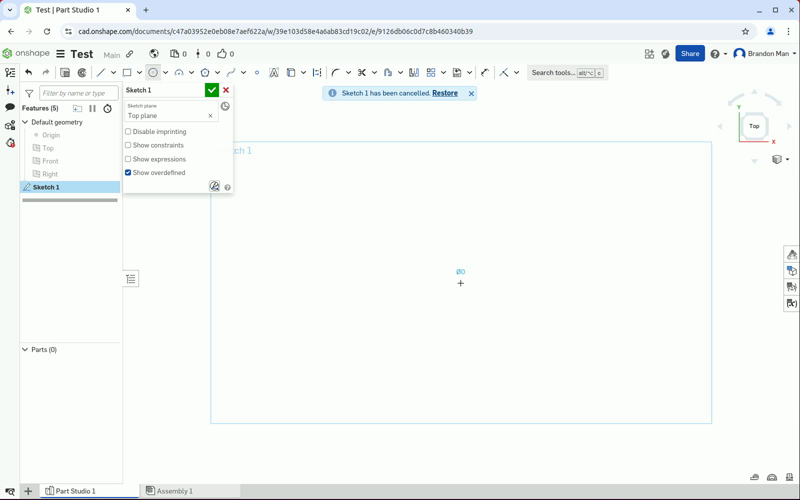
mouse_move(519, 282)
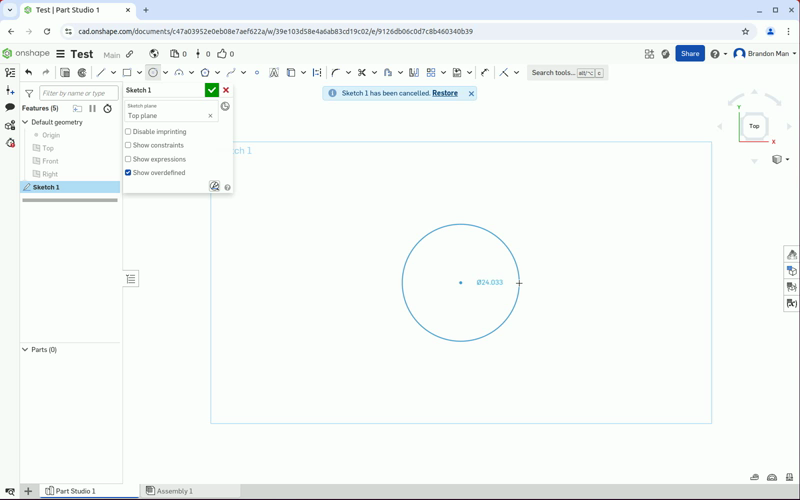
click(519, 282)
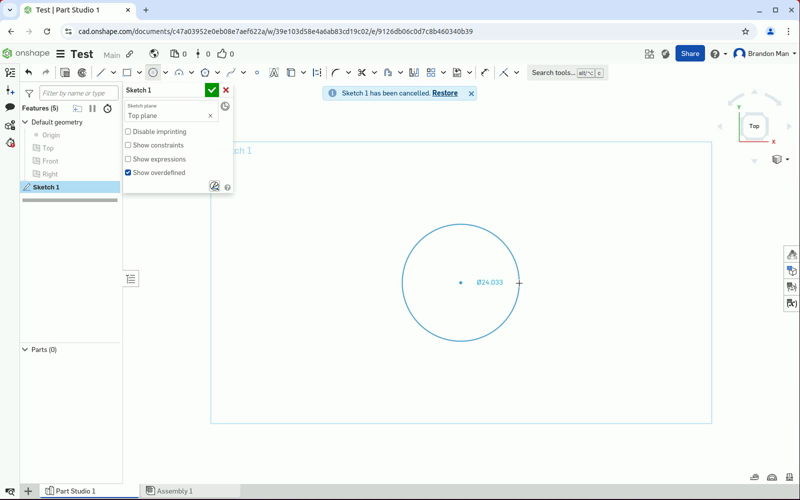
key(esc)
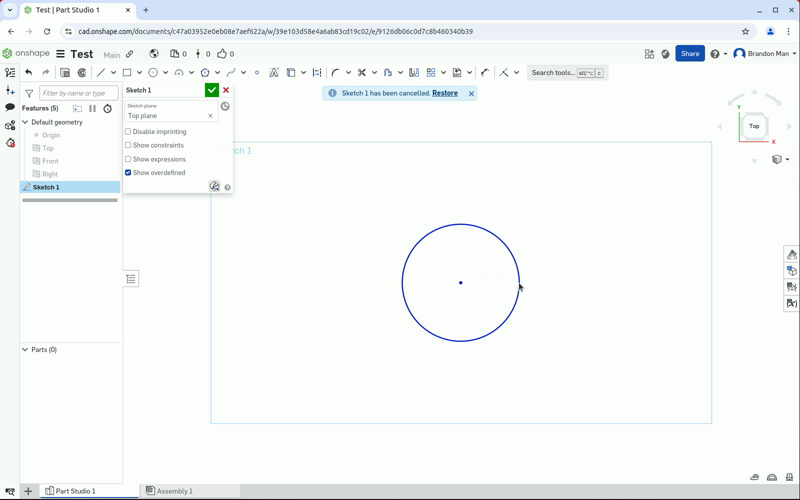
key(c)
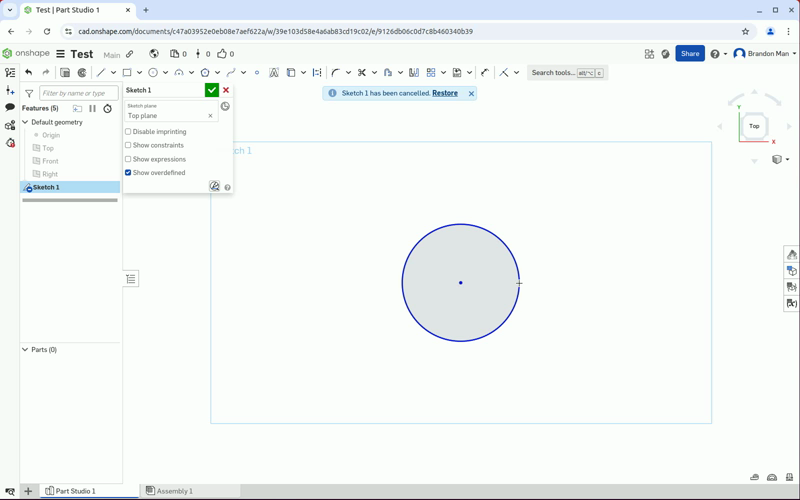
key_down(shift)
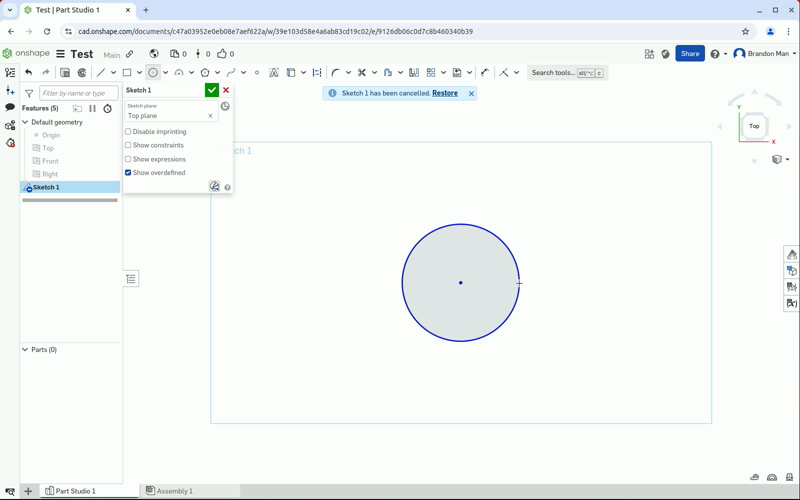
mouse_move(460, 282)
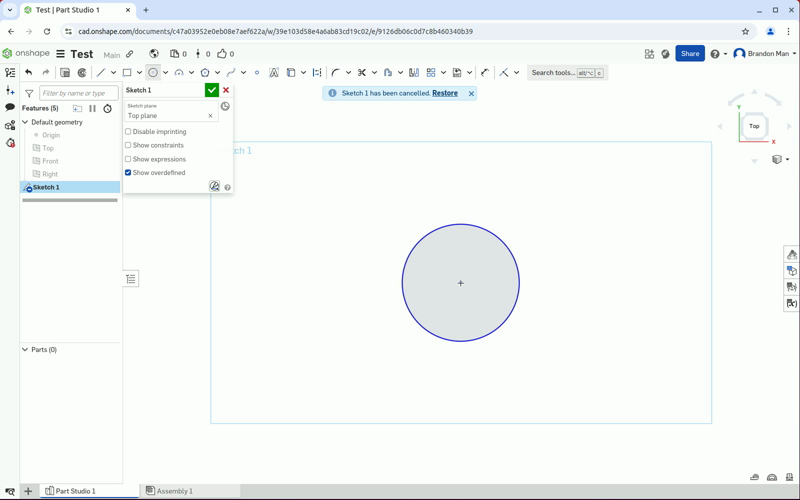
click(460, 282)
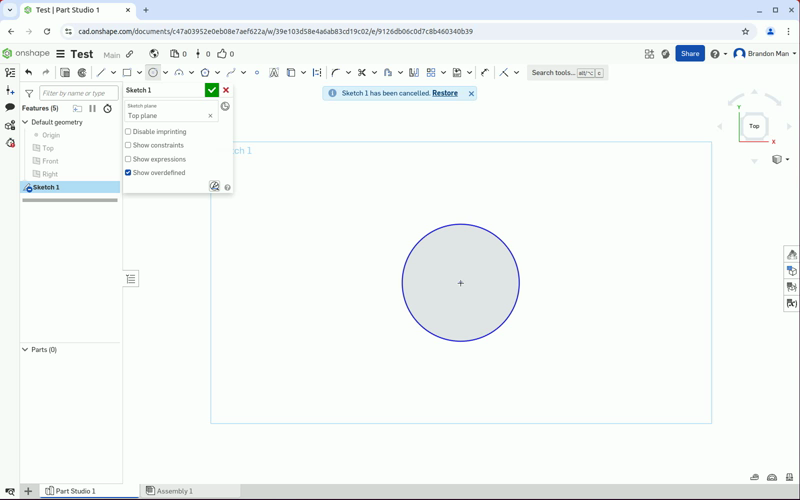
key_up(shift)
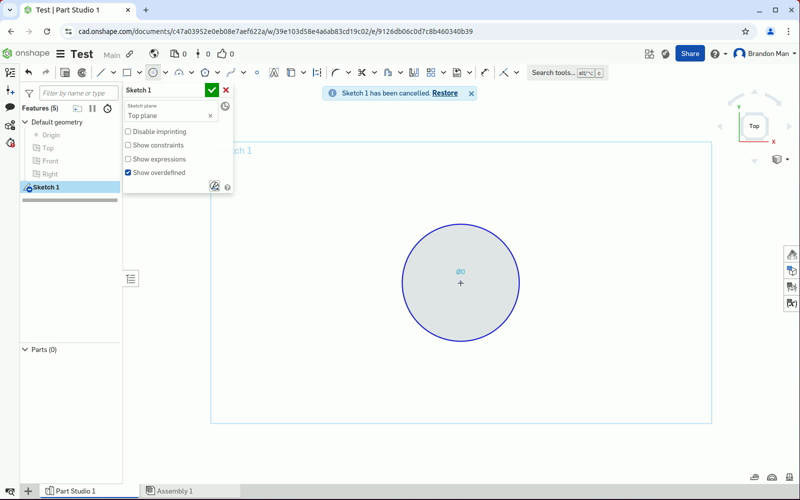
mouse_move(507, 282)
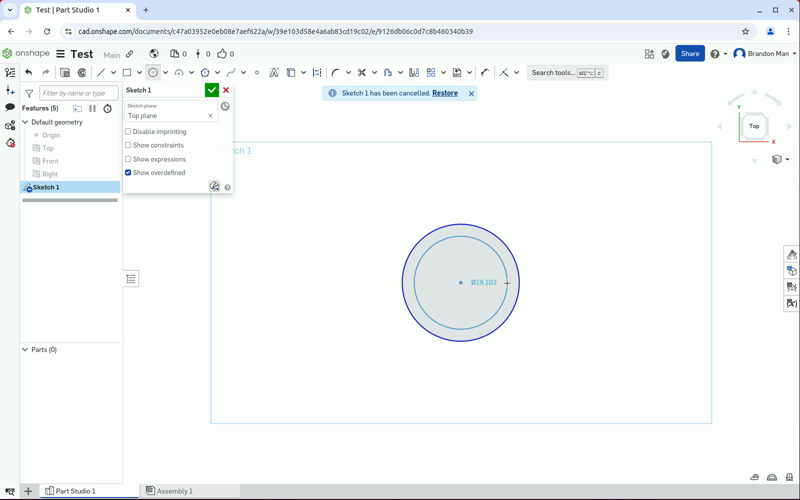
click(507, 282)
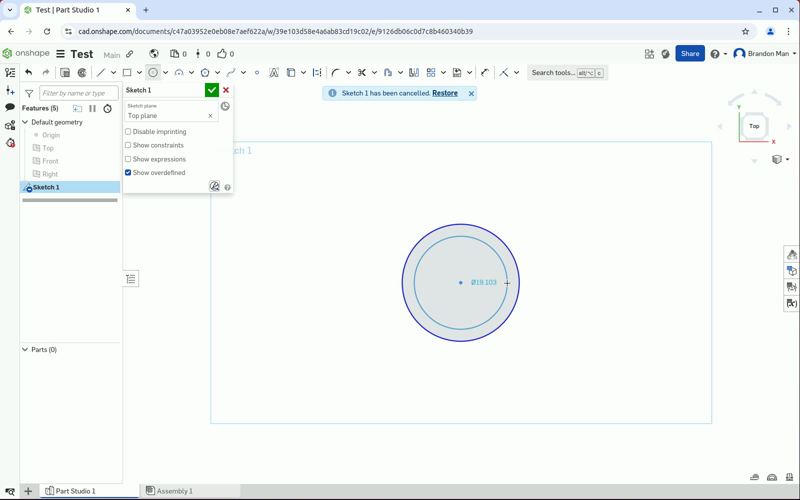
key(esc)
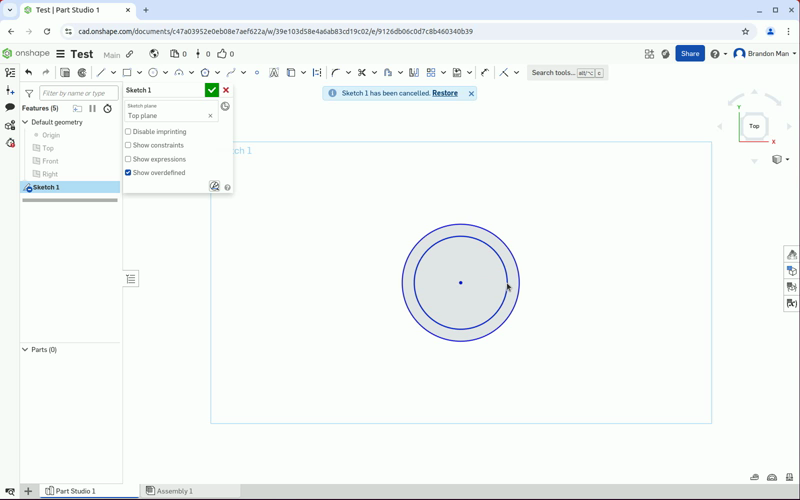
mouse_move(463, 336)
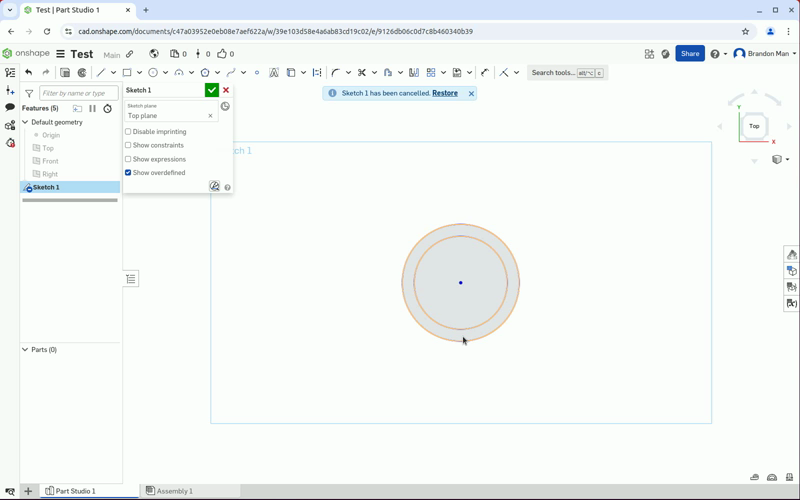
click(463, 336)
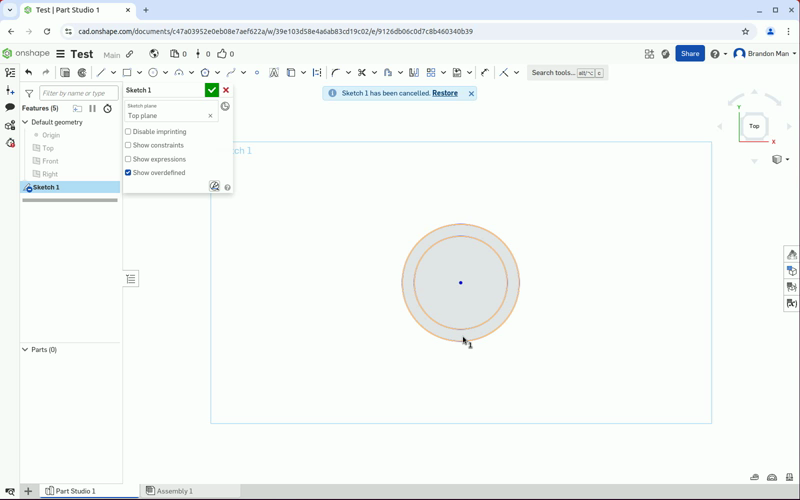
mouse_move(73, 352)
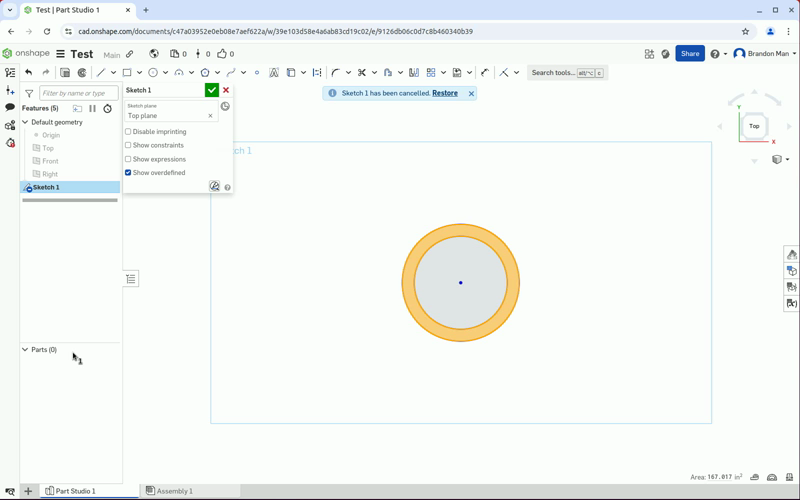
key(shift+y)
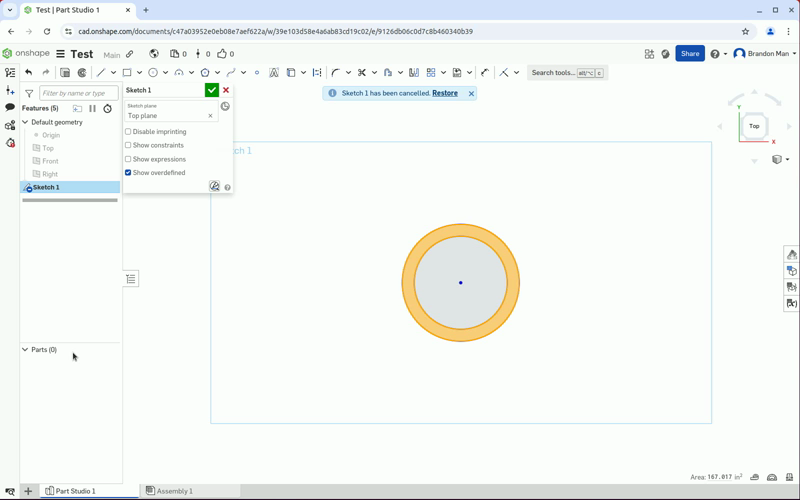
key(shift+e)
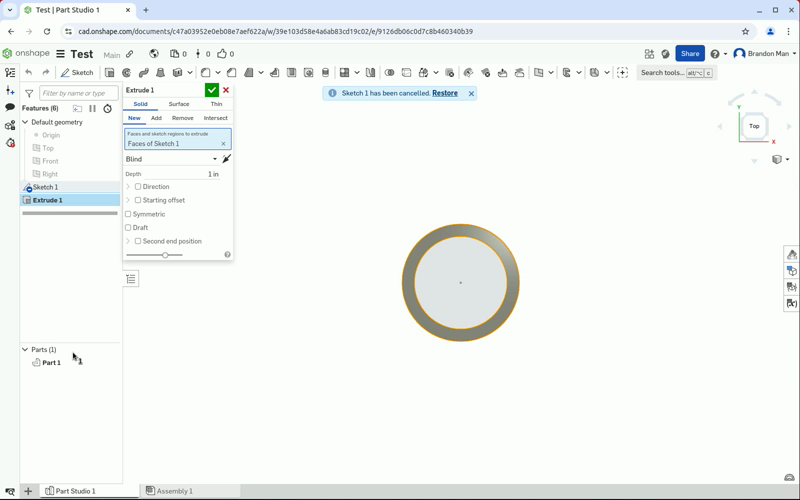
mouse_move(143, 106)
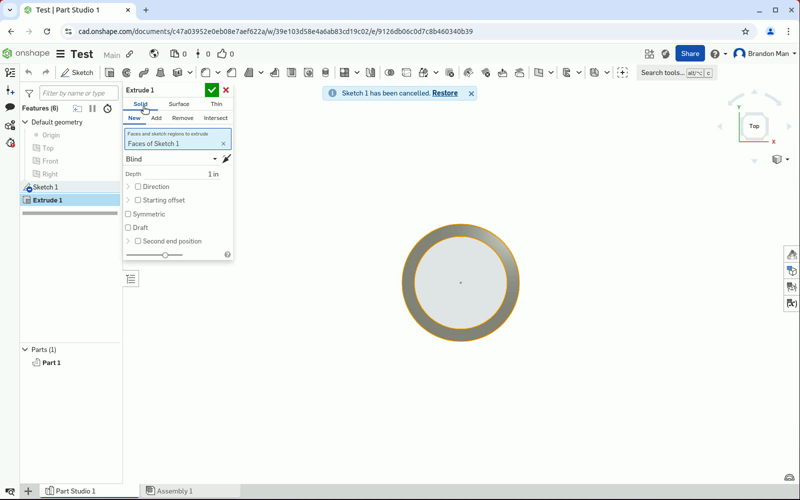
click(143, 106)
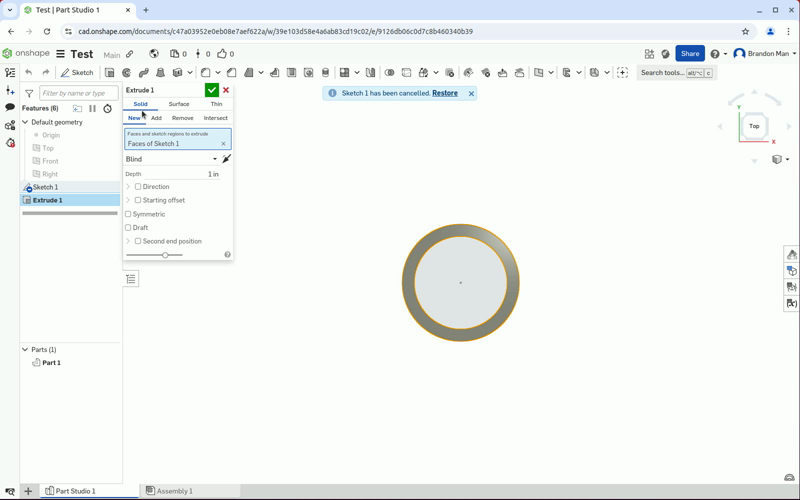
mouse_move(137, 120)
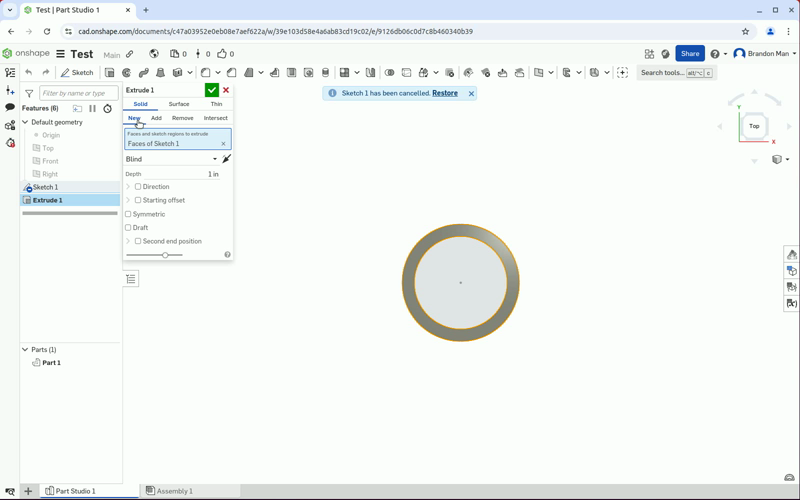
click(137, 120)
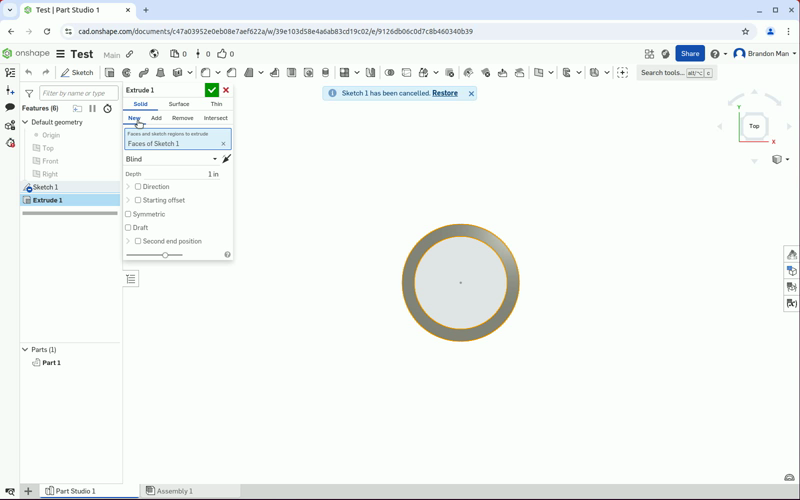
key(tab, 4)
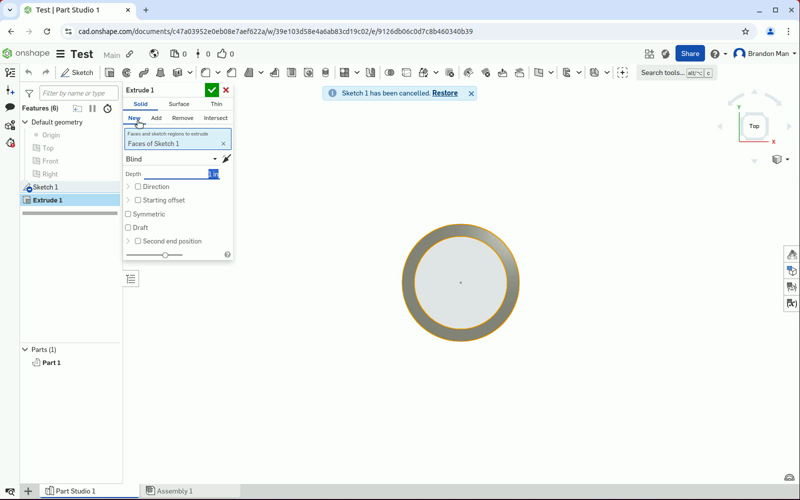
text(23.108)
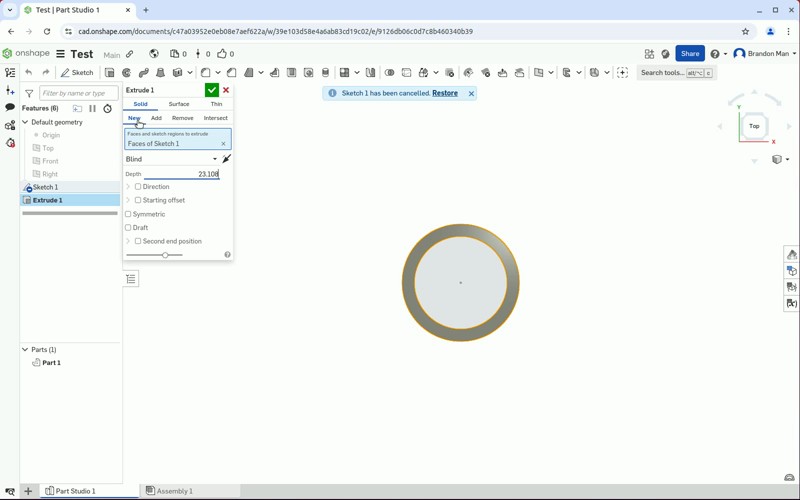
key(enter)
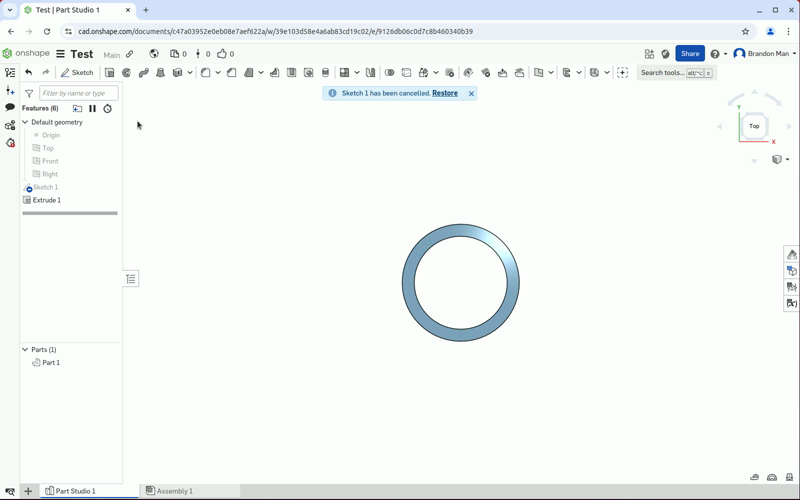
key(shift+h)
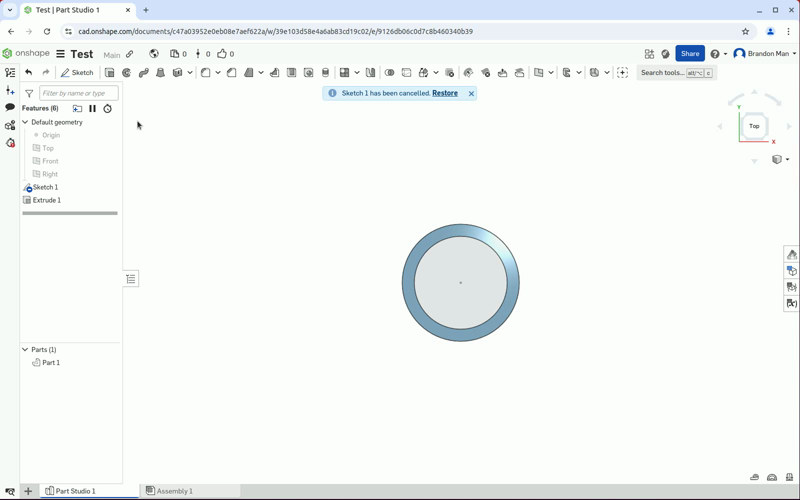
key(shift+h)
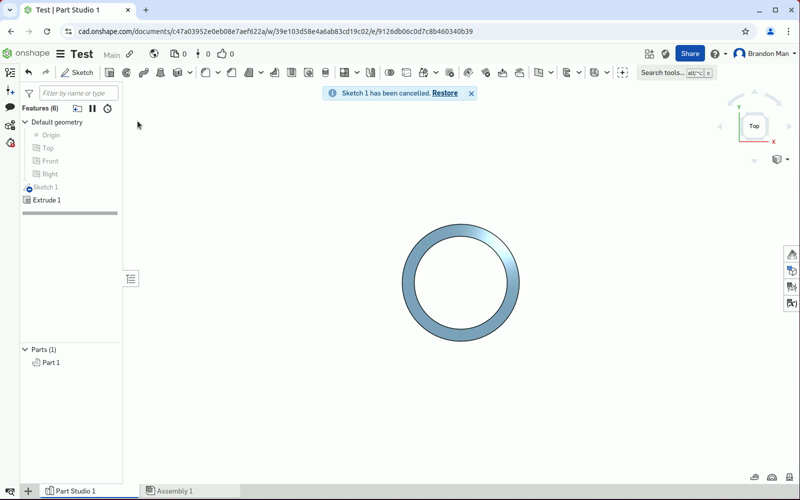
mouse_move(73, 189)
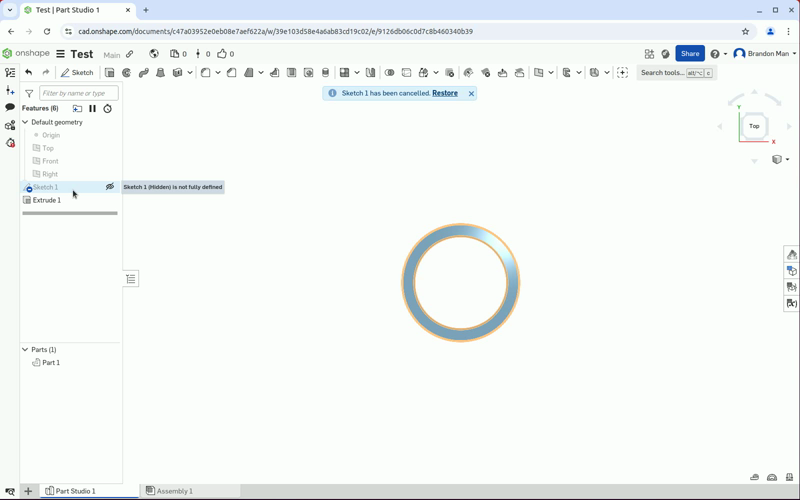
click(73, 189)
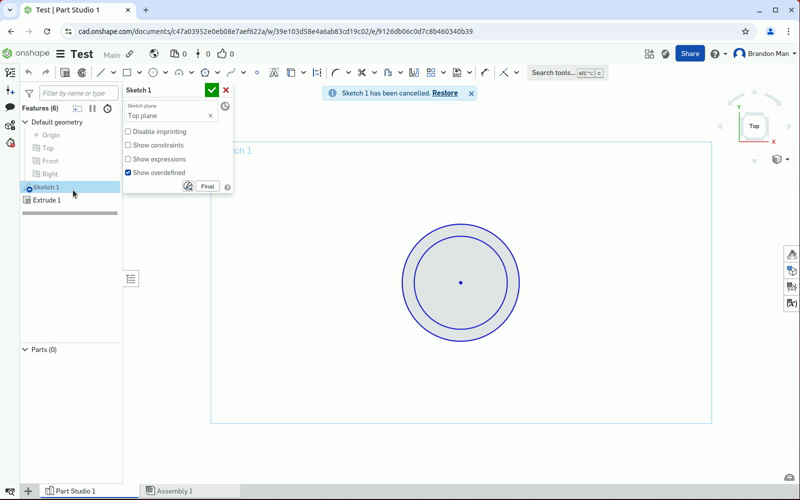
mouse_move(229, 92)
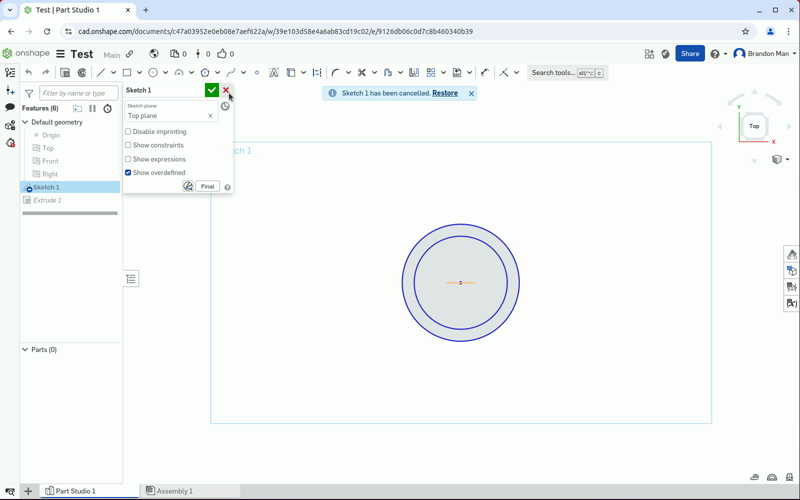
click(229, 92)
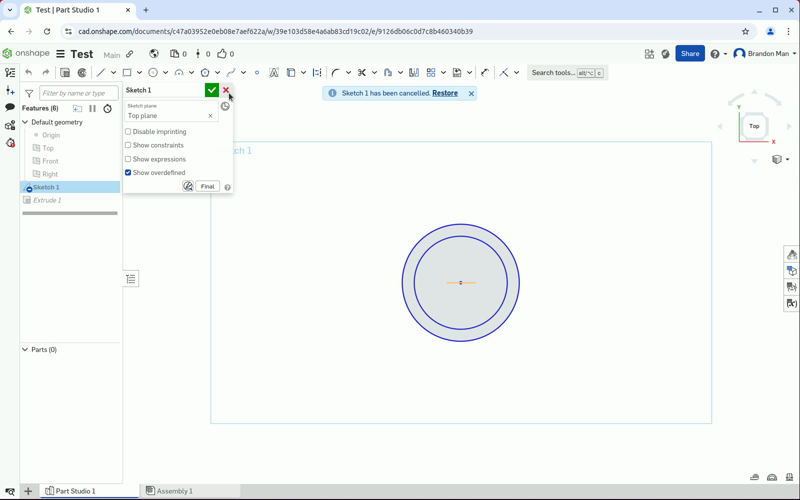
key(shift+s)
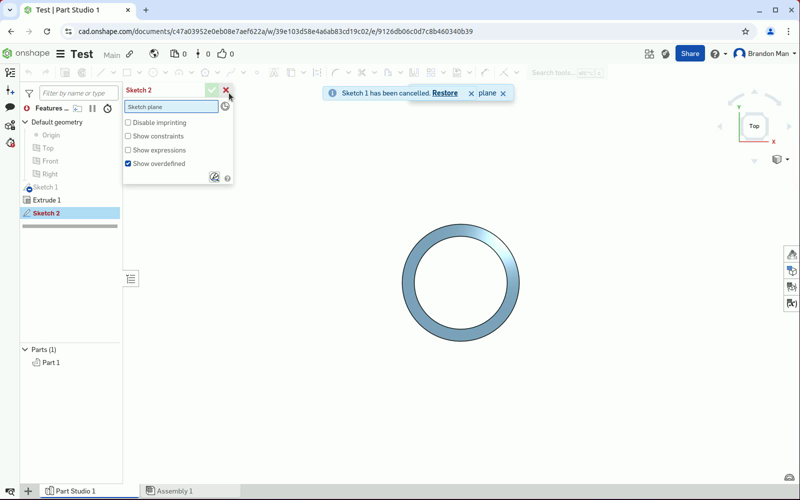
mouse_move(73, 150)
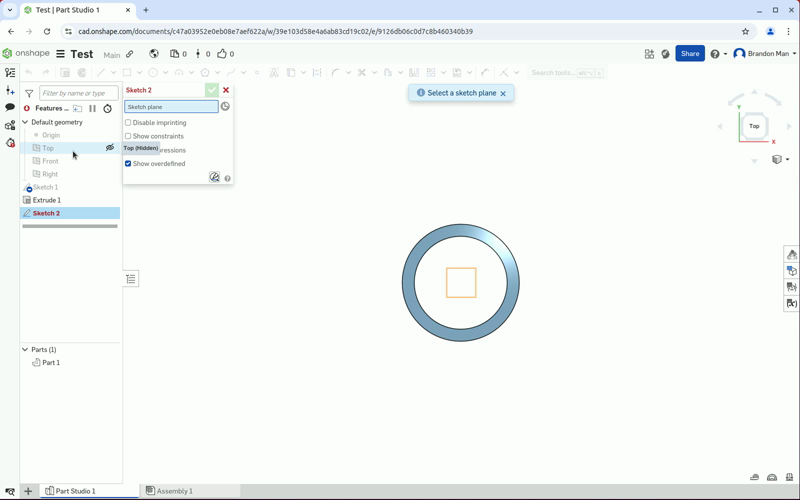
click(73, 150)
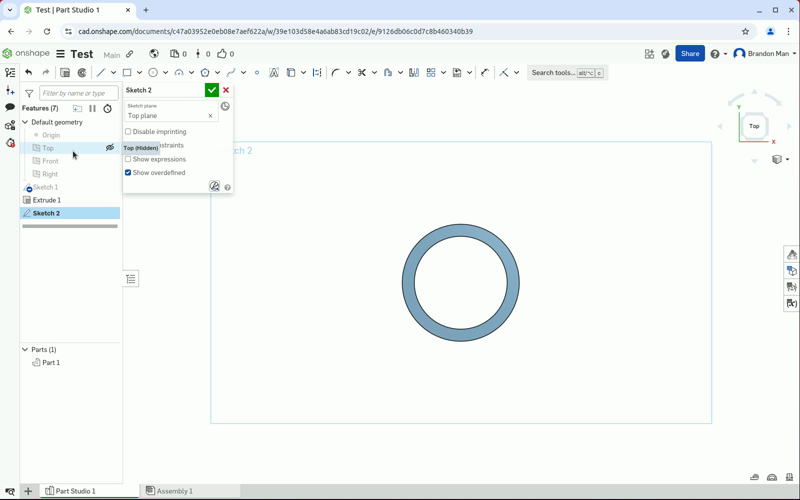
mouse_move(73, 352)
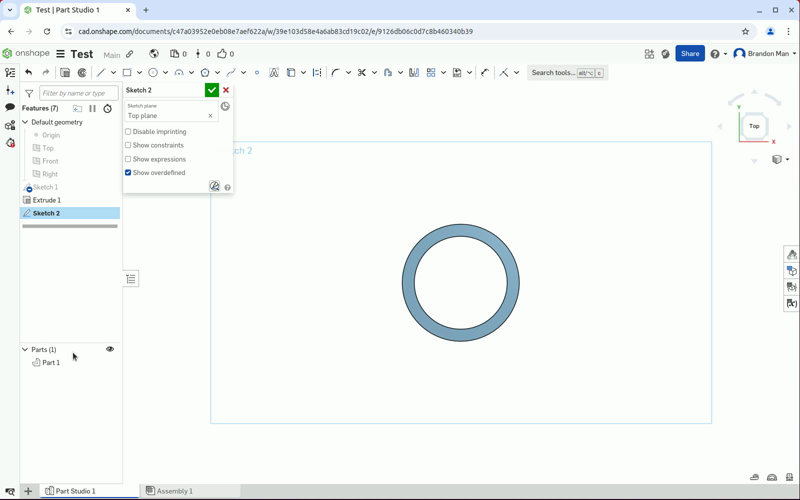
key(y)
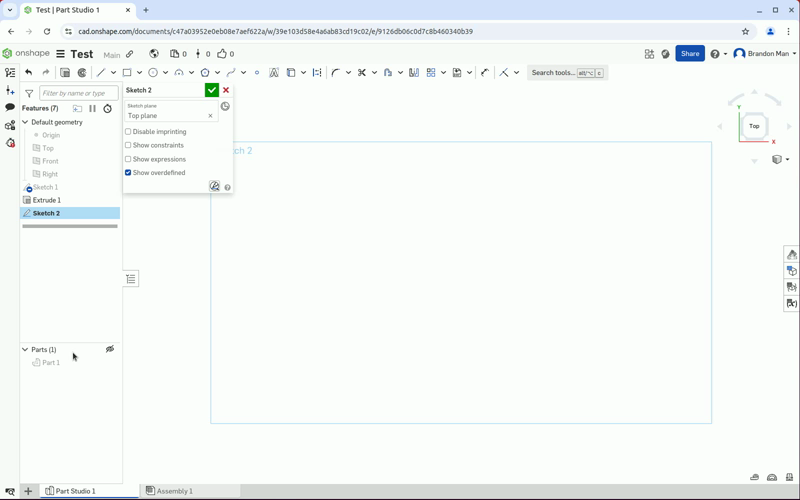
key(l)
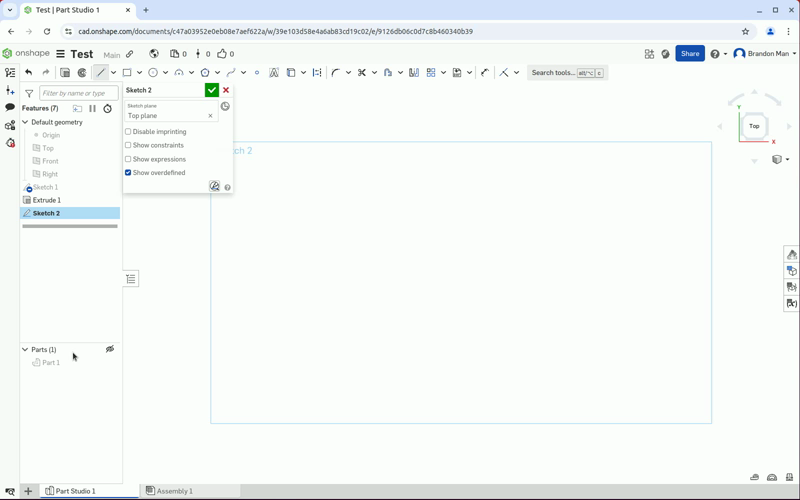
key_down(shift)
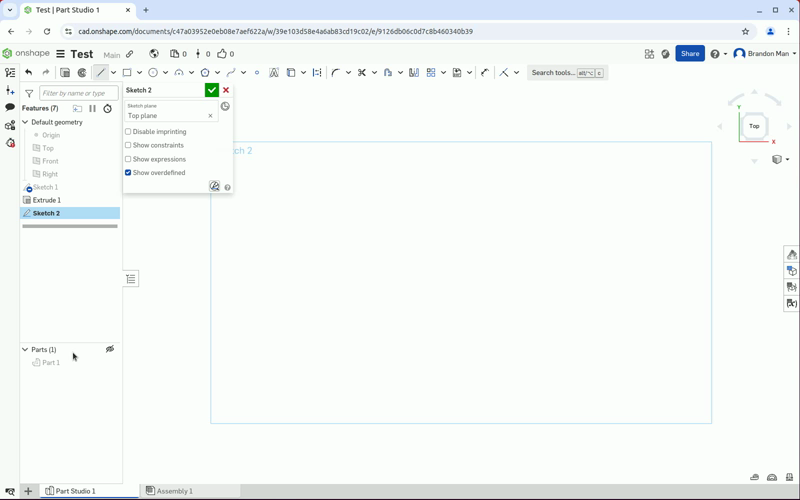
mouse_move(398, 345)
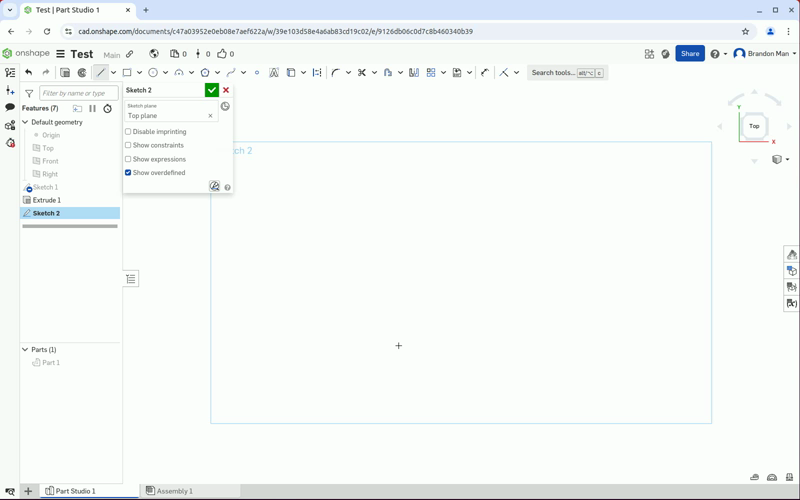
click(398, 345)
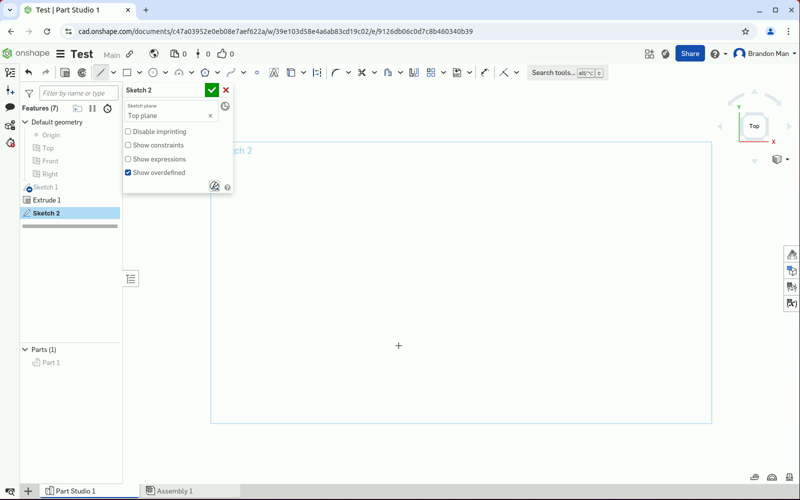
key_up(shift)
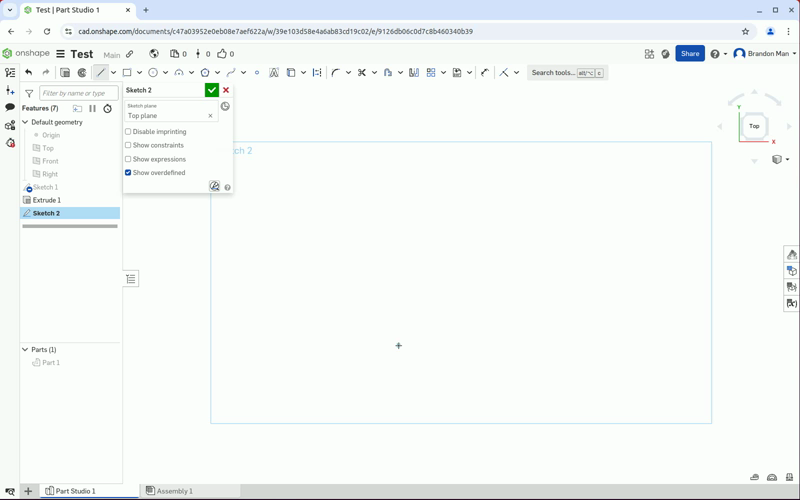
key_down(shift)
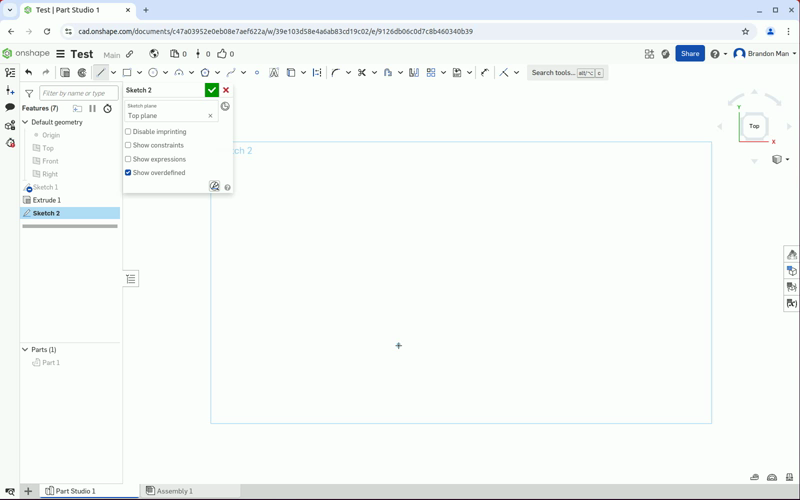
mouse_move(522, 345)
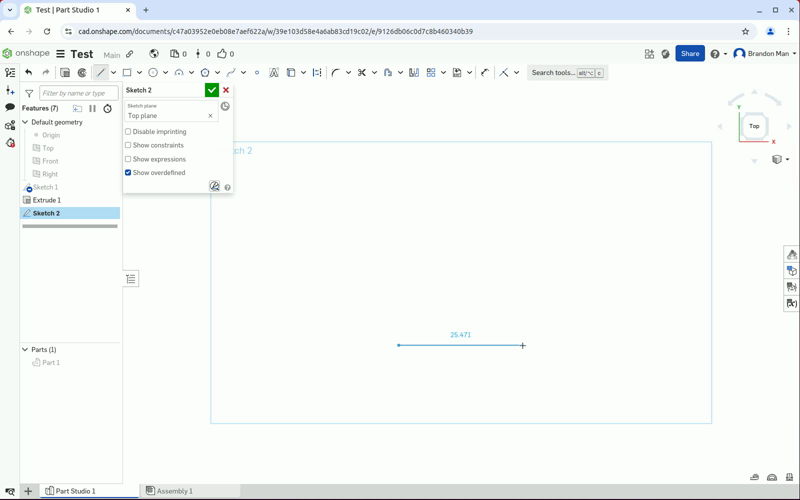
click(522, 345)
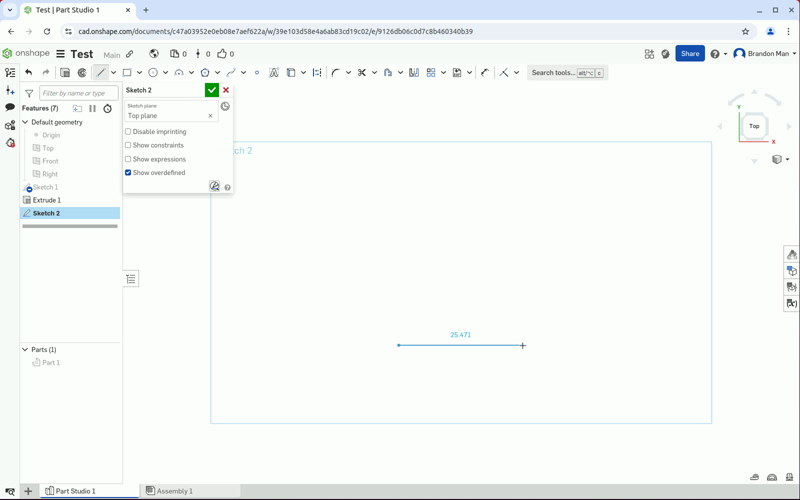
key_up(shift)
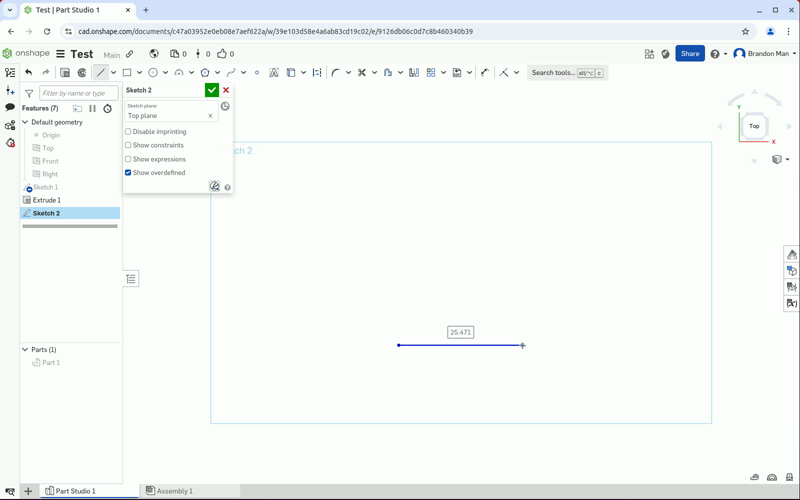
key_down(shift)
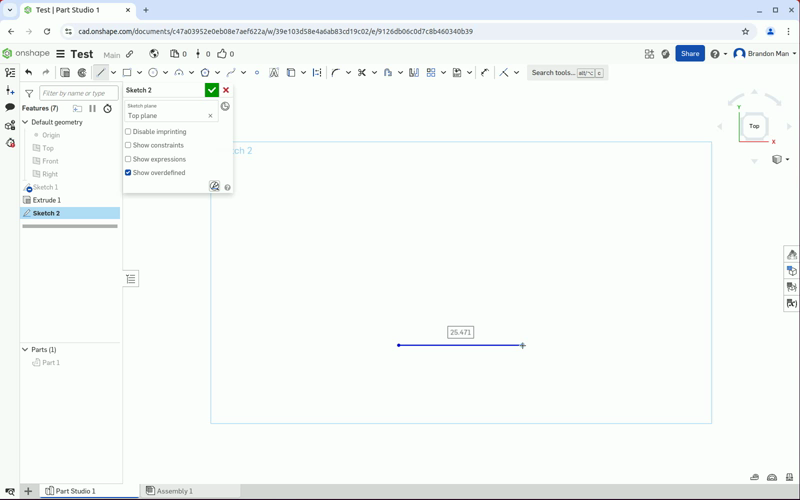
mouse_move(552, 345)
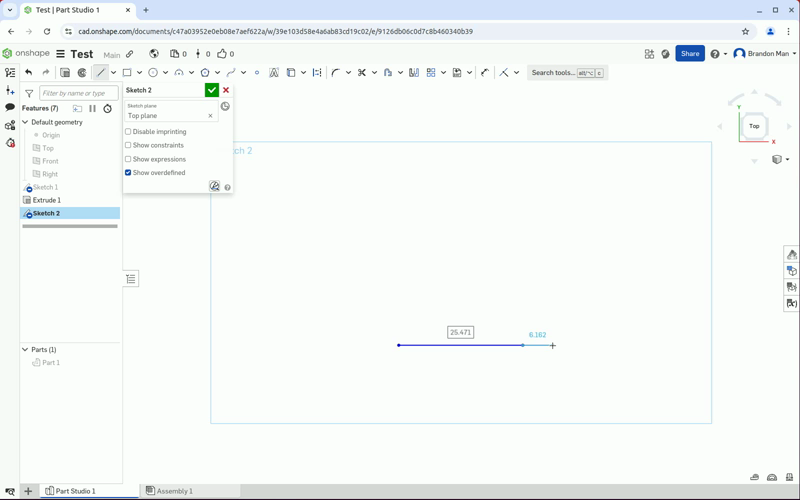
mouse_move(522, 297)
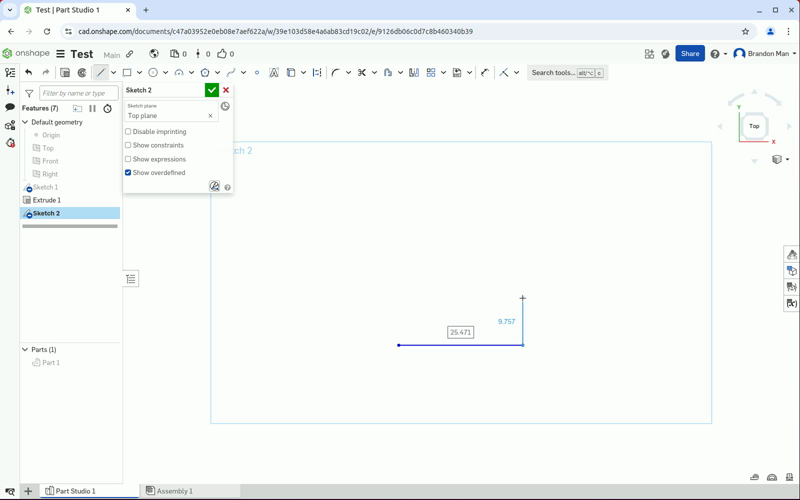
click(522, 297)
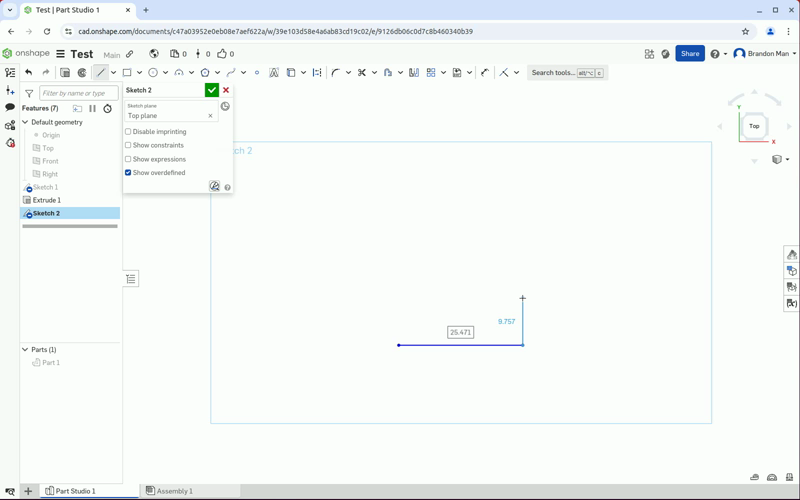
key_up(shift)
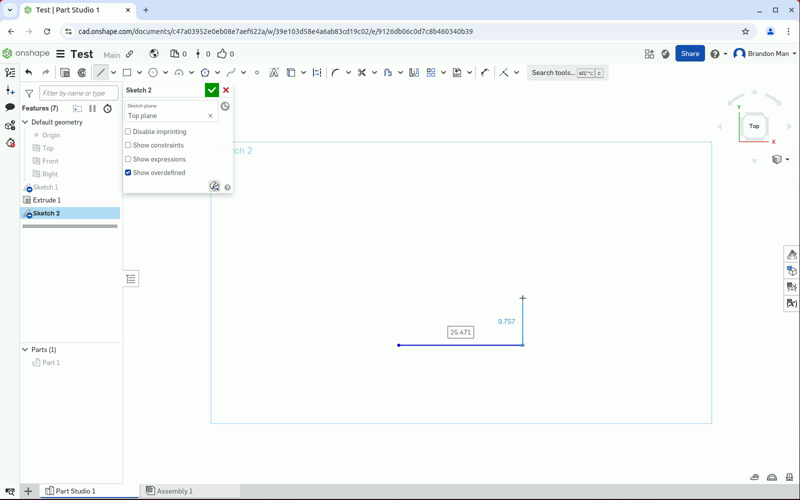
key_down(shift)
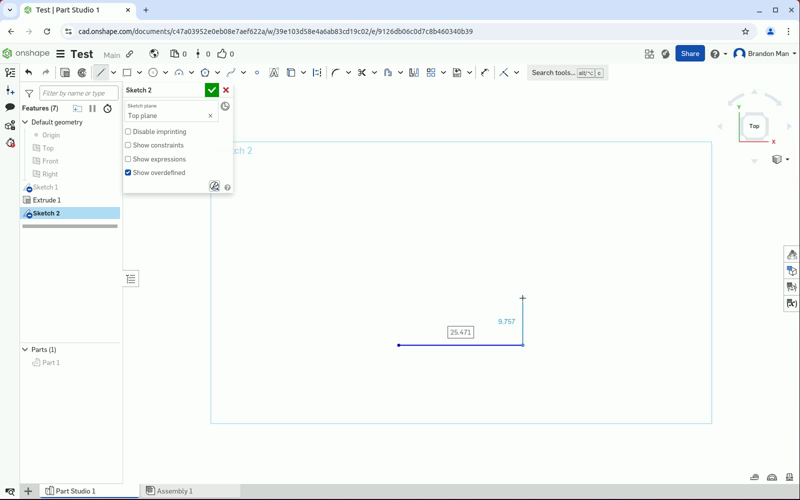
mouse_move(552, 297)
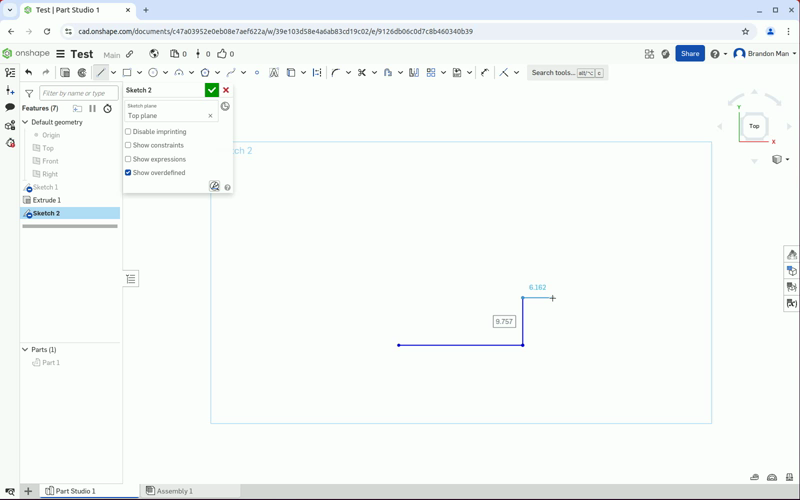
mouse_move(522, 267)
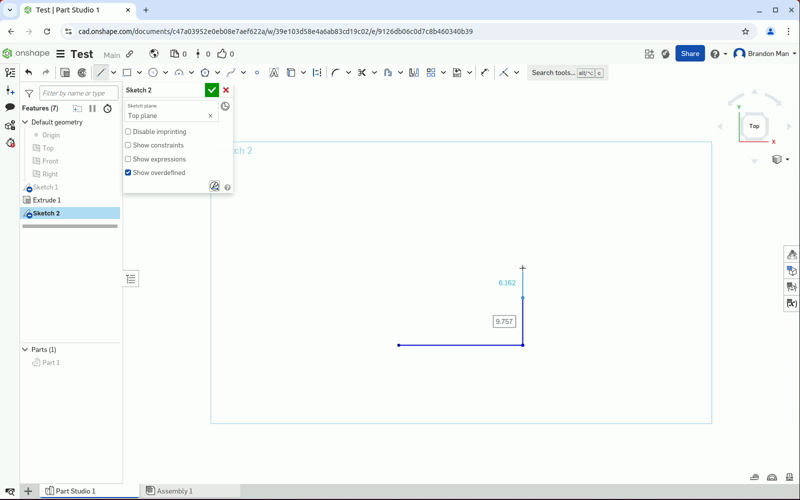
click(522, 267)
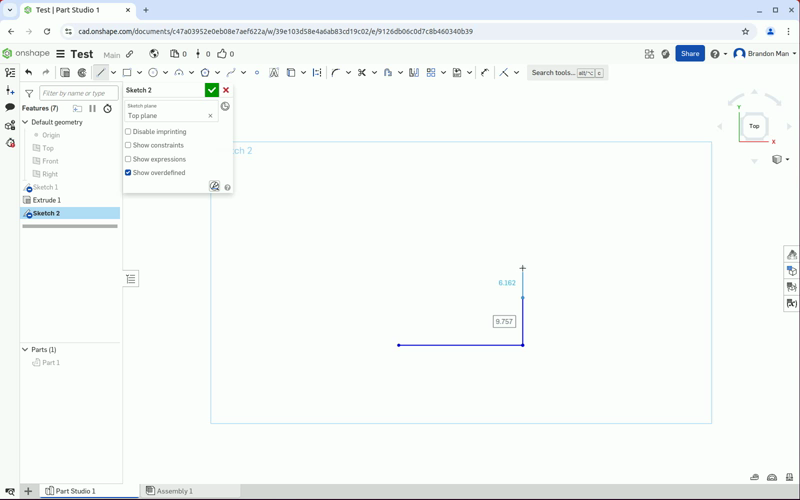
key_up(shift)
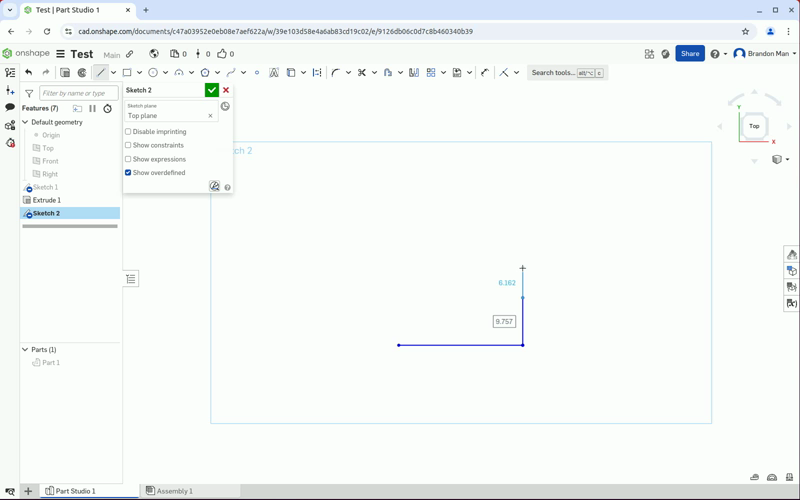
key_down(shift)
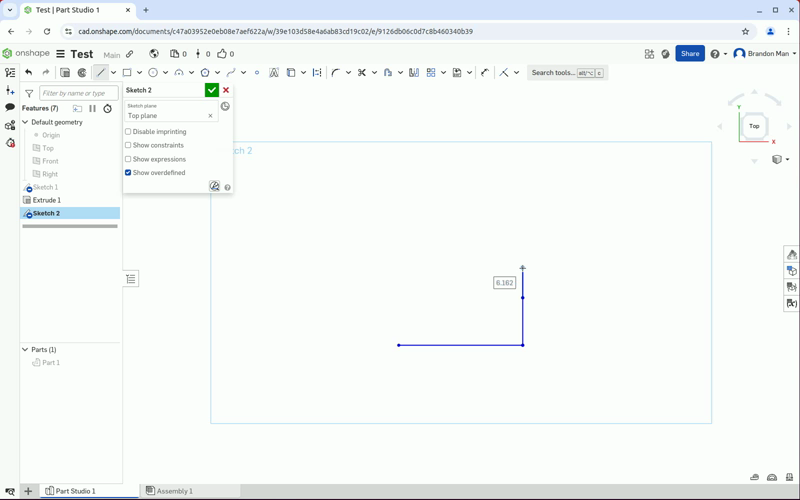
mouse_move(552, 267)
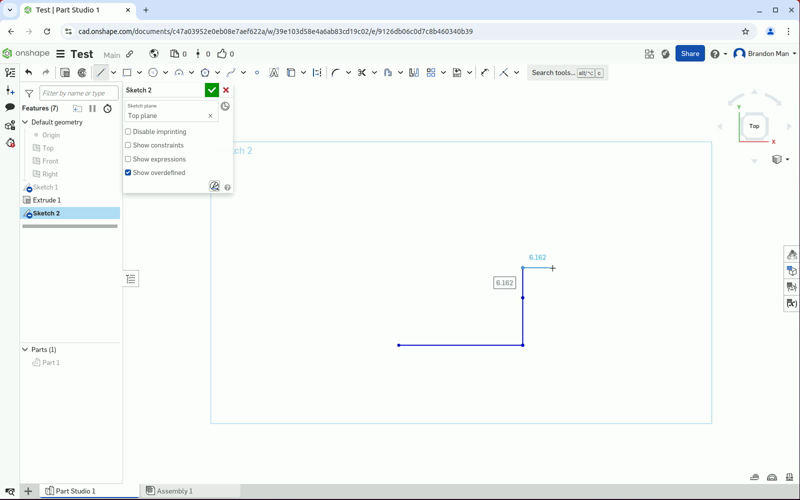
mouse_move(522, 220)
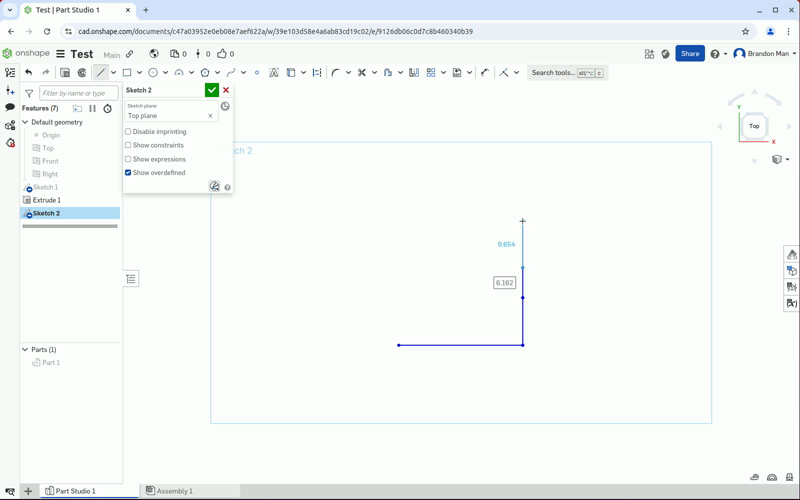
click(522, 220)
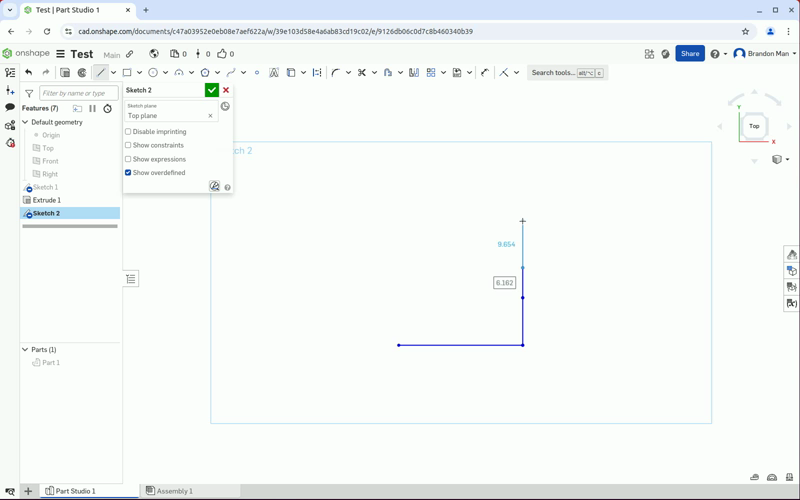
key_up(shift)
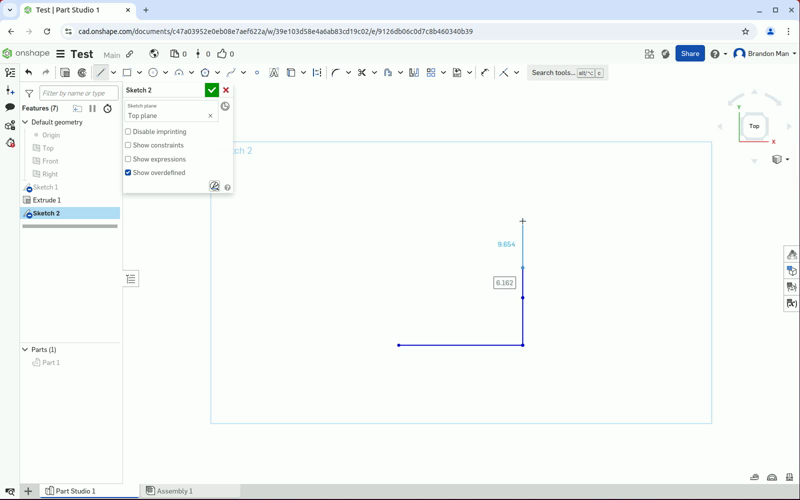
key_down(shift)
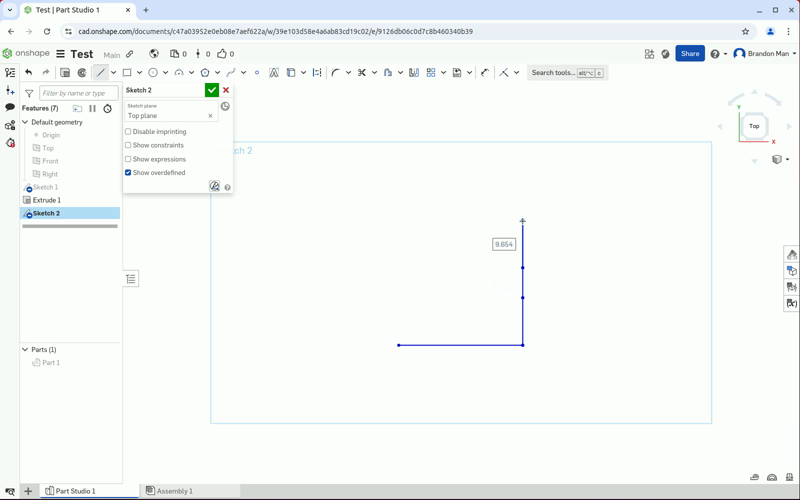
mouse_move(398, 220)
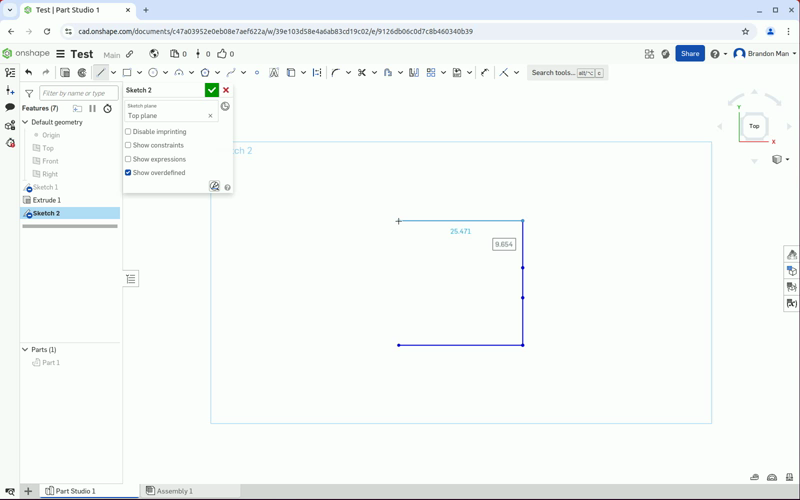
click(398, 220)
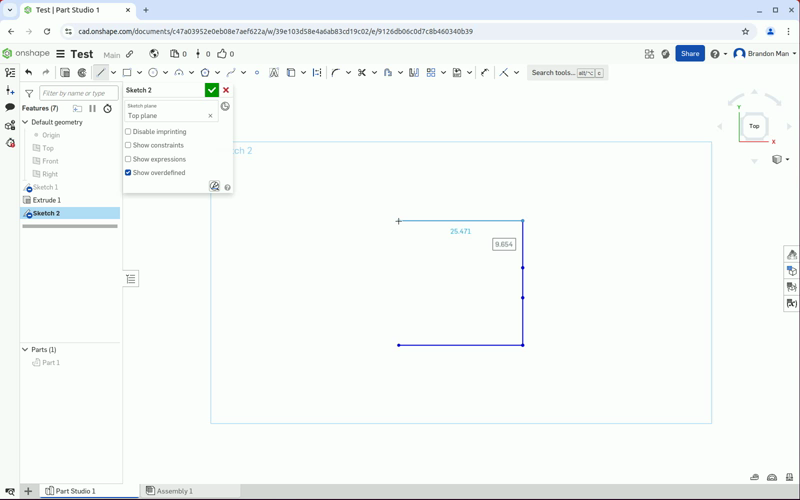
key_up(shift)
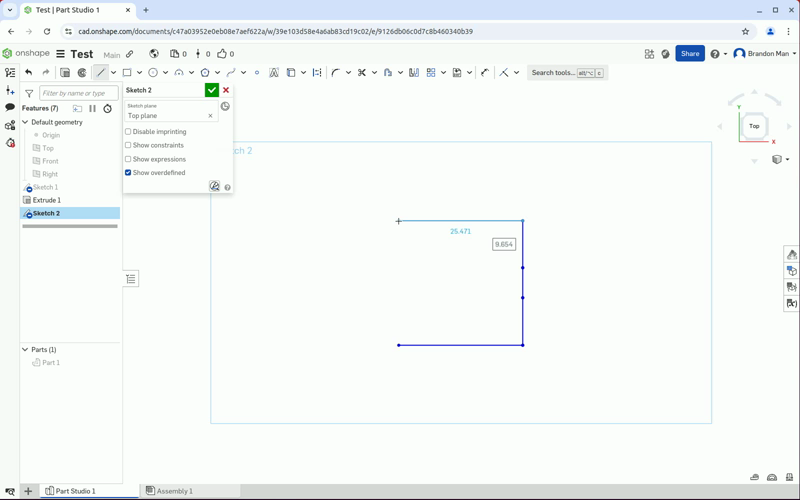
key_down(shift)
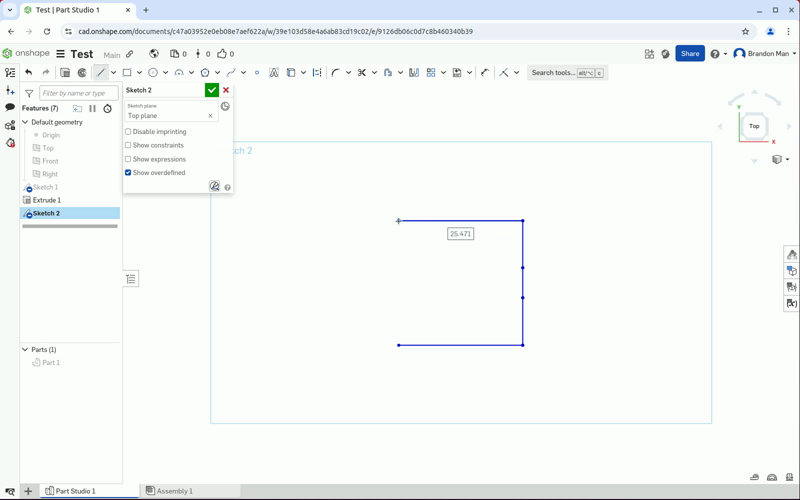
mouse_move(428, 220)
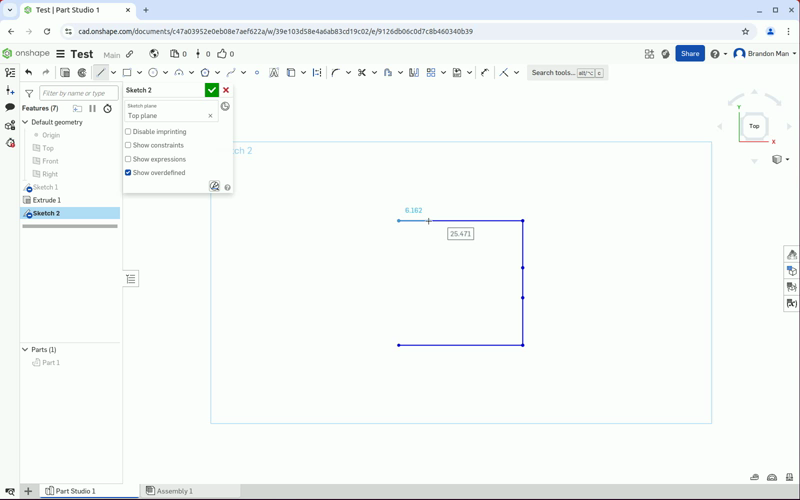
mouse_move(398, 267)
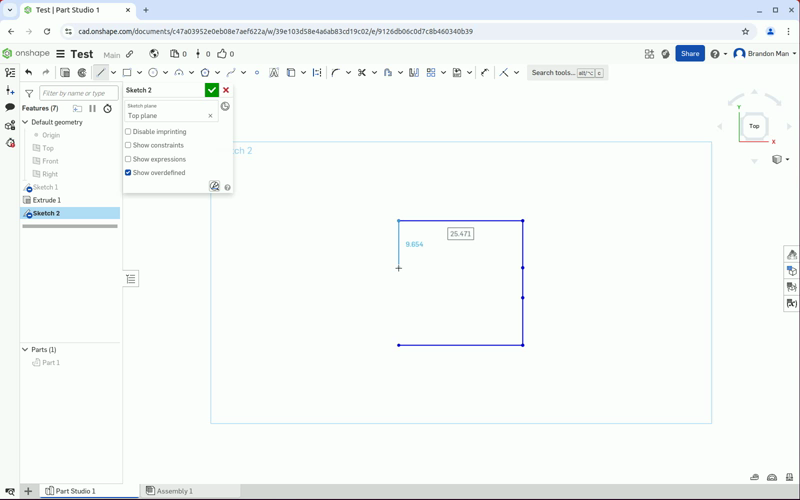
click(398, 267)
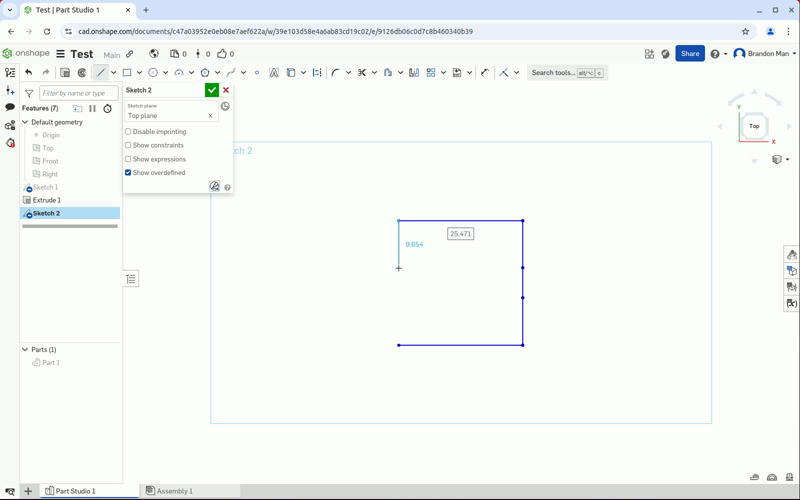
key_up(shift)
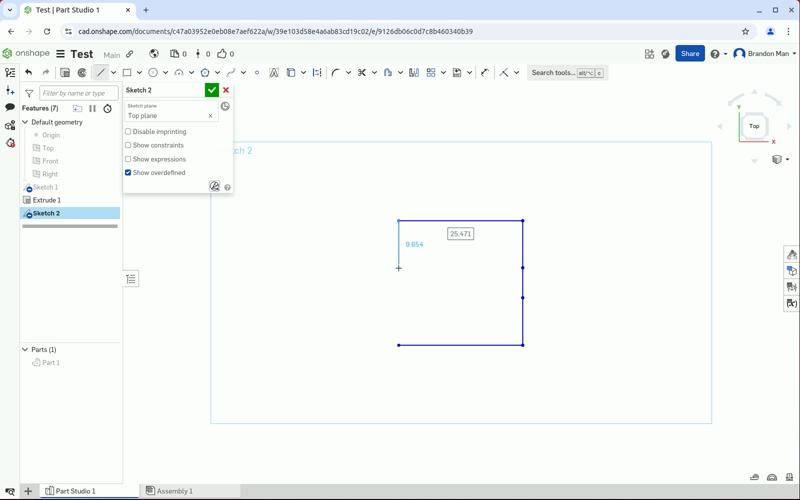
key_down(shift)
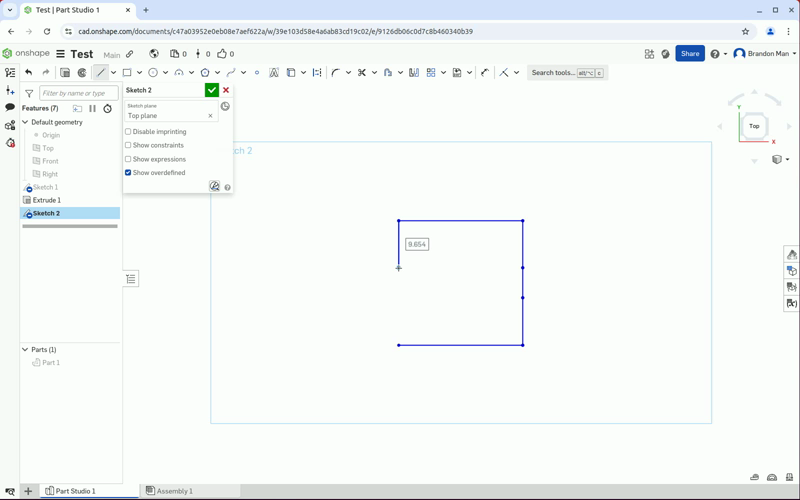
mouse_move(428, 267)
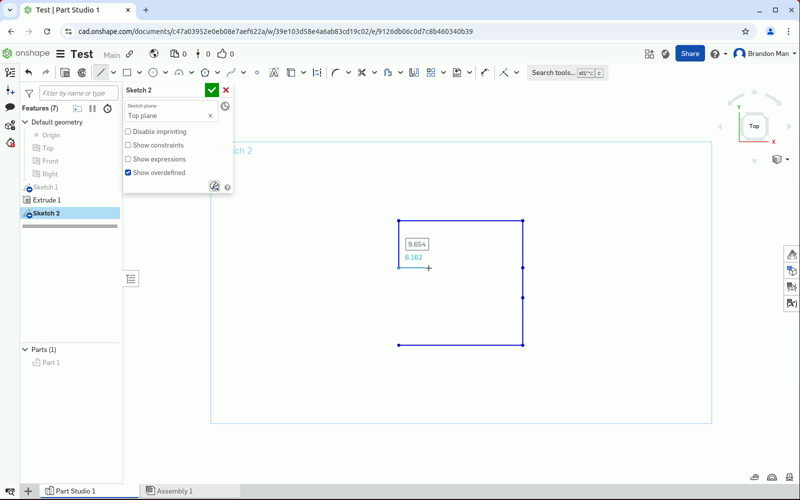
mouse_move(398, 297)
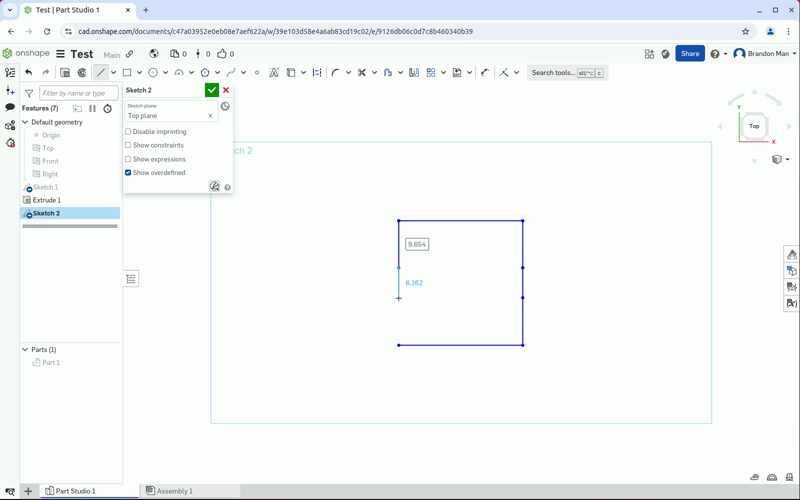
click(398, 297)
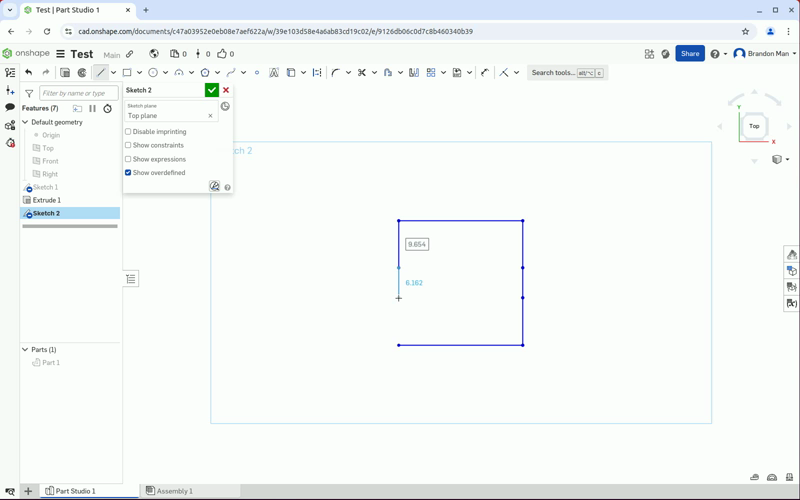
key_up(shift)
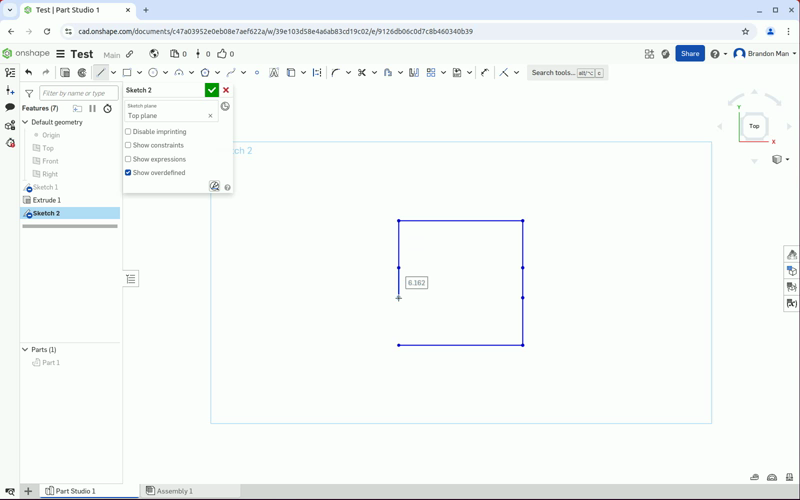
mouse_move(428, 297)
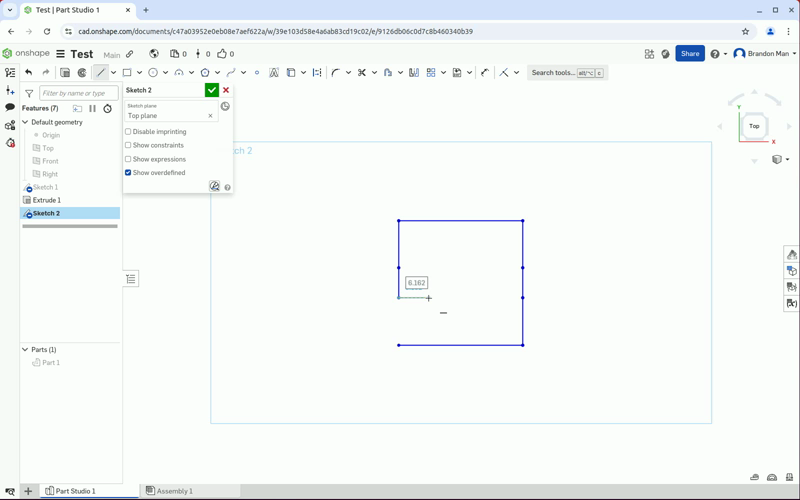
key_down(shift)
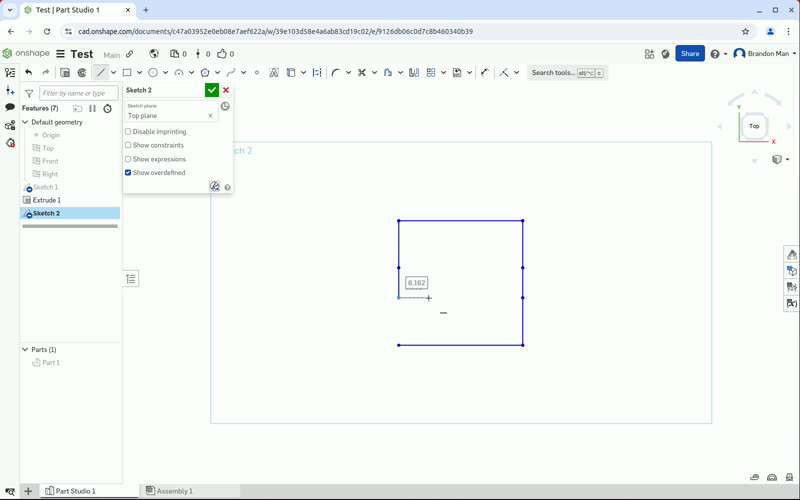
mouse_move(398, 345)
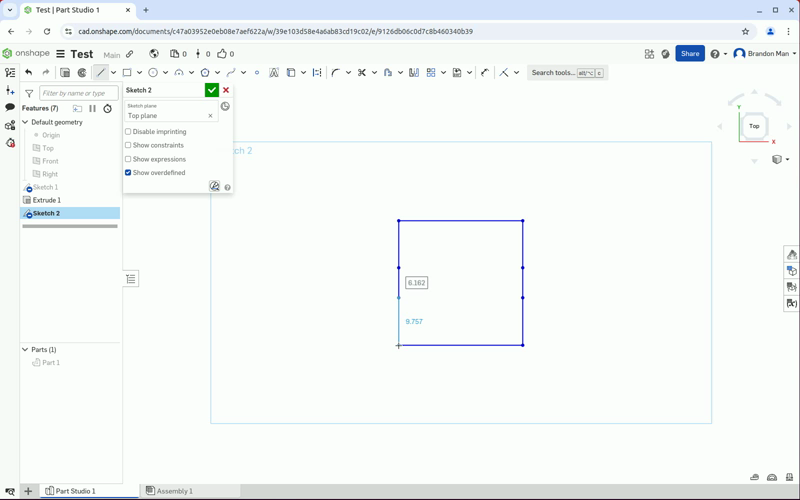
key_up(shift)
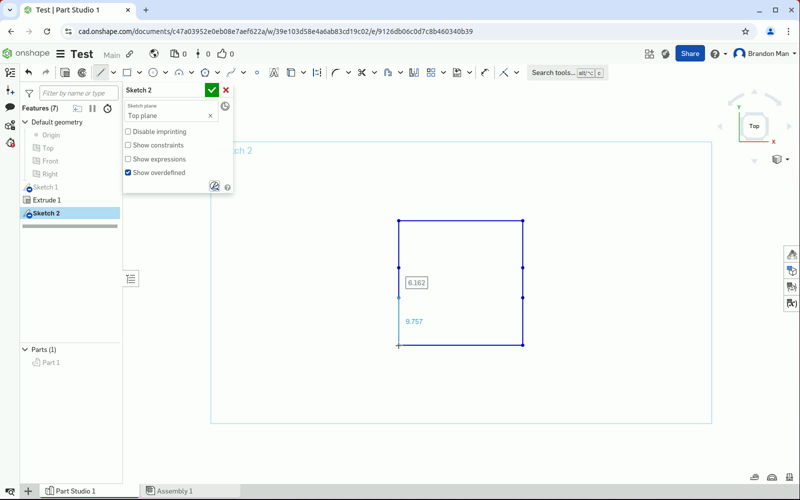
click(398, 345)
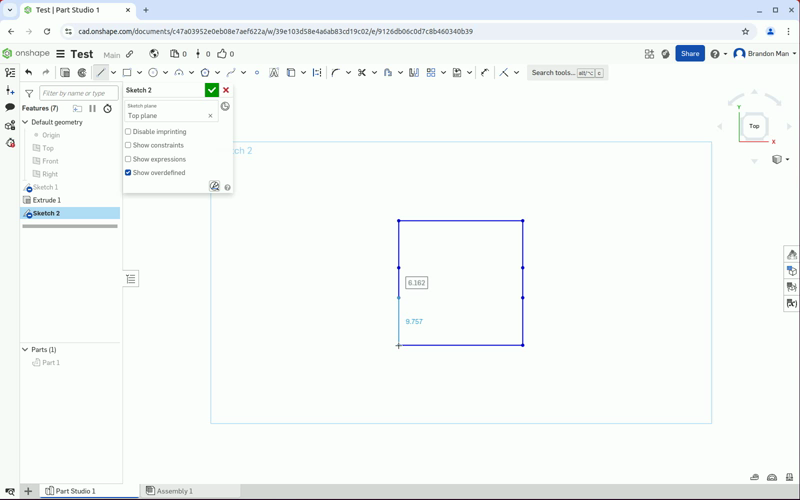
key(esc)
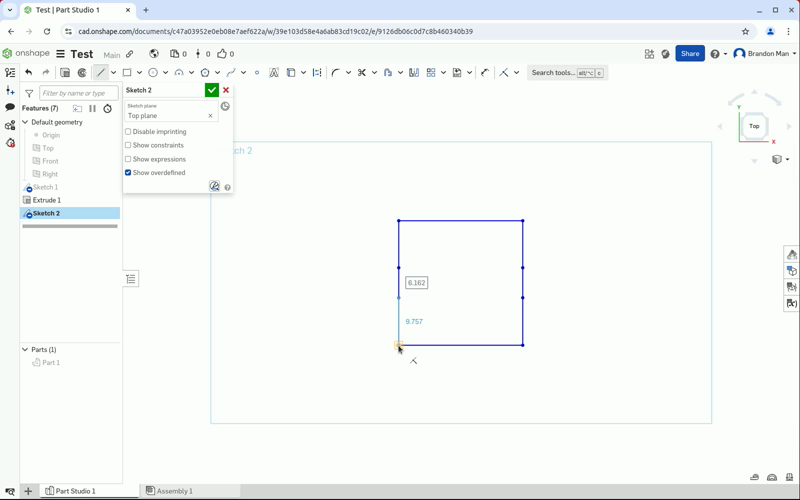
key(c)
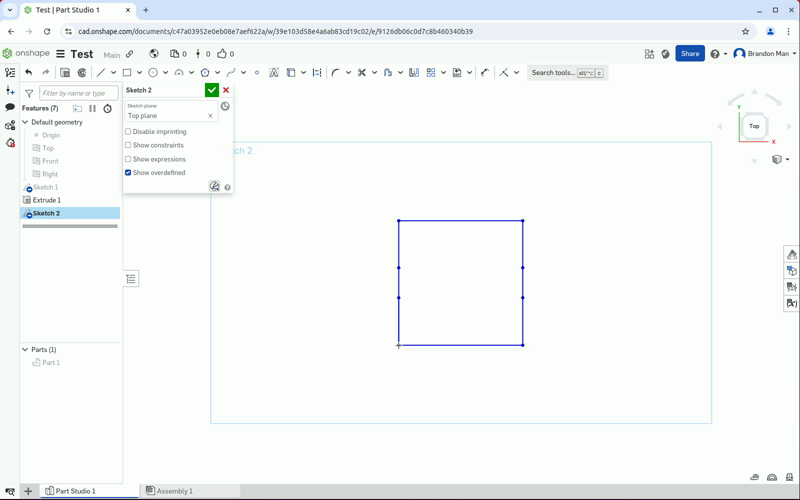
key_down(shift)
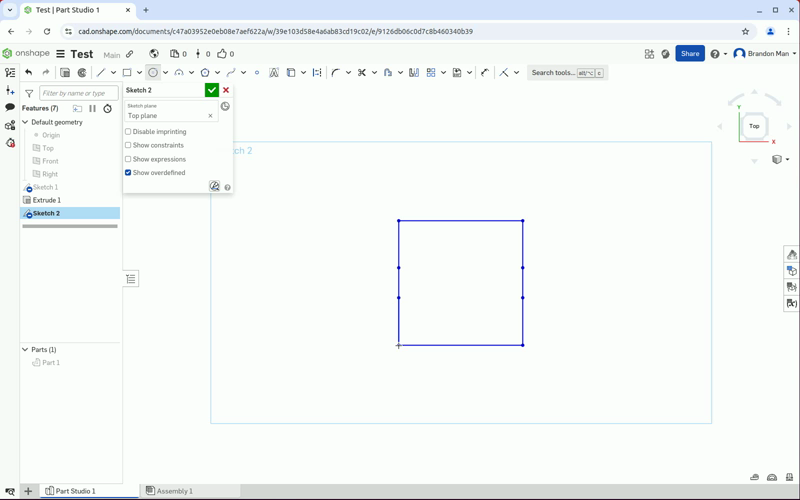
mouse_move(461, 282)
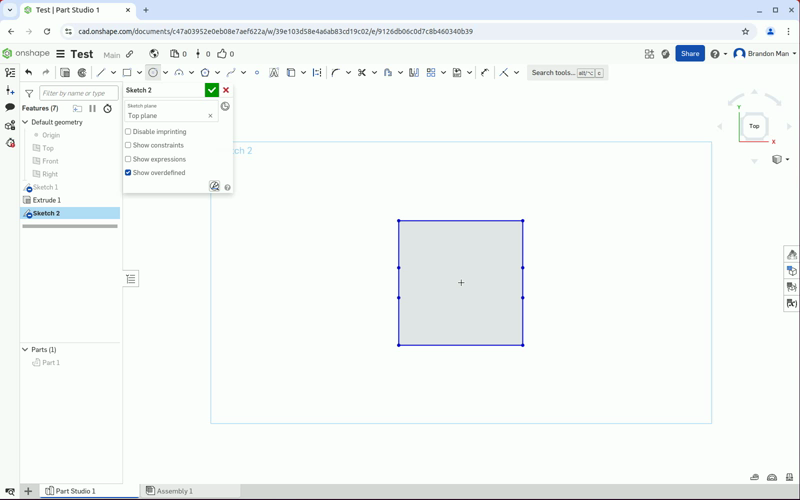
click(461, 282)
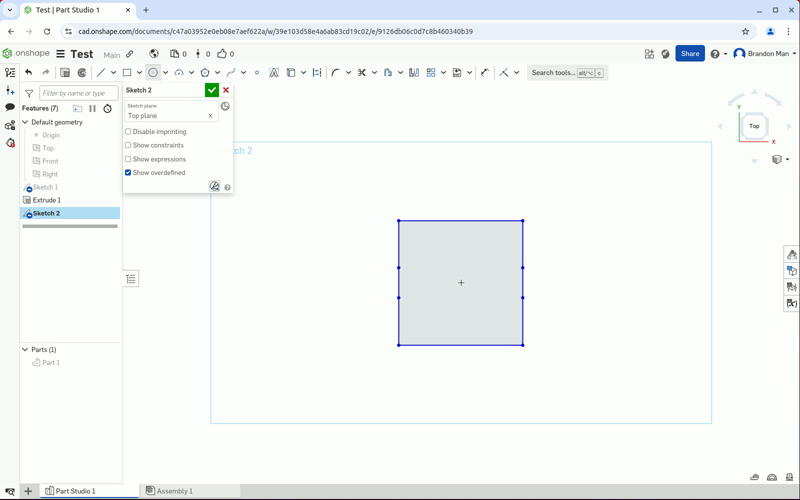
key_up(shift)
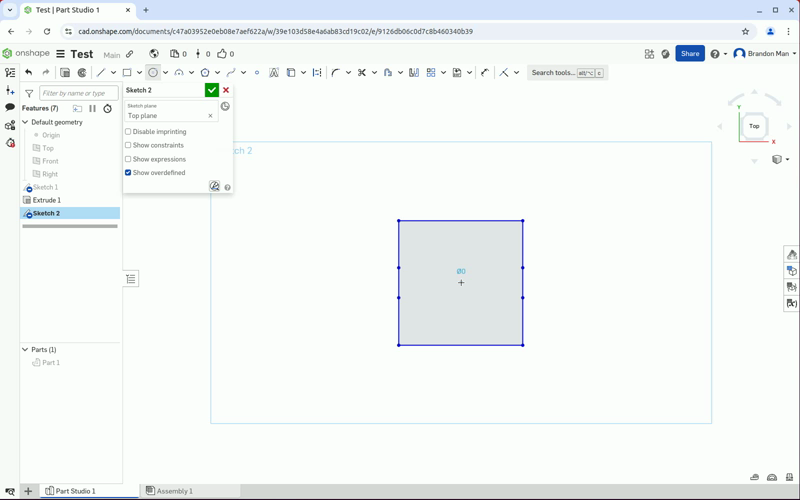
mouse_move(520, 282)
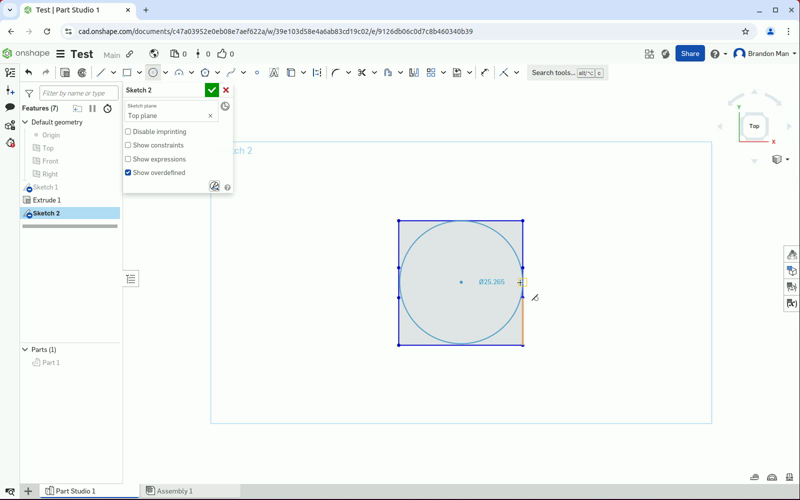
click(520, 282)
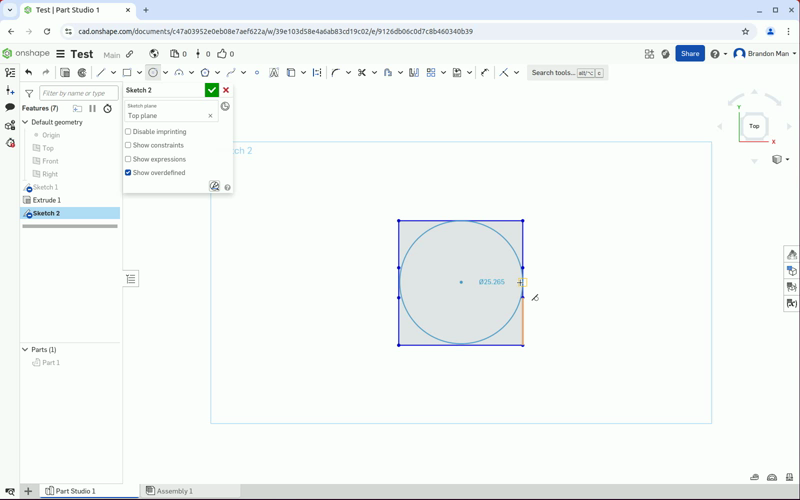
key(esc)
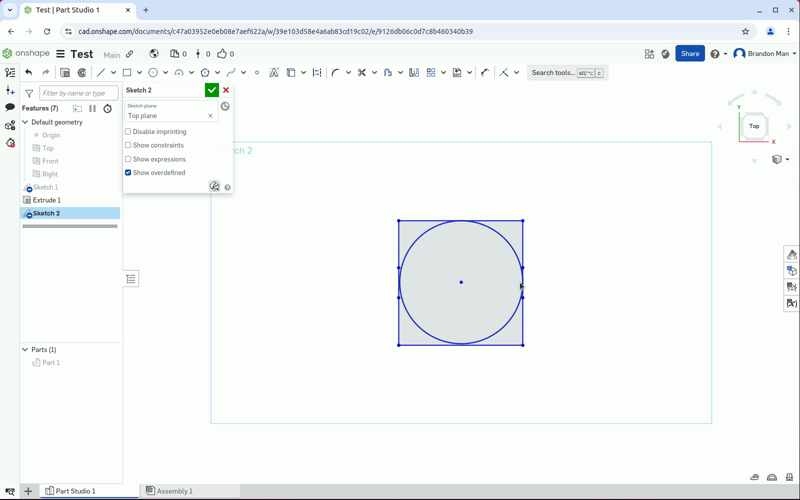
mouse_move(505, 228)
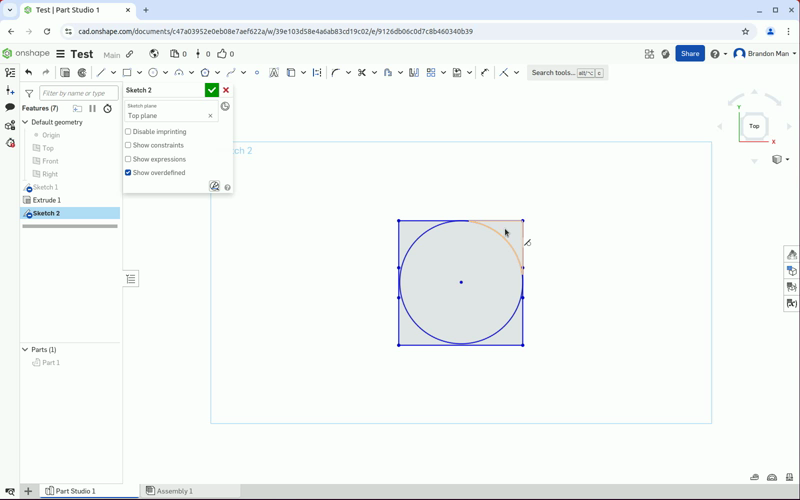
click(505, 228)
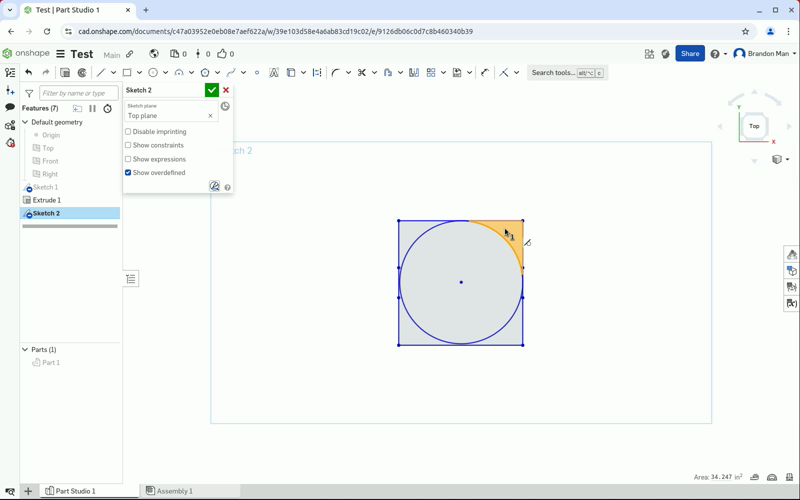
mouse_move(73, 352)
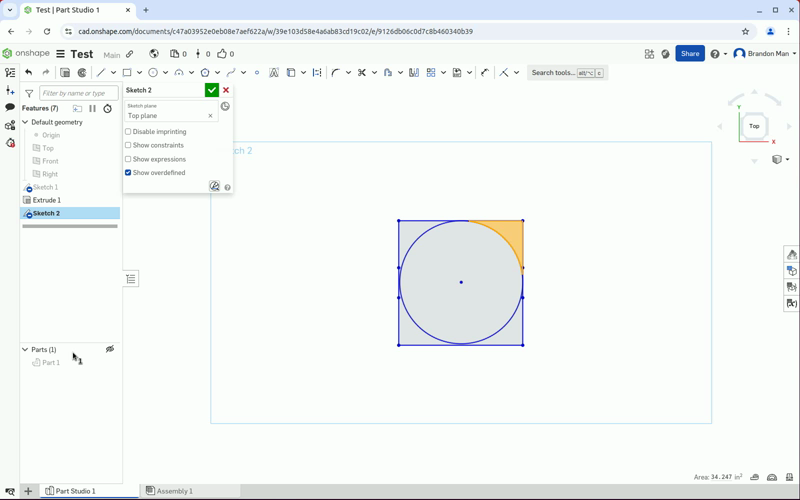
key(shift+y)
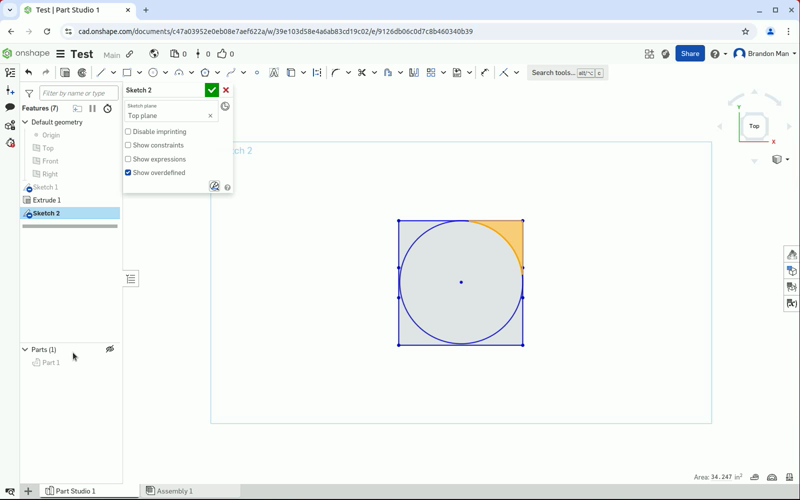
key(shift+e)
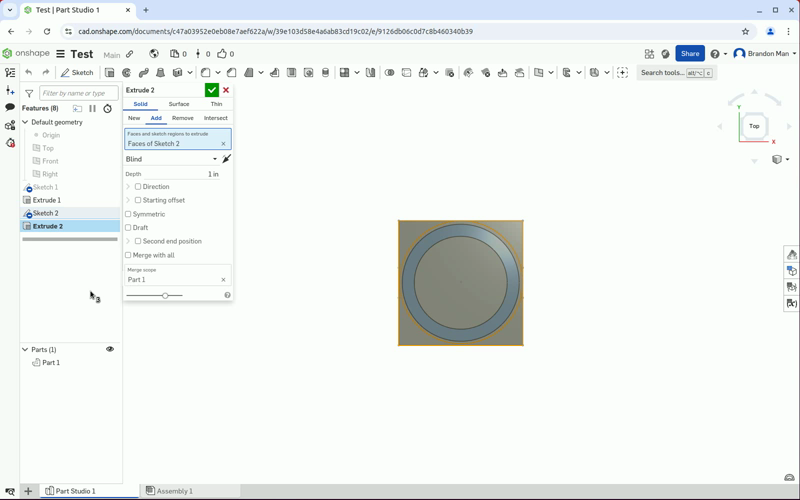
mouse_move(143, 106)
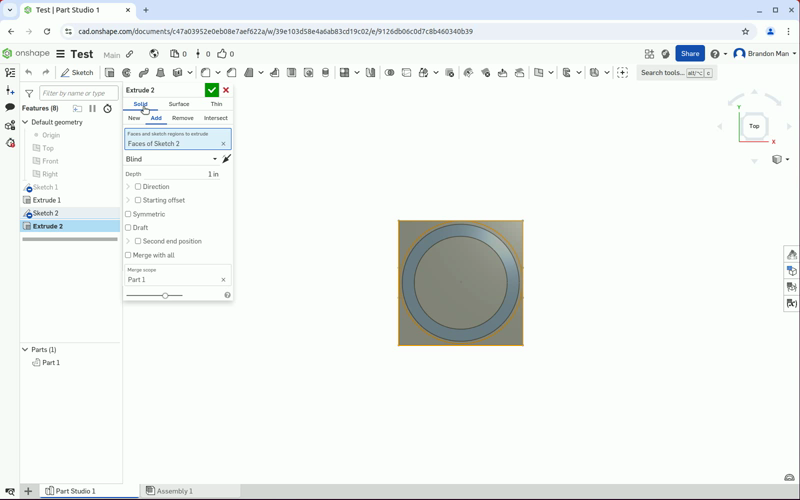
click(143, 106)
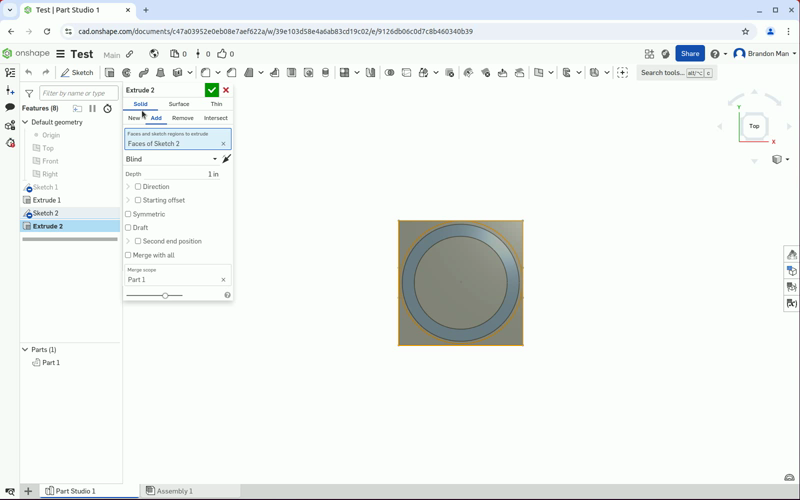
mouse_move(137, 120)
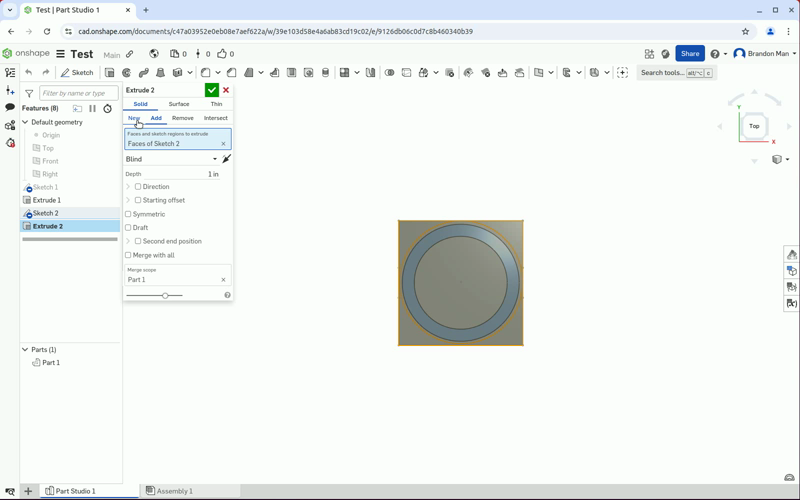
click(137, 120)
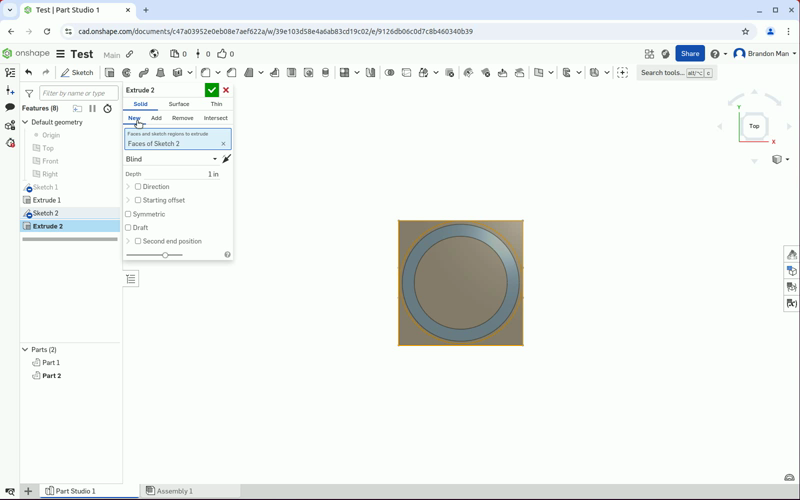
key(tab, 4)
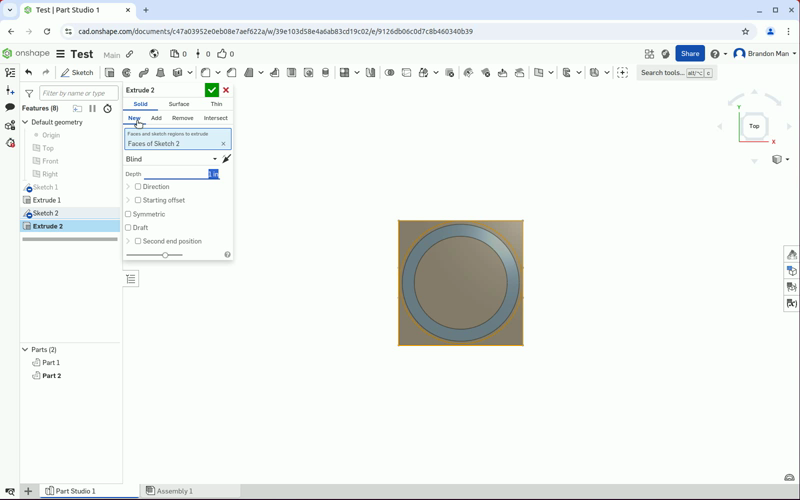
text(12.758)
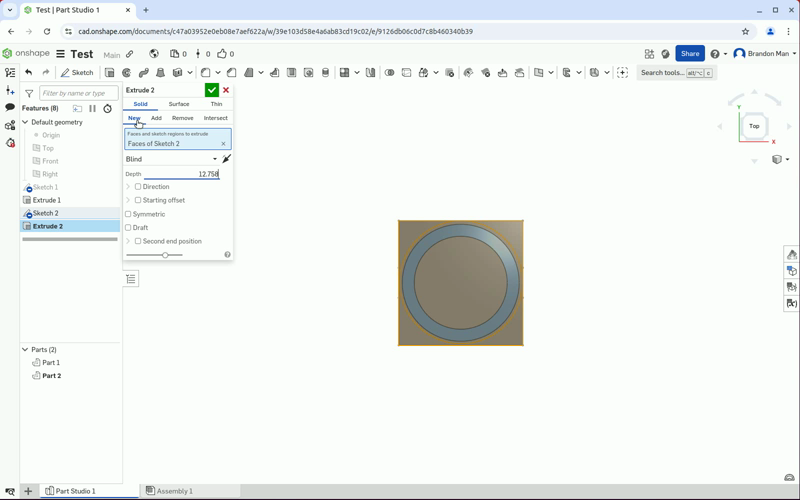
key(enter)
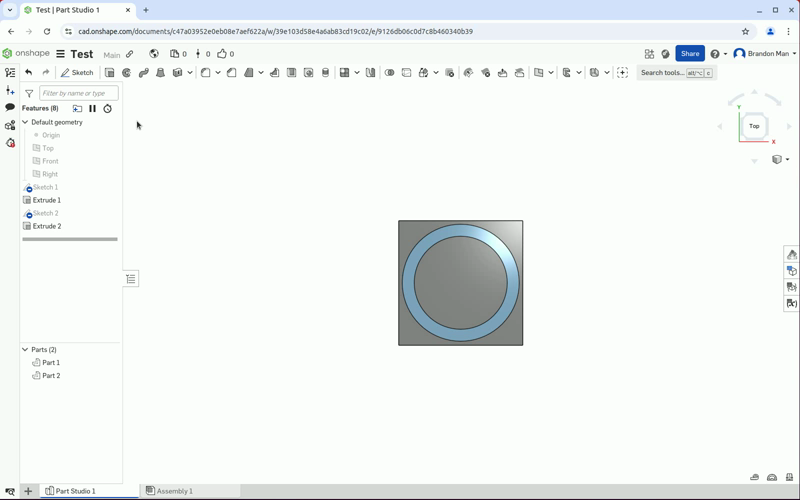
key(shift+h)
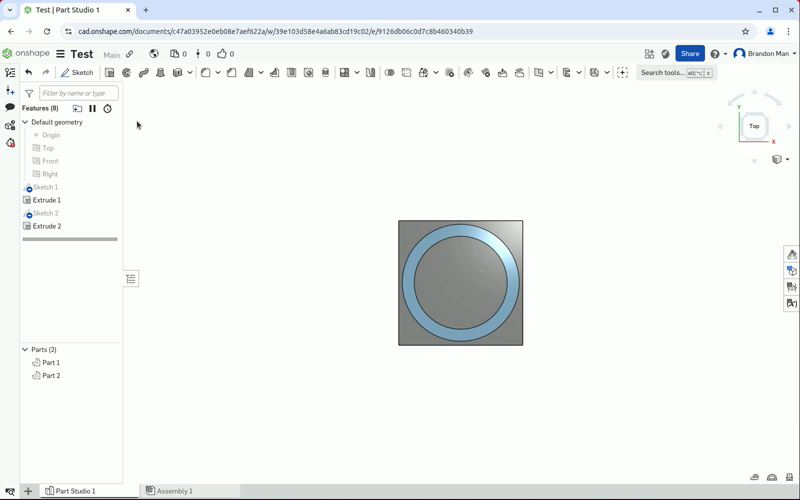
key(shift+h)
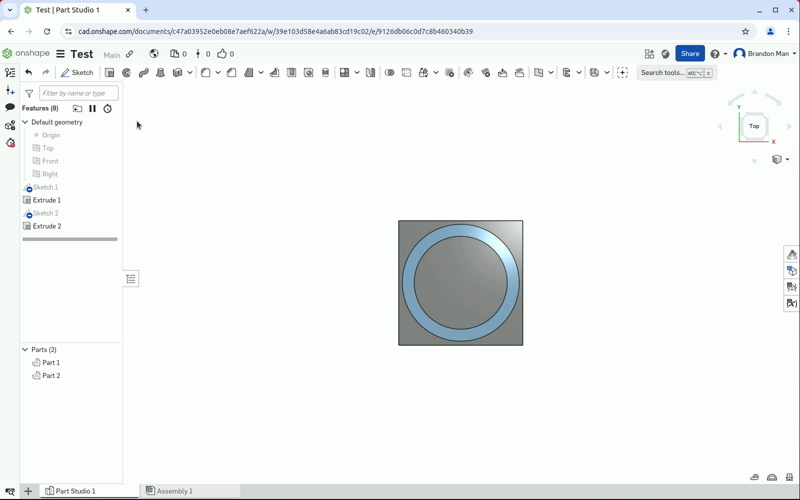
mouse_move(73, 189)
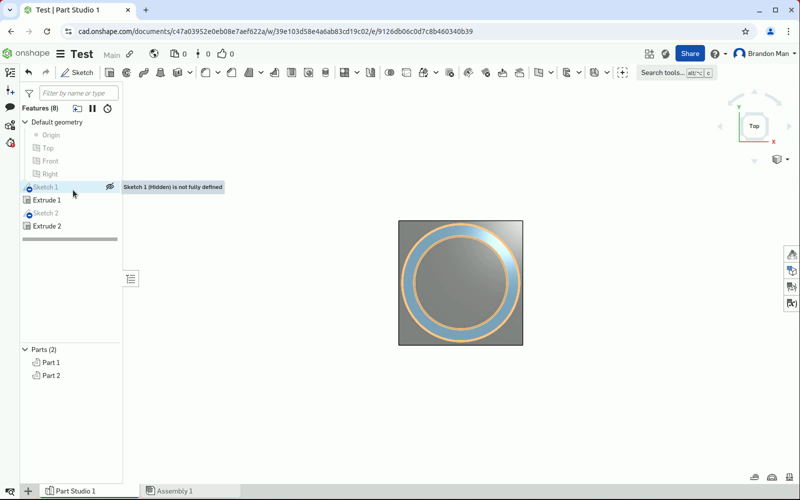
click(73, 189)
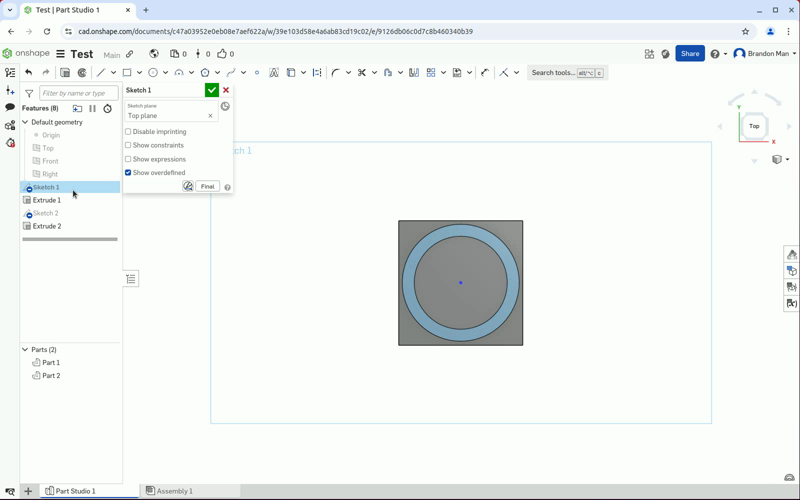
mouse_move(229, 92)
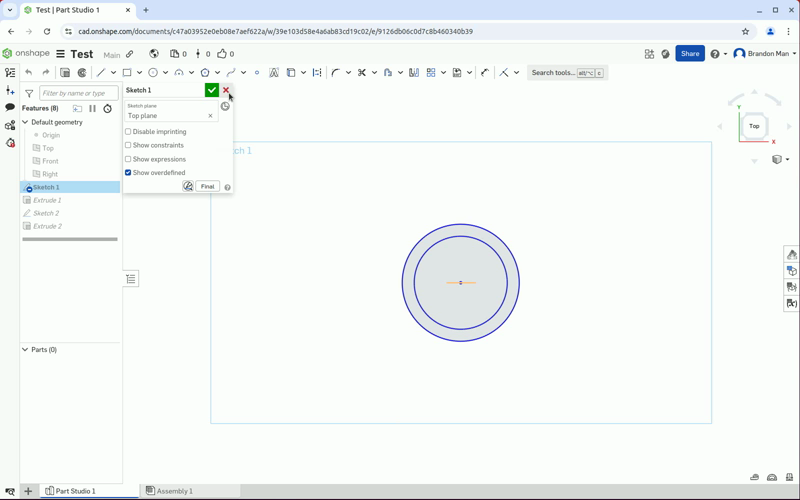
click(229, 92)
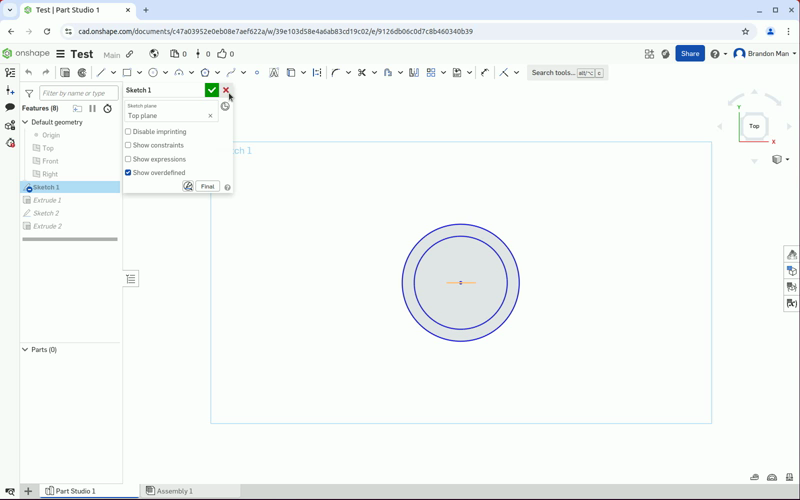
key(shift+s)
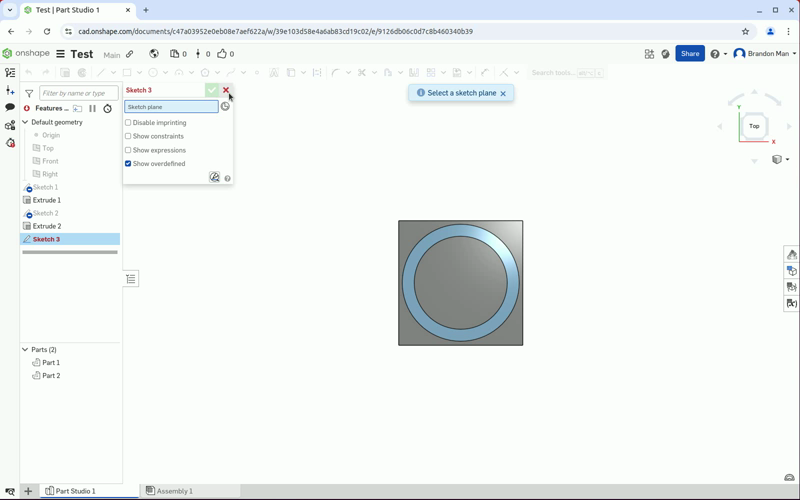
mouse_move(73, 150)
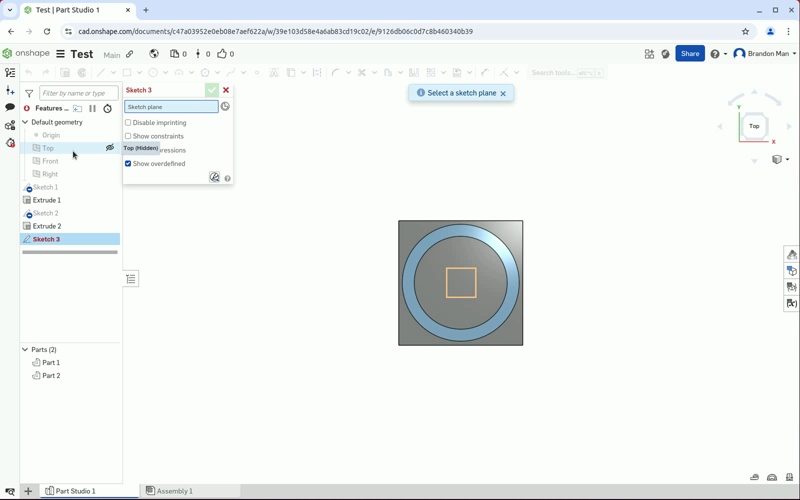
click(73, 150)
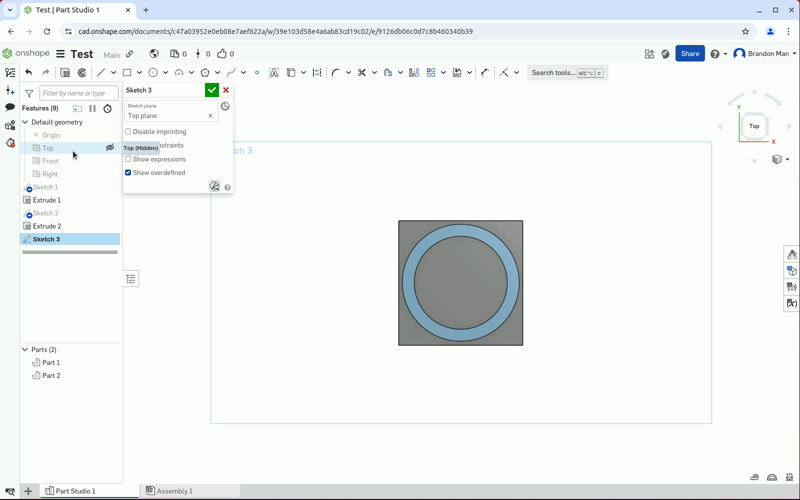
mouse_move(73, 352)
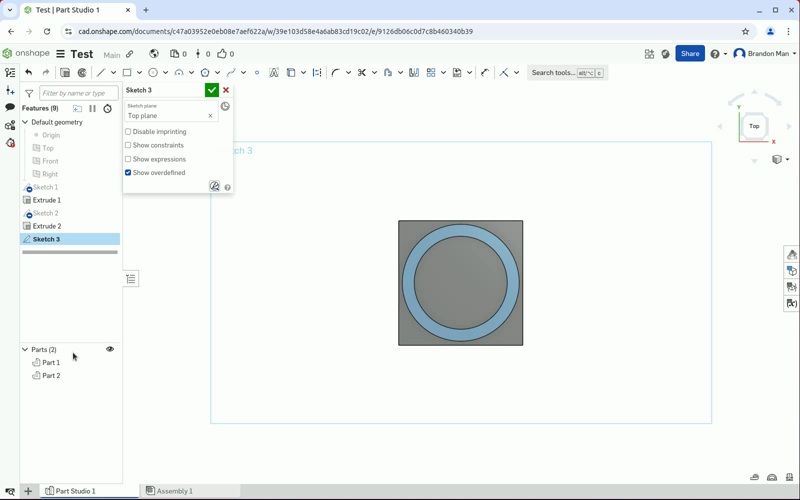
key(y)
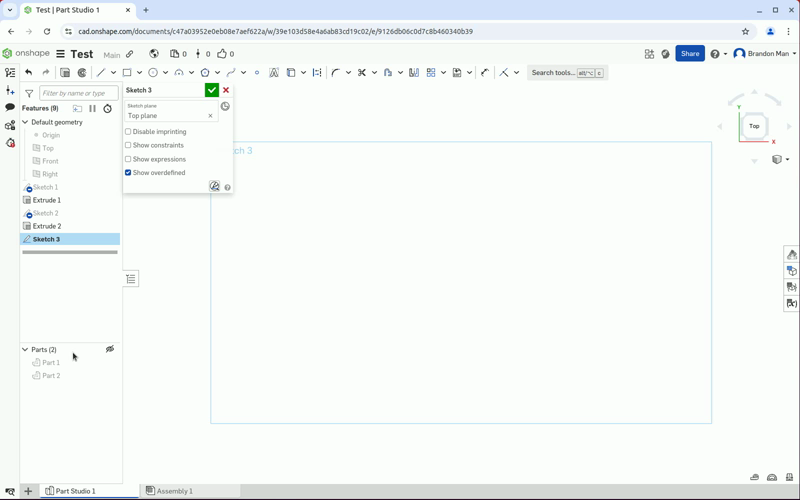
key(l)
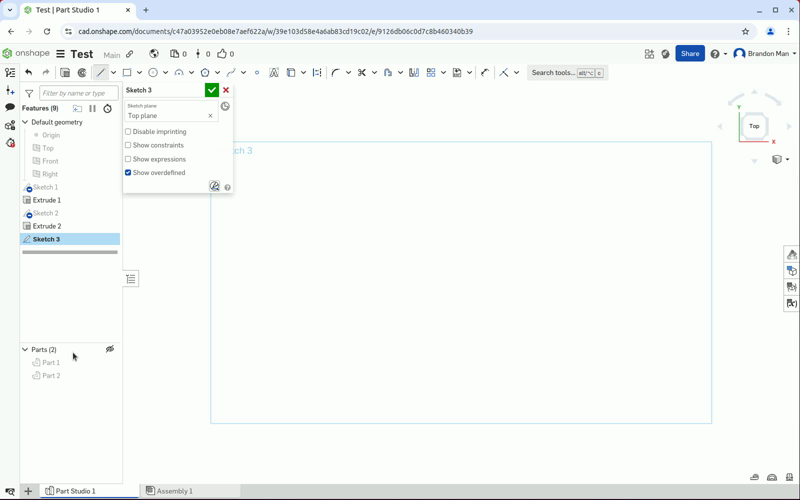
key_down(shift)
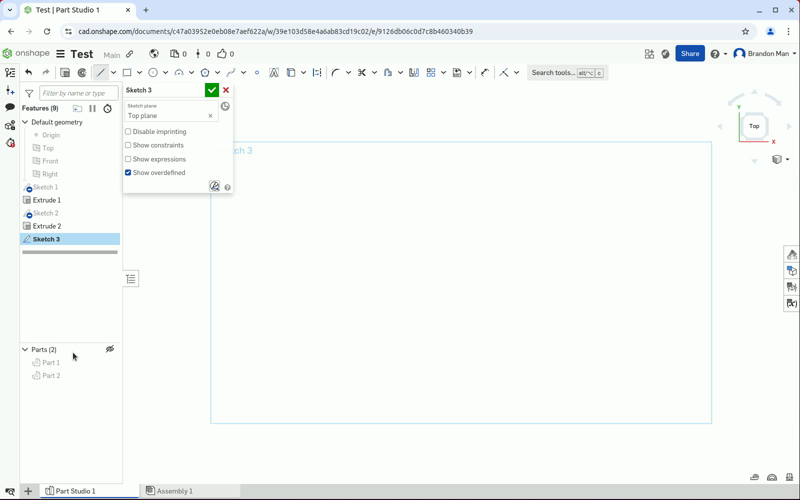
mouse_move(383, 298)
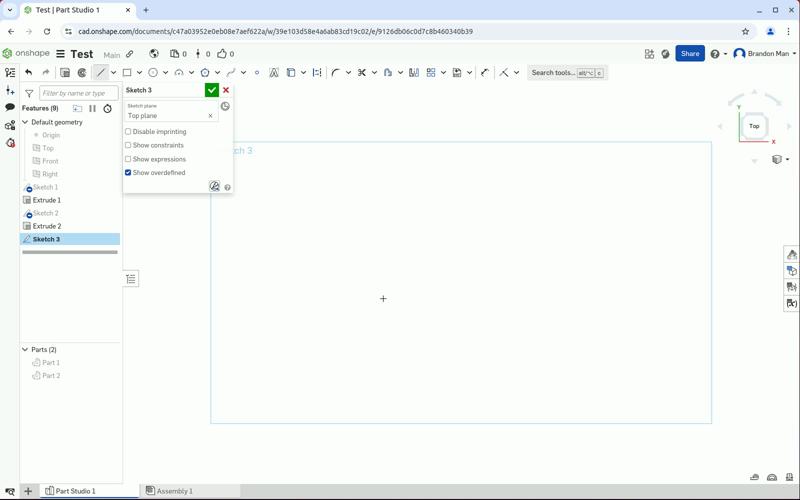
click(383, 298)
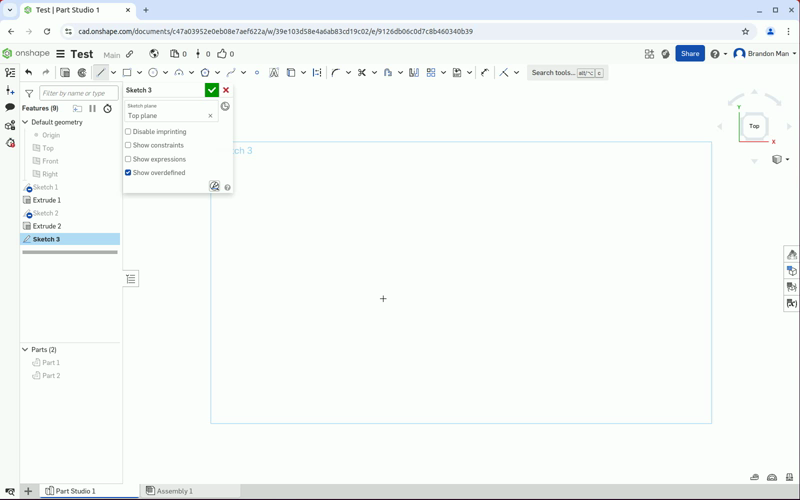
key_up(shift)
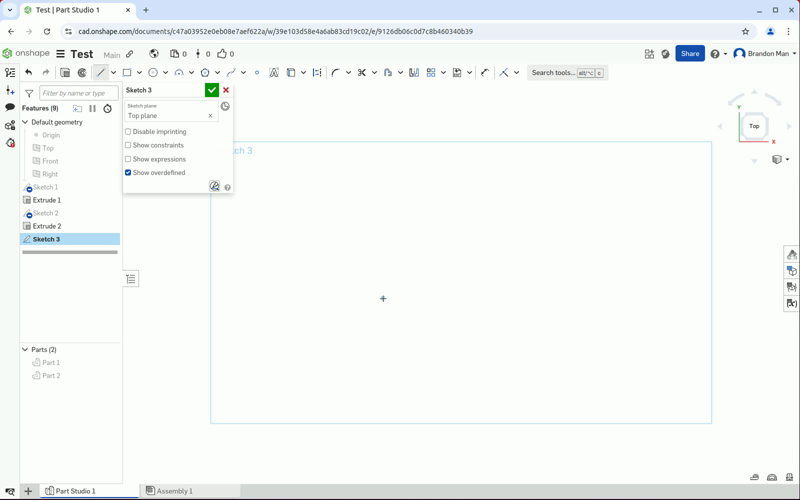
key_down(shift)
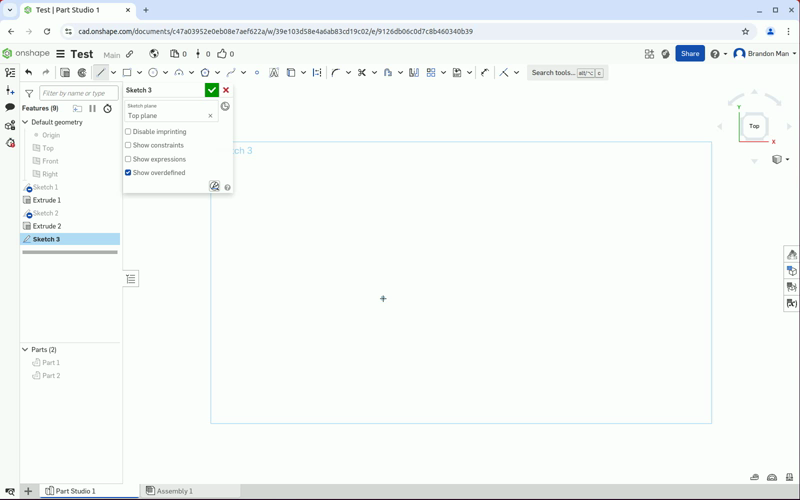
mouse_move(413, 298)
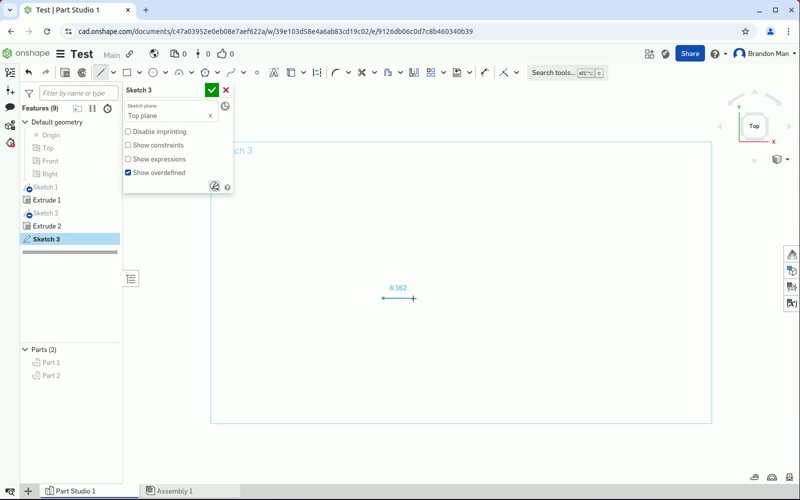
mouse_move(399, 298)
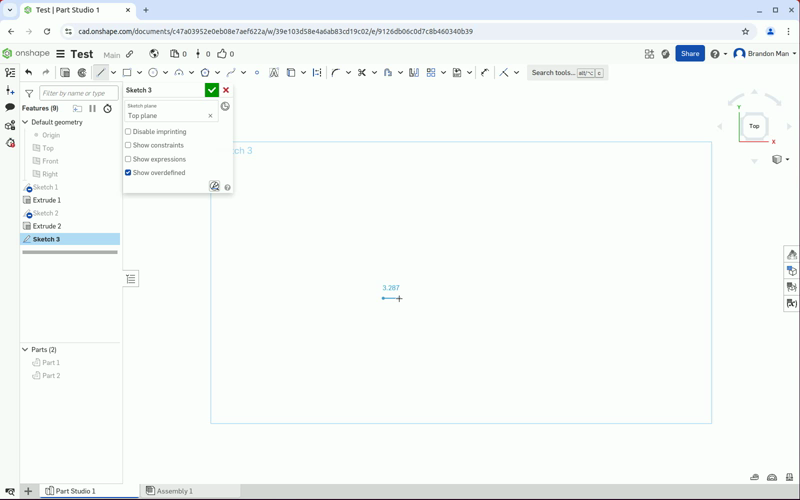
click(399, 298)
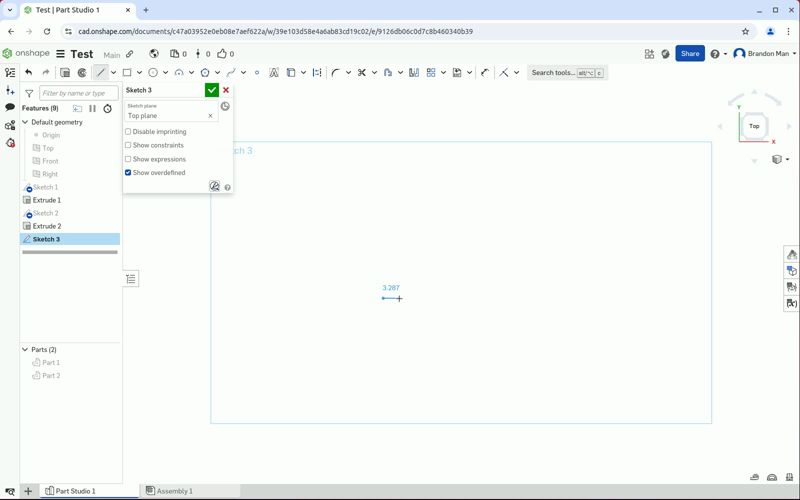
key_up(shift)
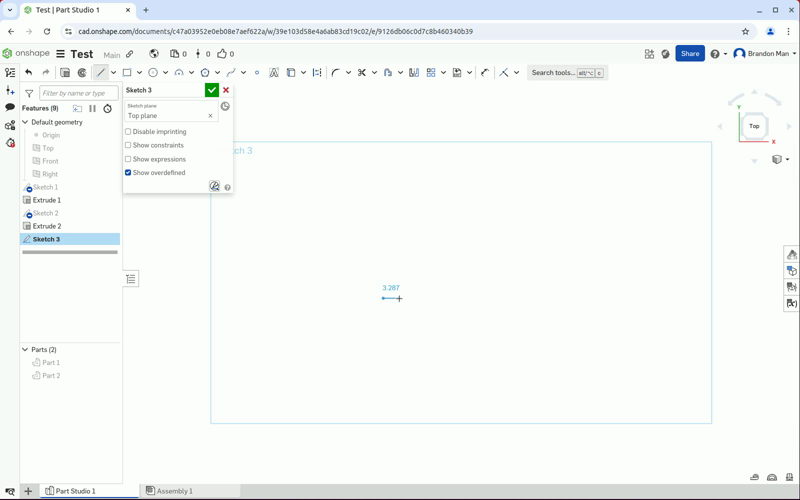
key_down(shift)
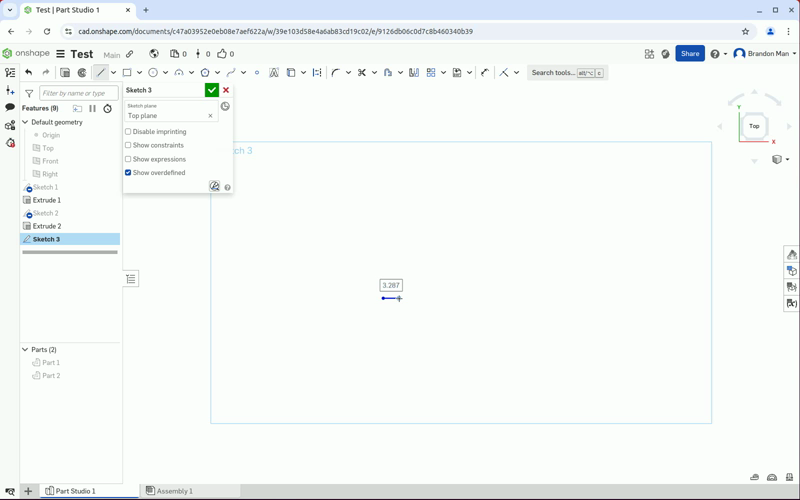
mouse_move(429, 298)
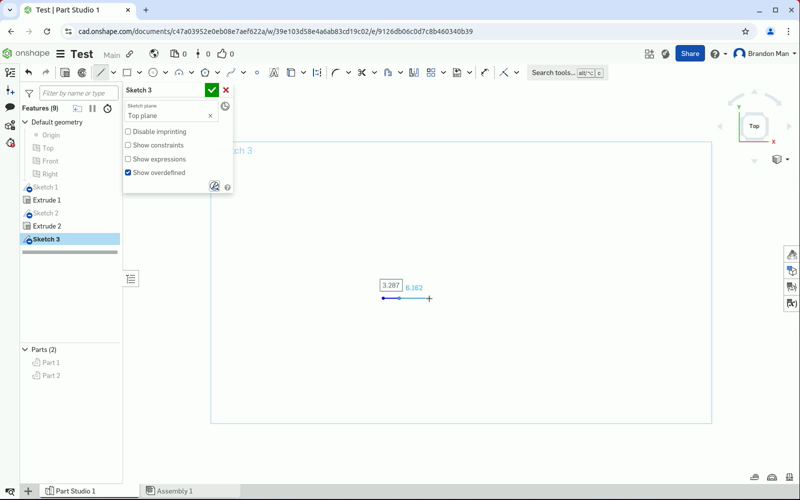
mouse_move(399, 267)
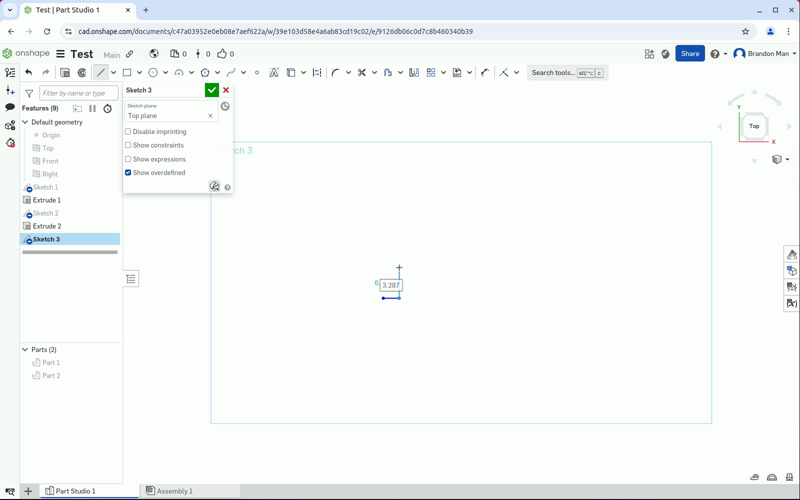
click(399, 267)
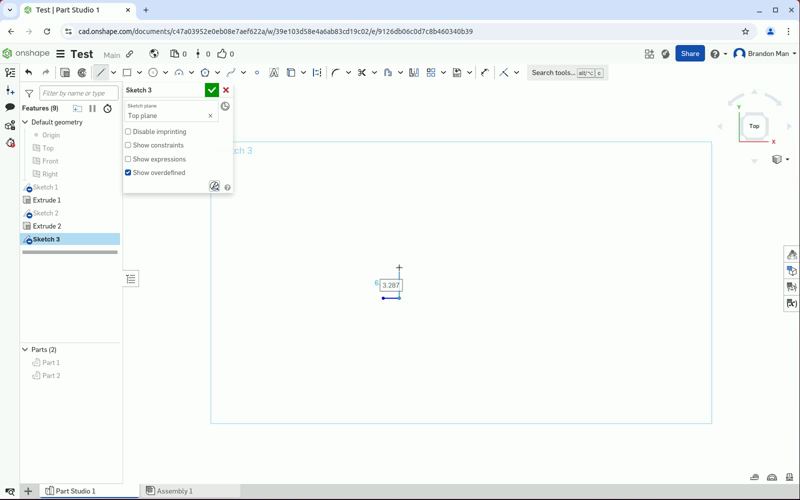
key_up(shift)
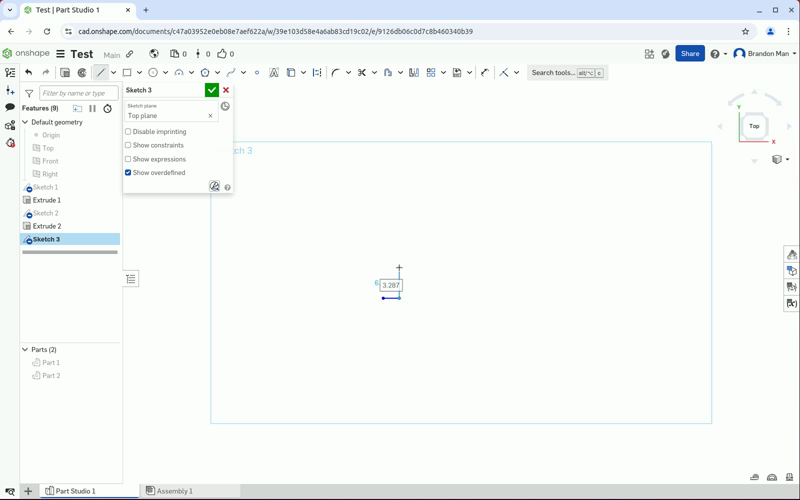
key_down(shift)
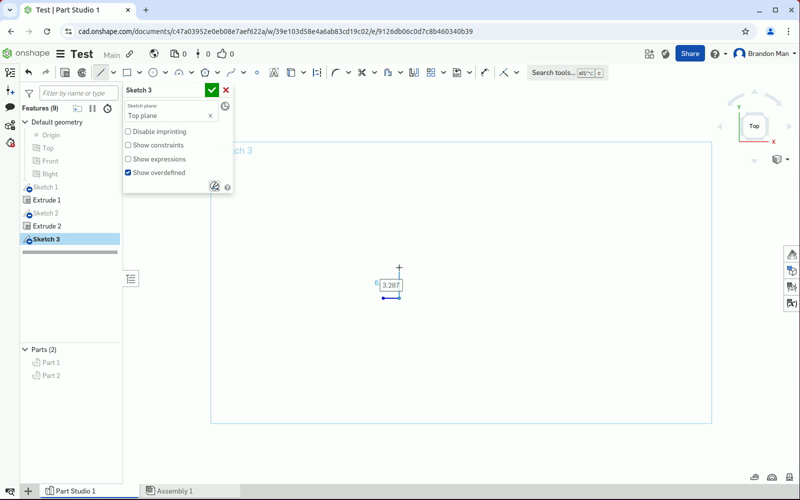
mouse_move(429, 267)
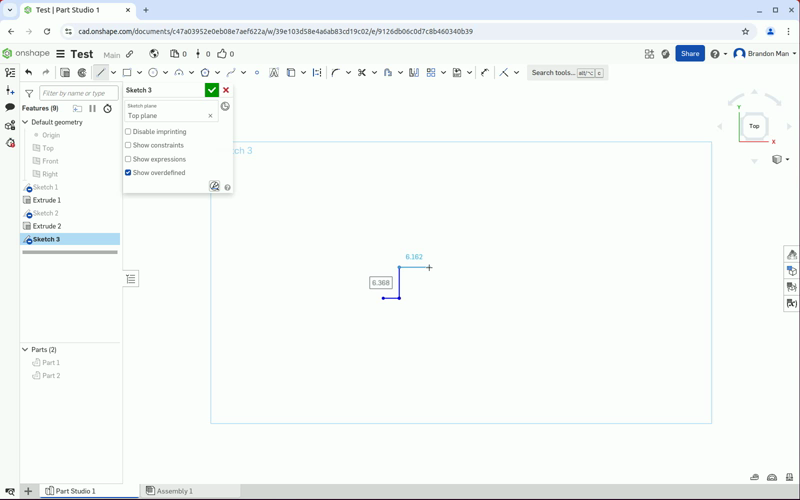
mouse_move(383, 267)
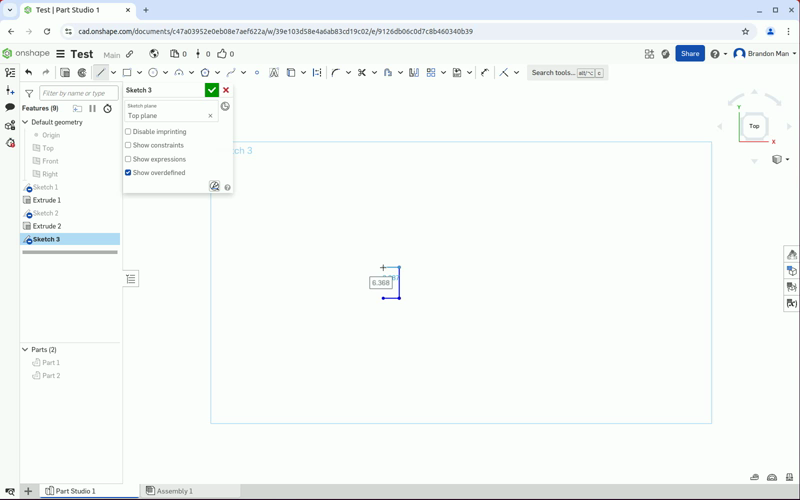
click(383, 267)
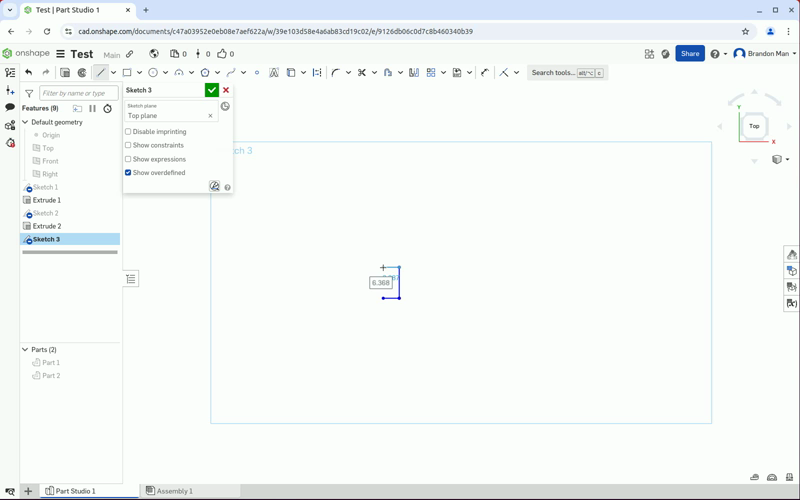
key_up(shift)
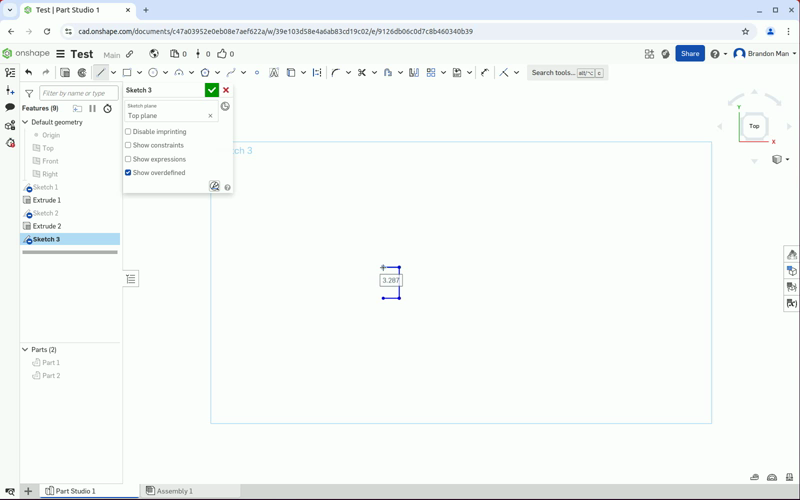
key(esc)
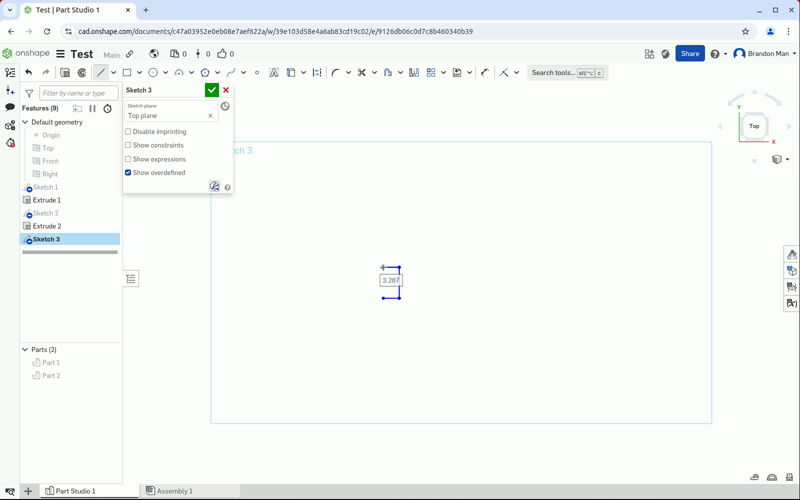
key(a)
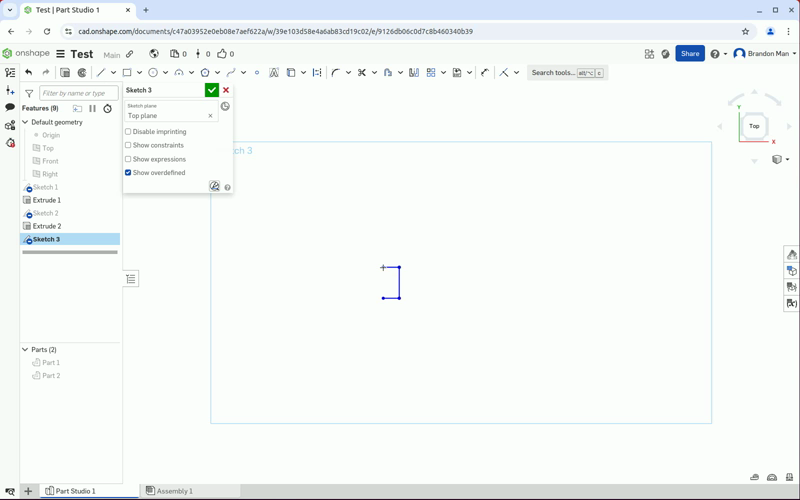
mouse_move(383, 267)
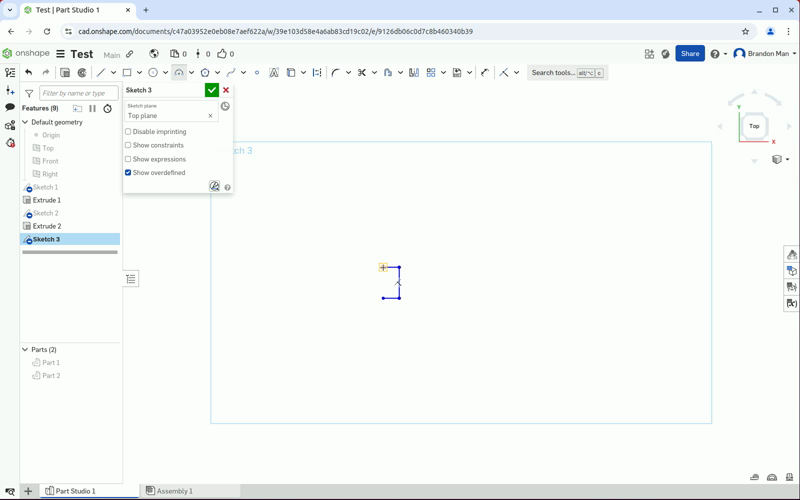
click(383, 267)
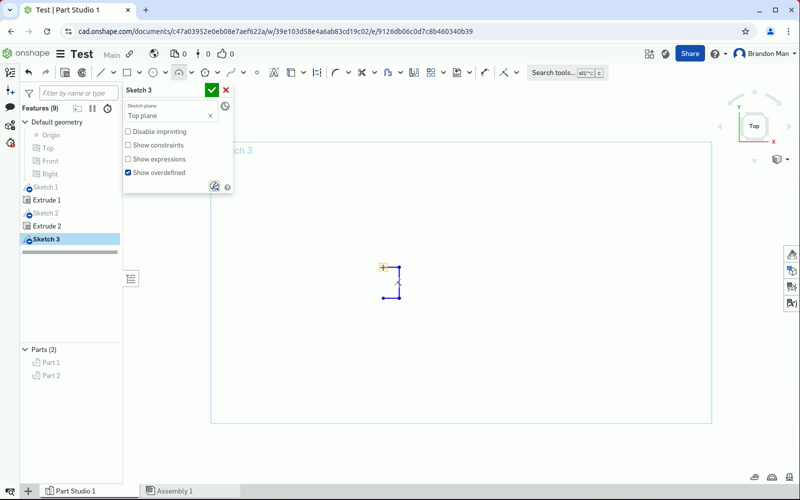
mouse_move(383, 298)
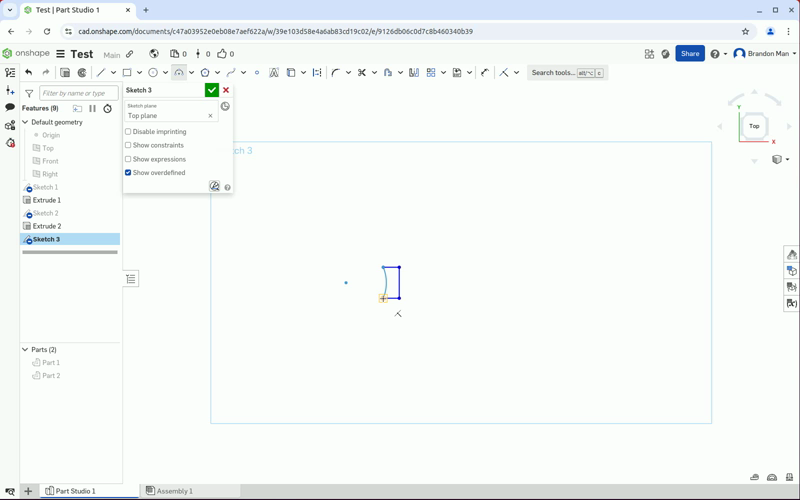
click(383, 298)
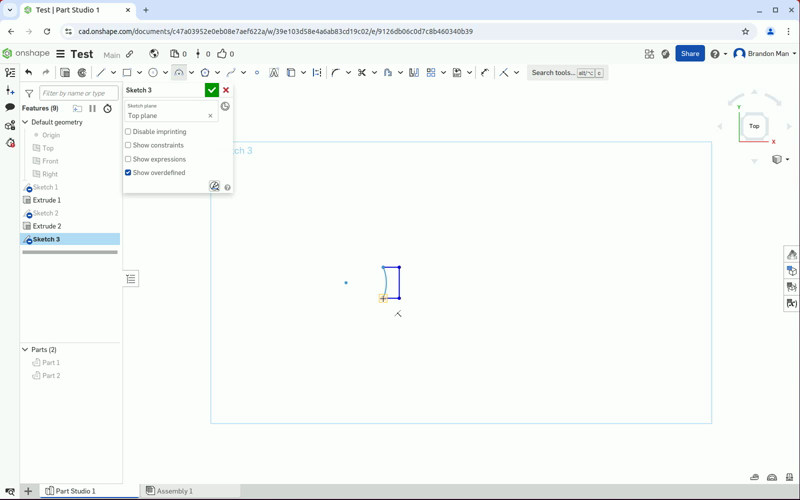
key_down(shift)
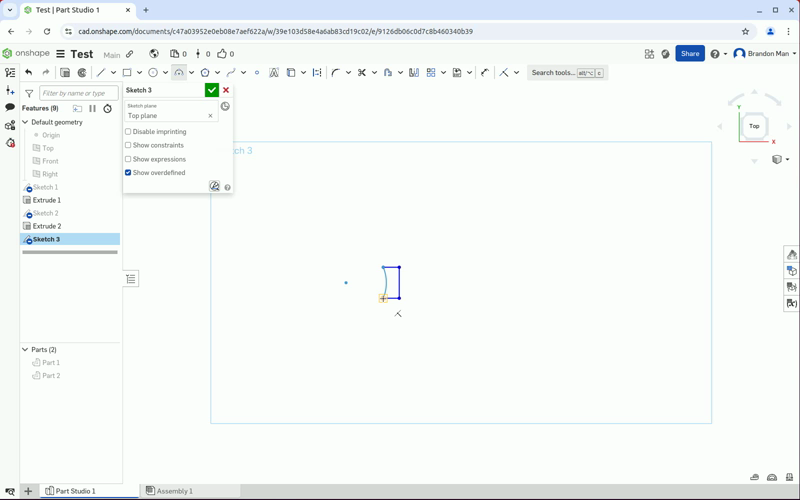
mouse_move(367, 282)
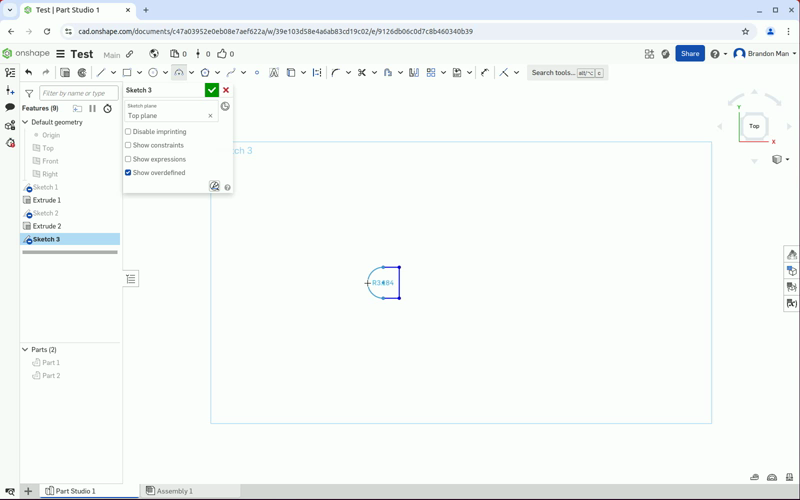
click(367, 282)
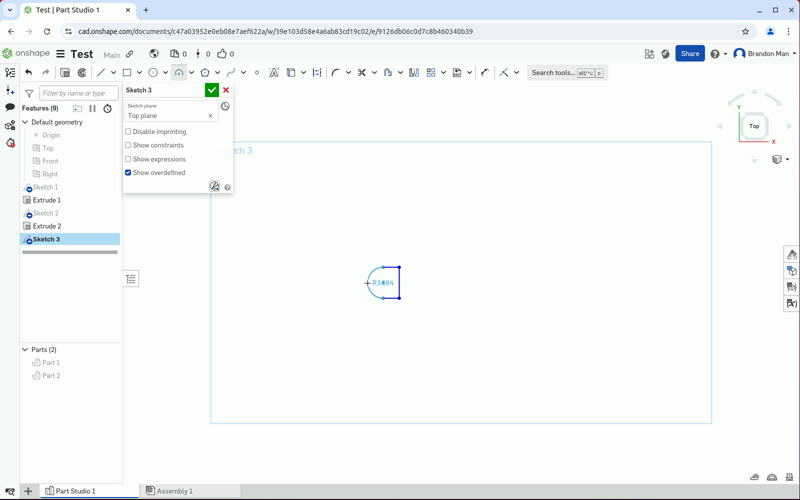
key_up(shift)
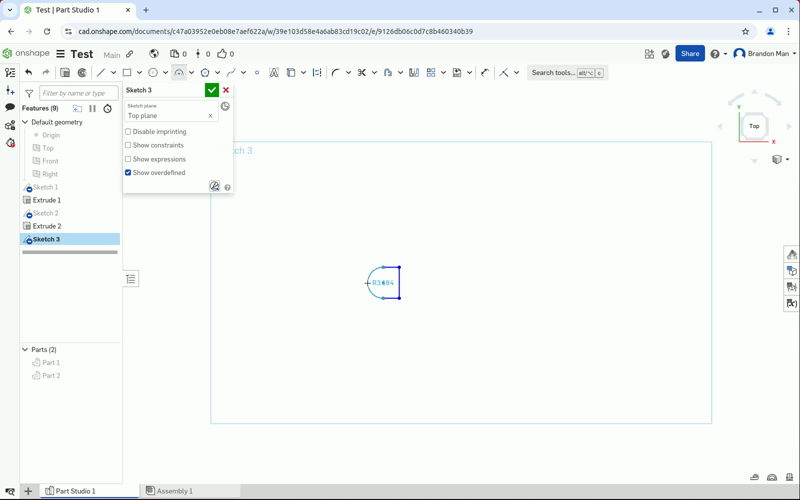
key(esc)
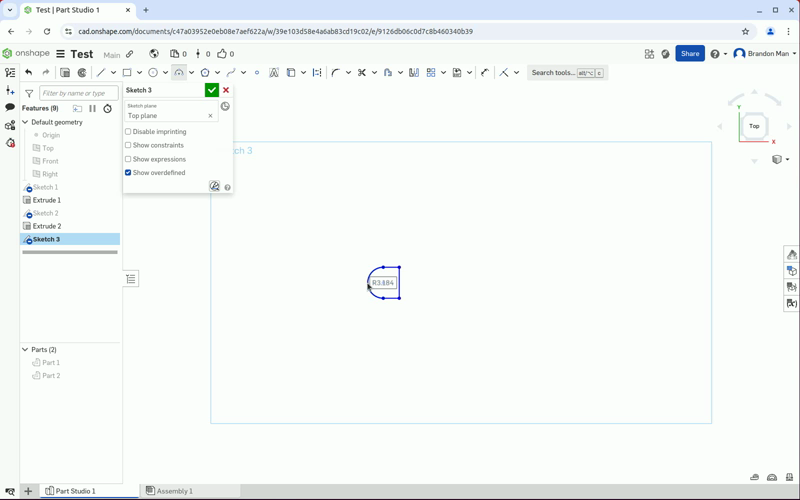
key(c)
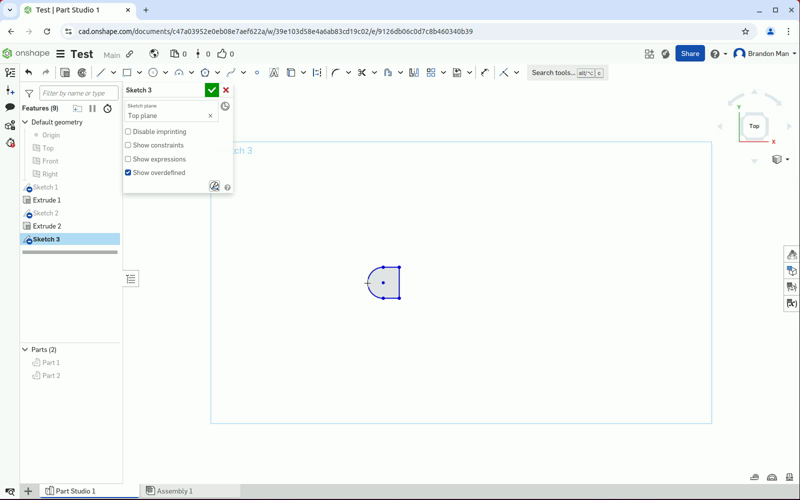
key_down(shift)
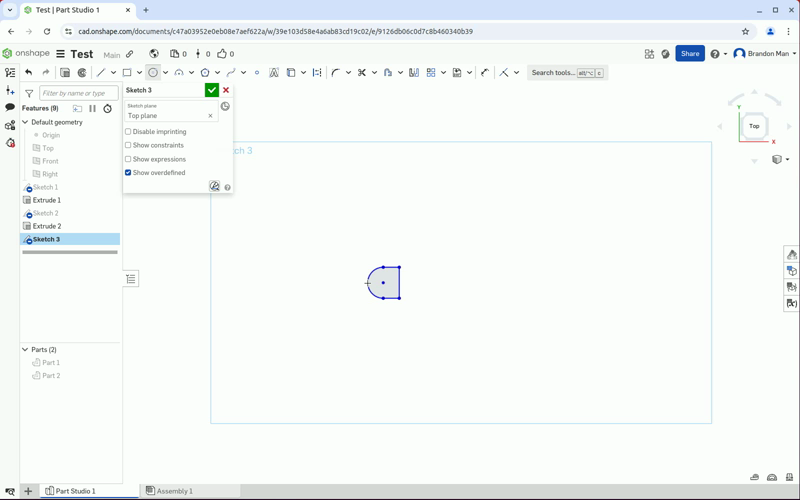
mouse_move(383, 282)
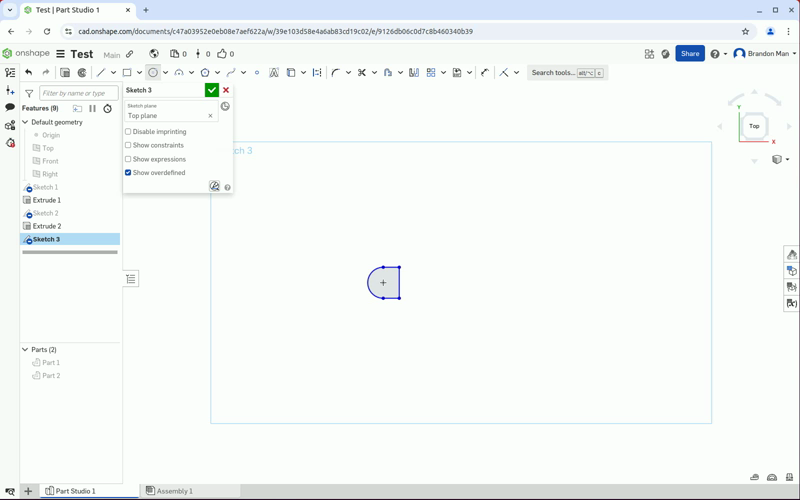
click(383, 282)
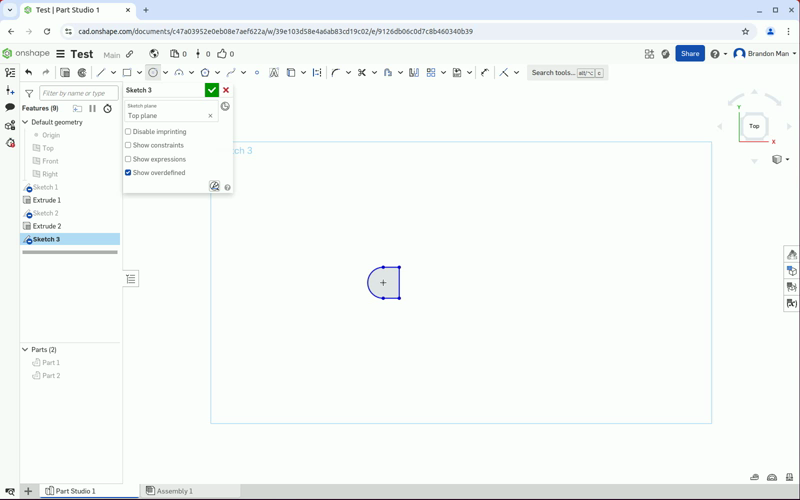
key_up(shift)
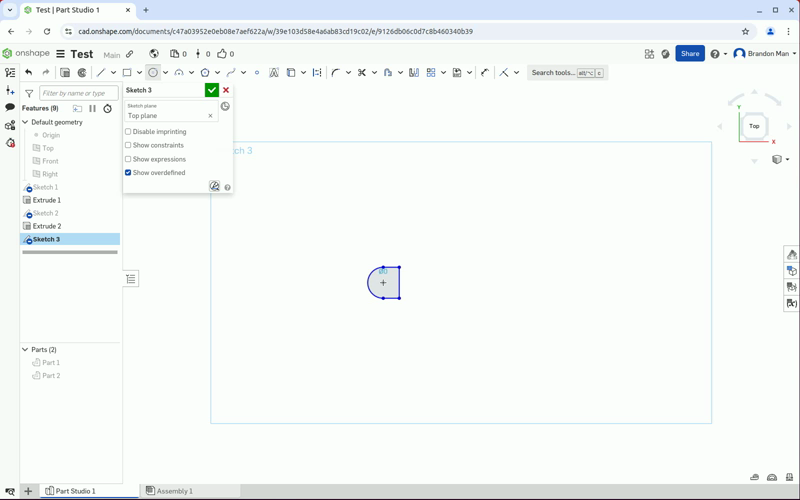
mouse_move(391, 282)
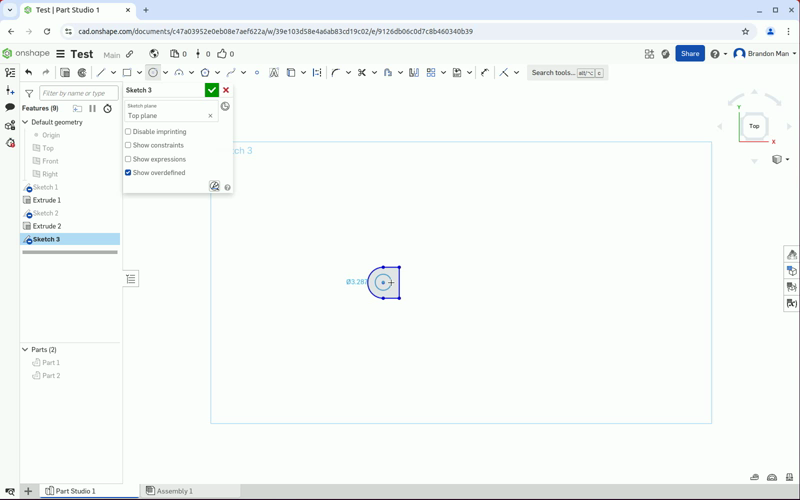
click(391, 282)
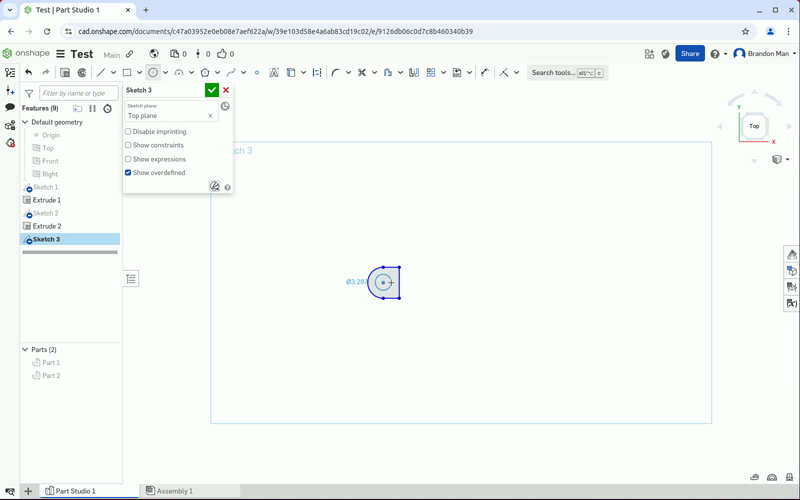
key(esc)
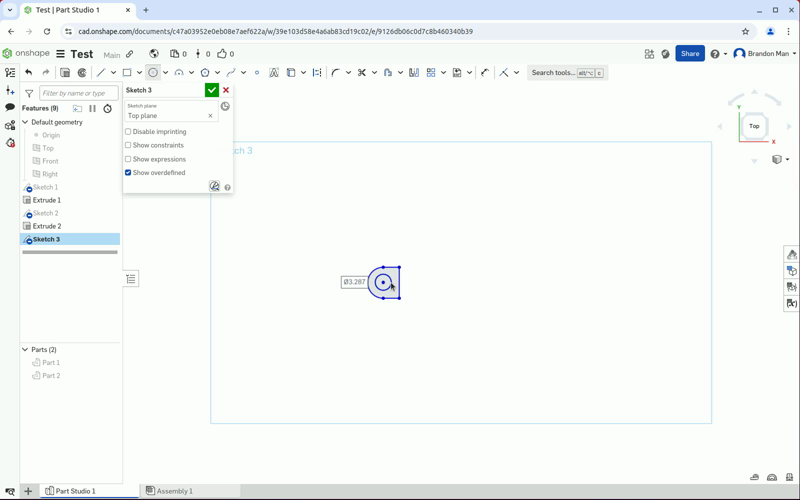
mouse_move(398, 287)
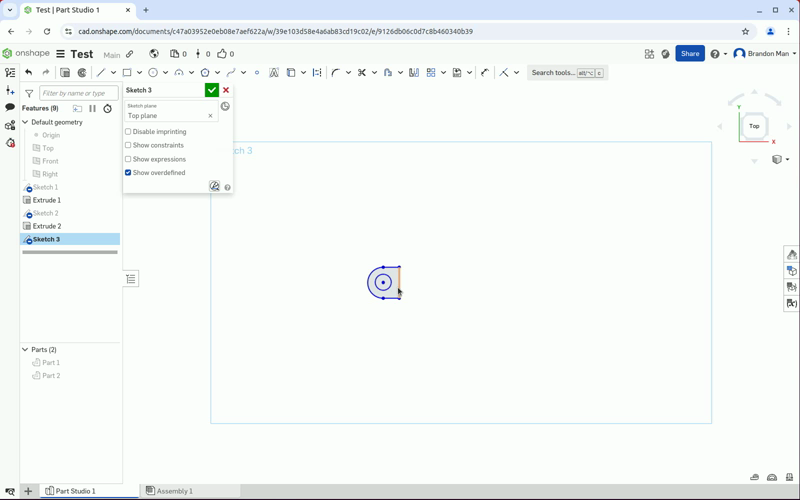
scroll(6)
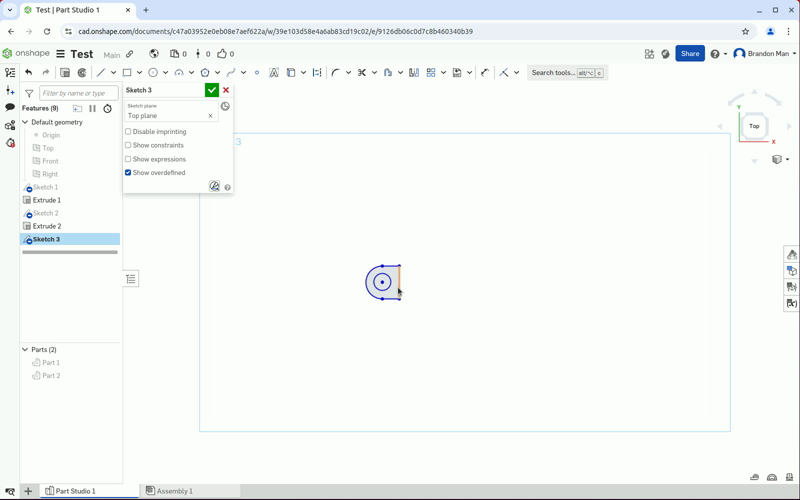
scroll(6)
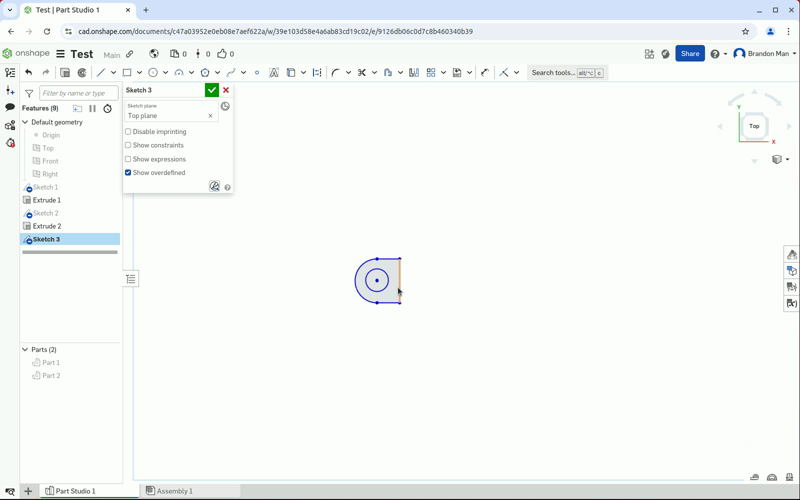
scroll(6)
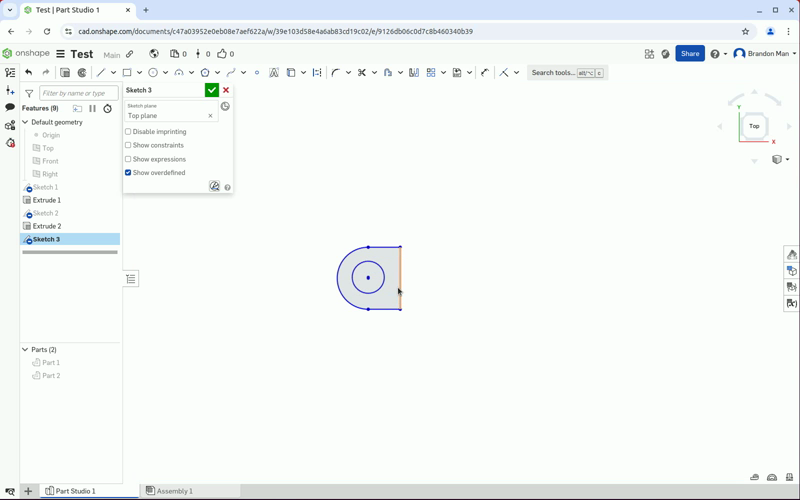
scroll(6)
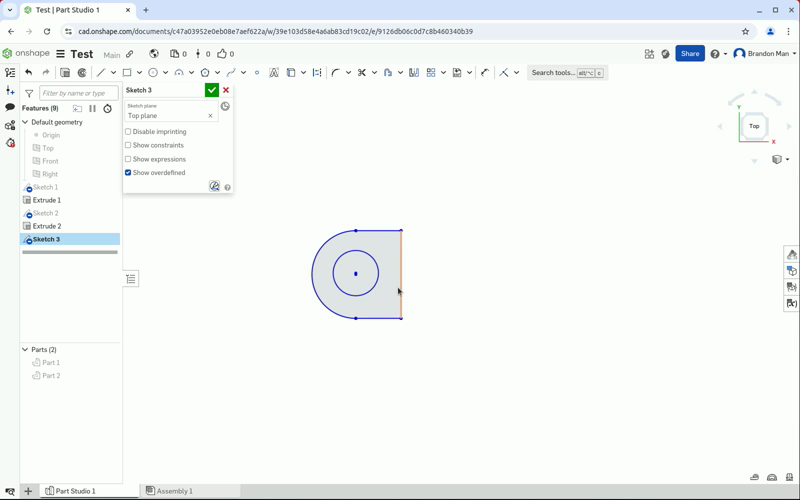
scroll(6)
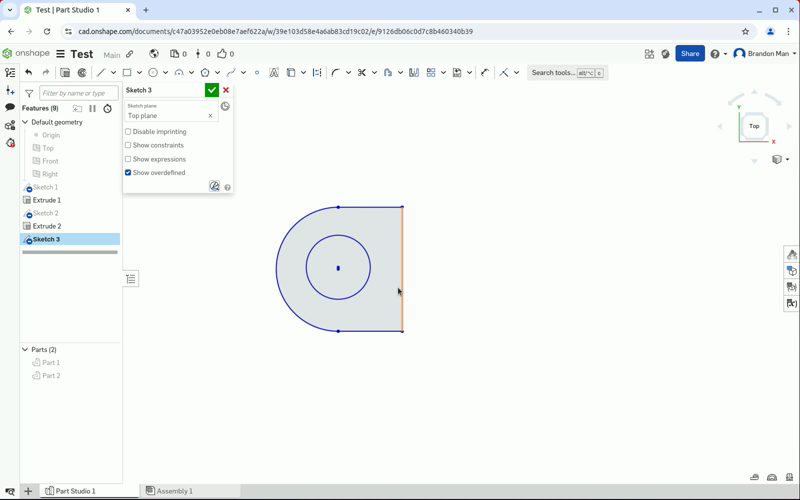
scroll(6)
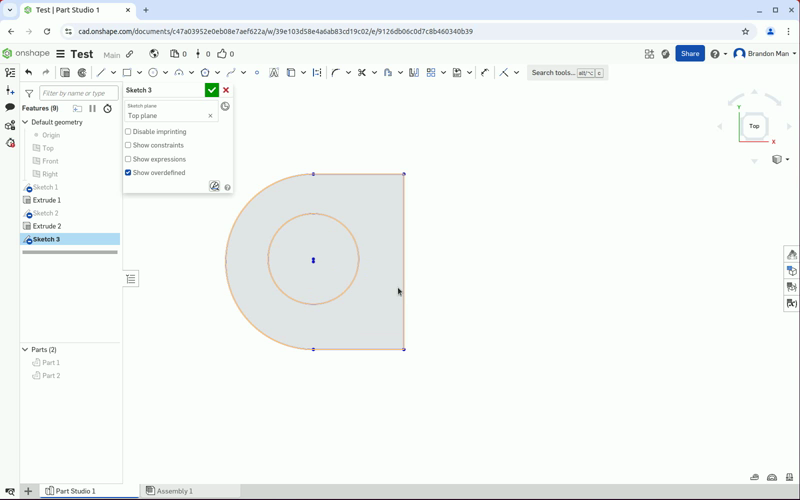
scroll(6)
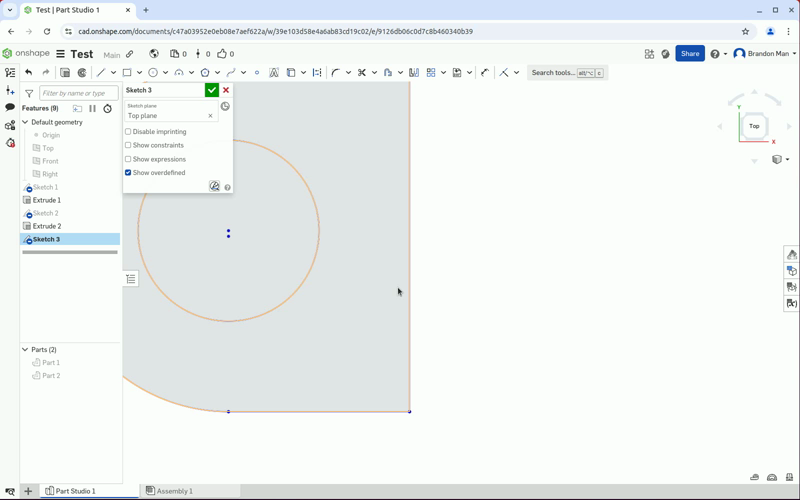
click(398, 287)
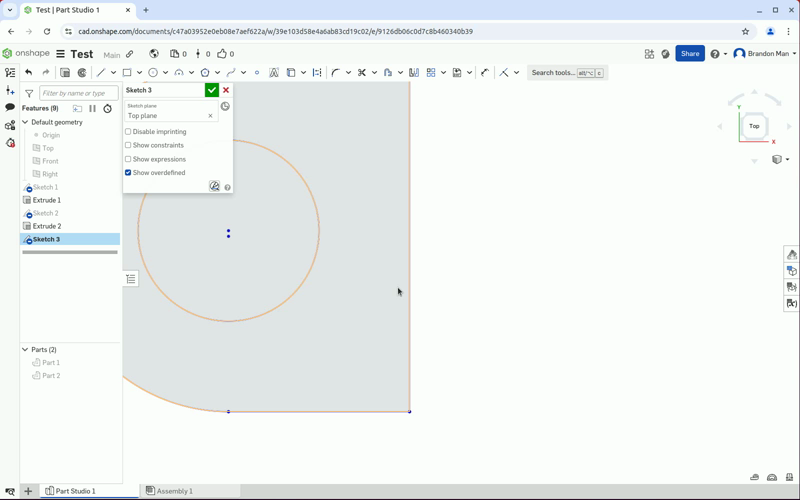
scroll(-6)
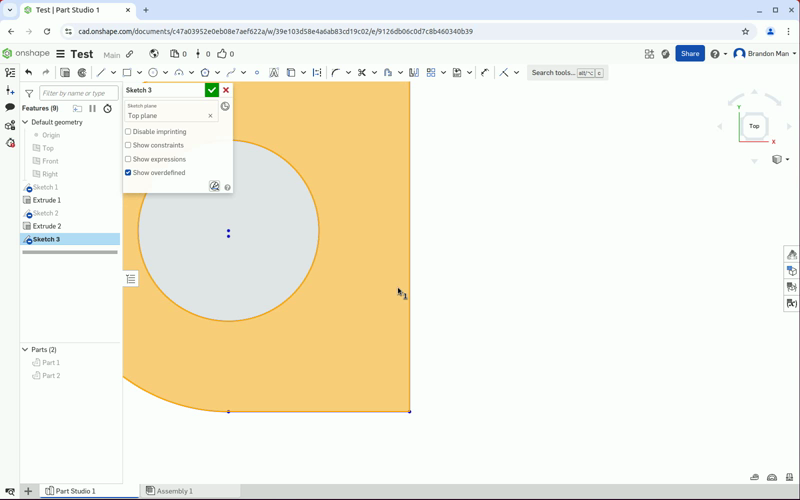
scroll(-6)
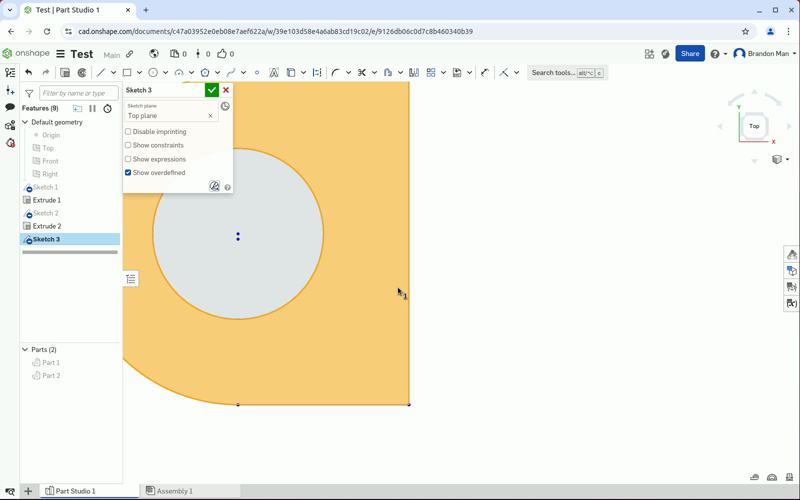
scroll(-6)
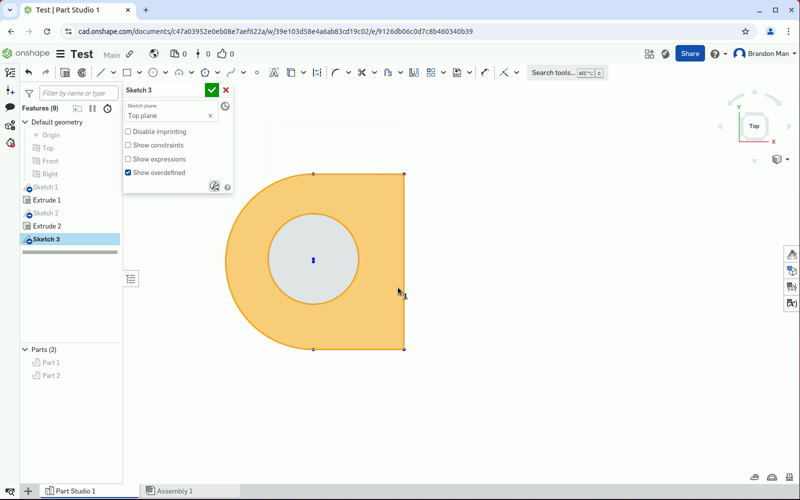
scroll(-6)
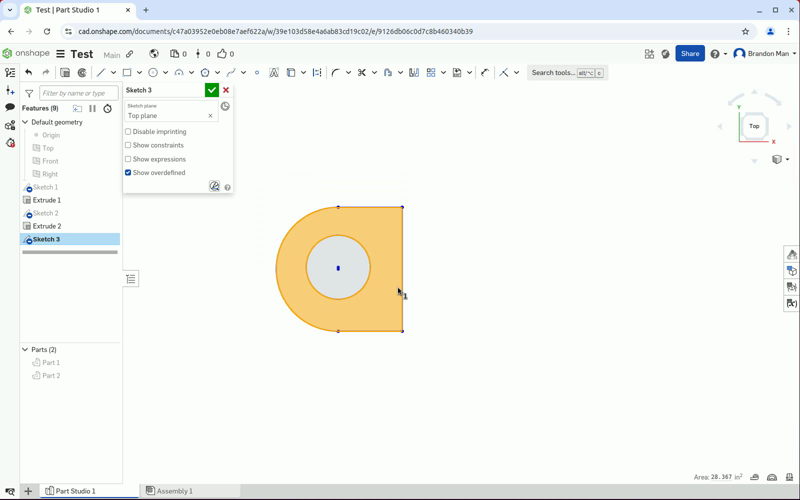
scroll(-6)
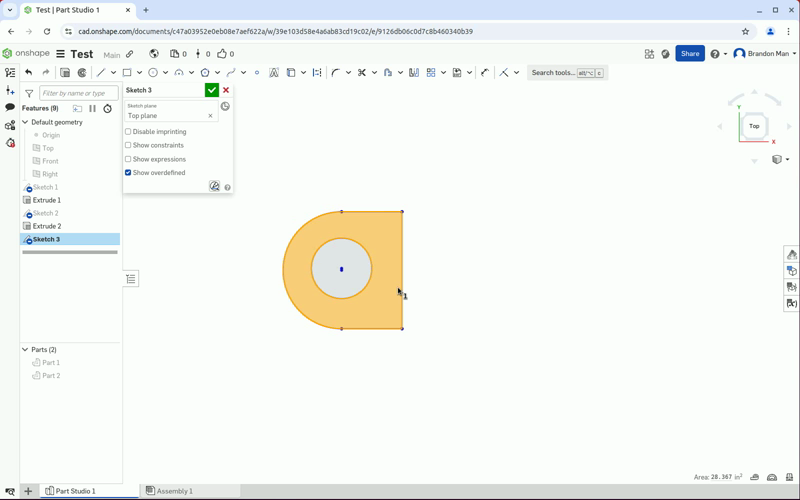
scroll(-6)
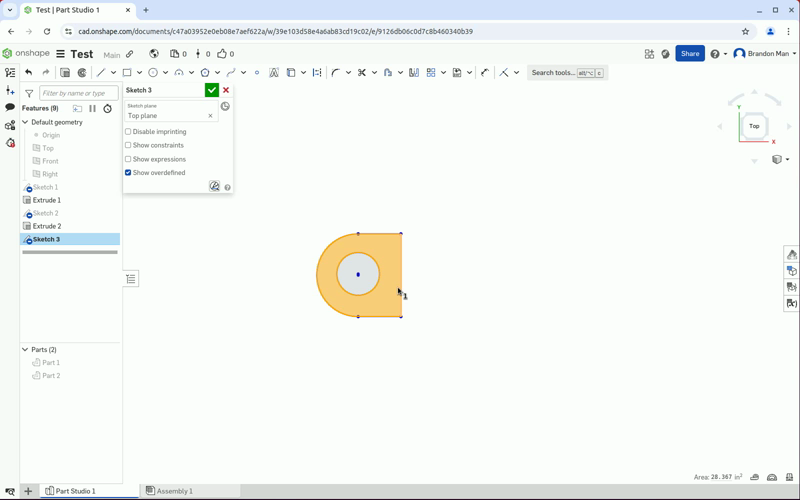
scroll(-6)
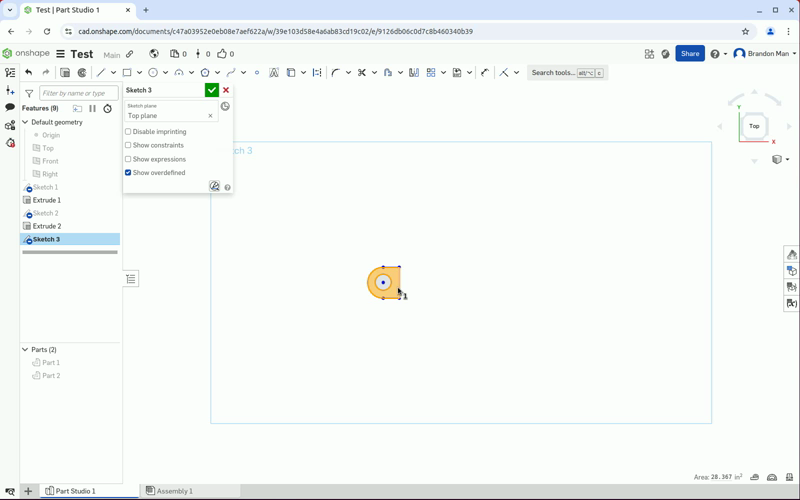
mouse_move(73, 352)
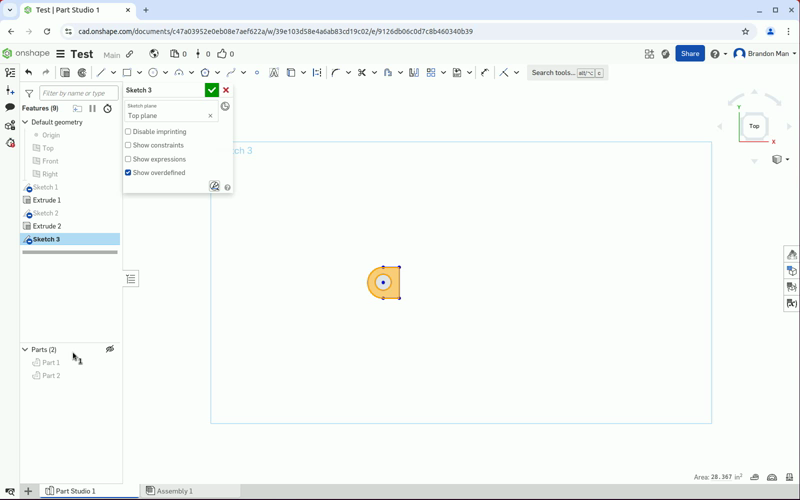
key(shift+y)
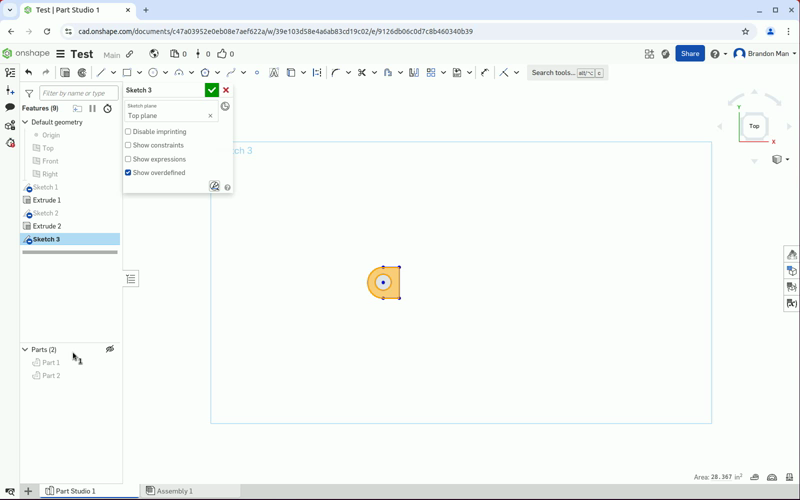
key(shift+e)
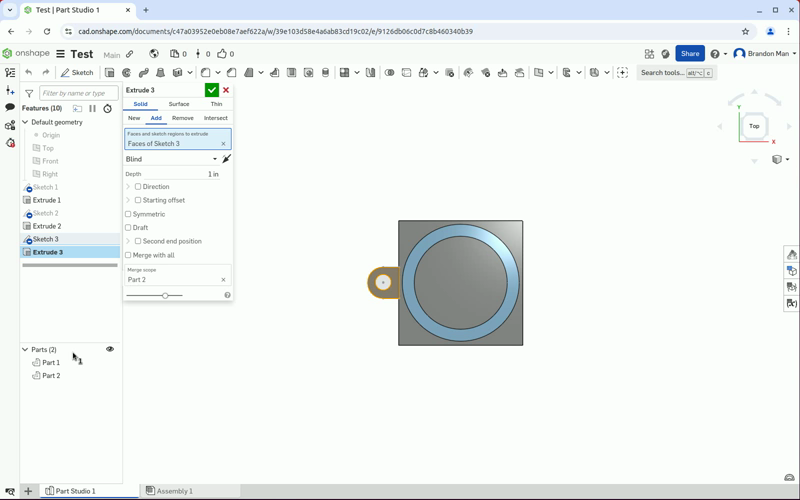
mouse_move(143, 106)
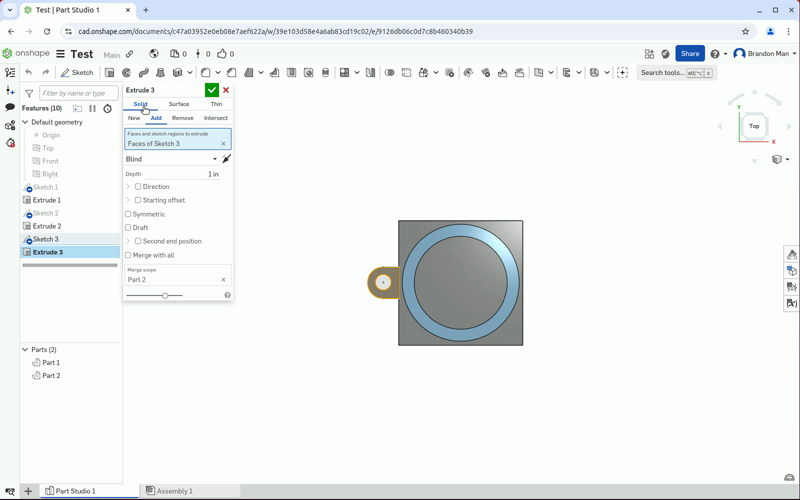
click(143, 106)
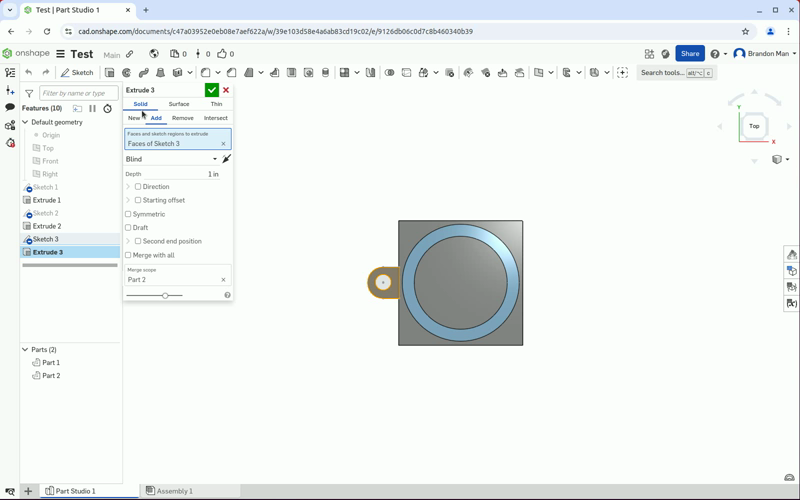
mouse_move(137, 120)
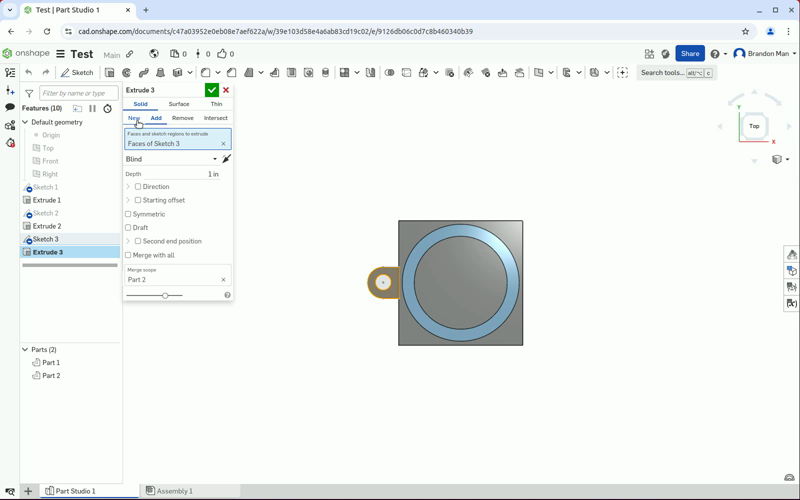
click(137, 120)
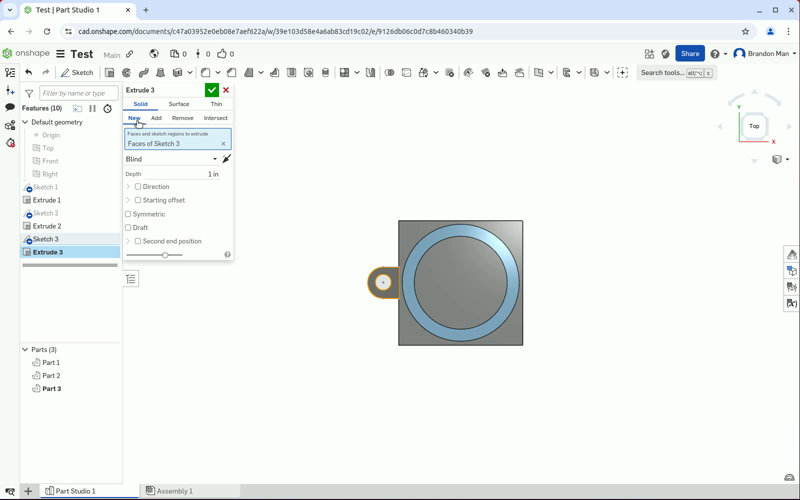
key(tab, 4)
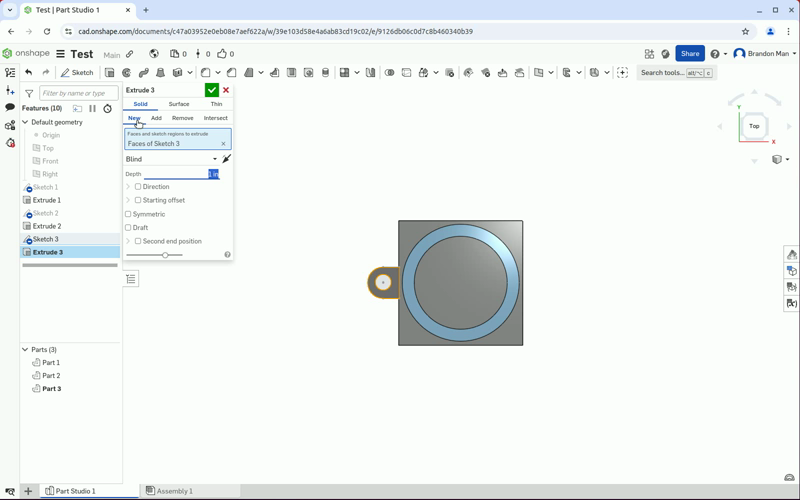
text(6.258)
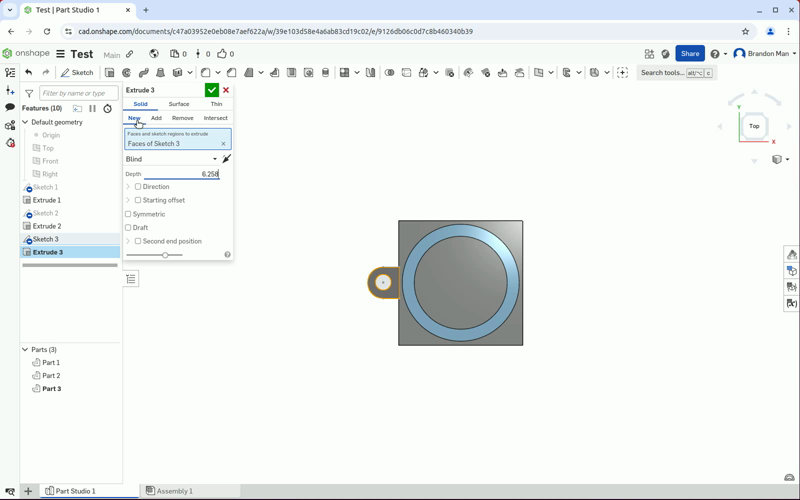
key(enter)
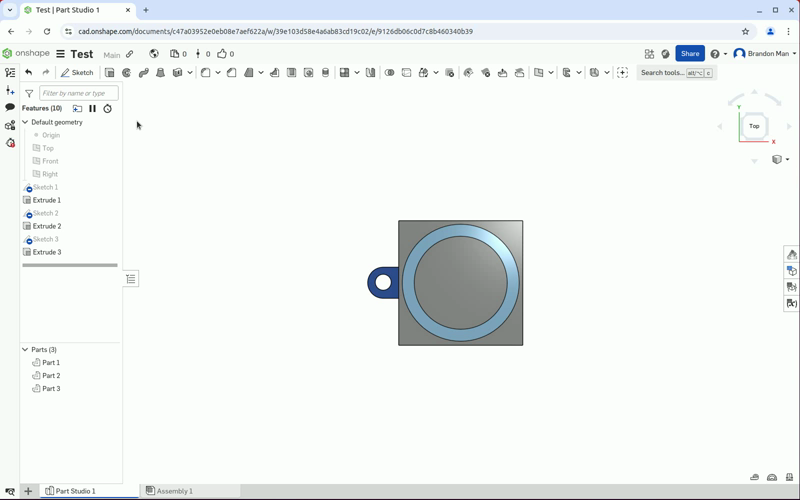
key(shift+h)
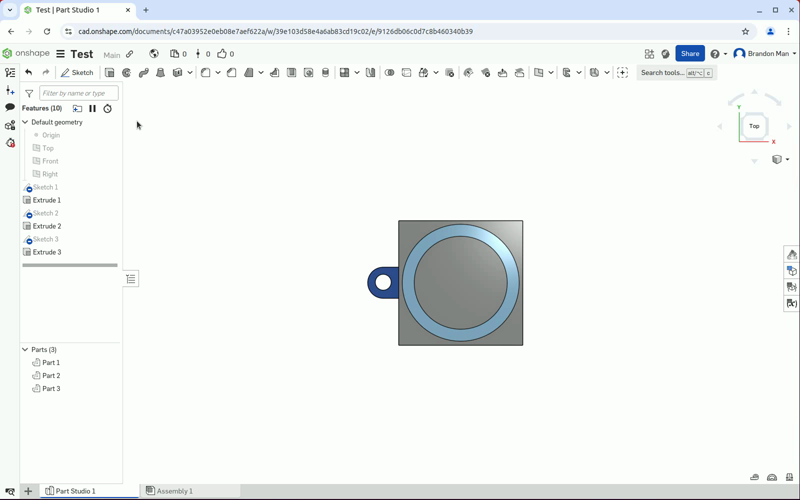
key(shift+h)
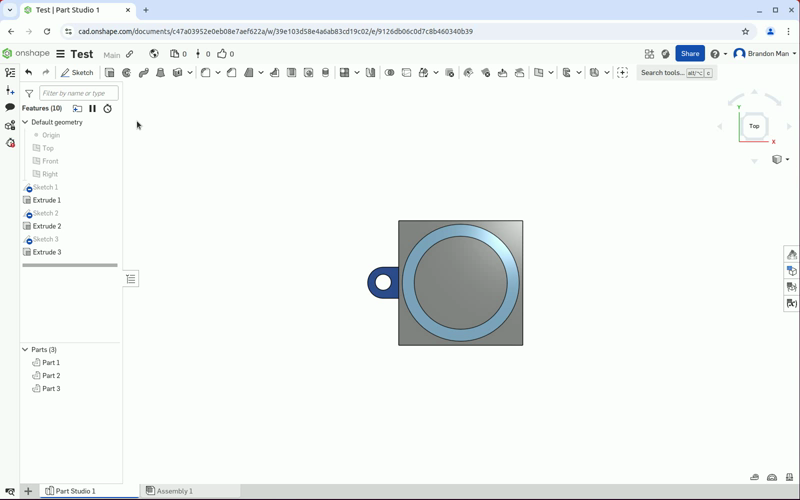
mouse_move(73, 189)
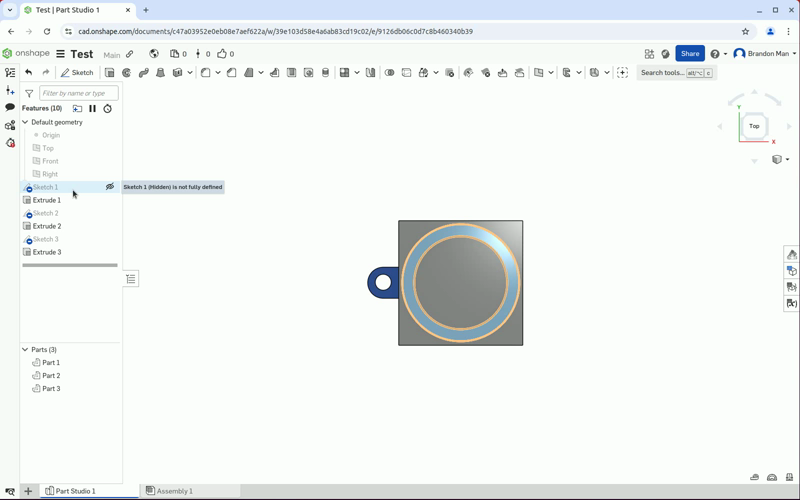
click(73, 189)
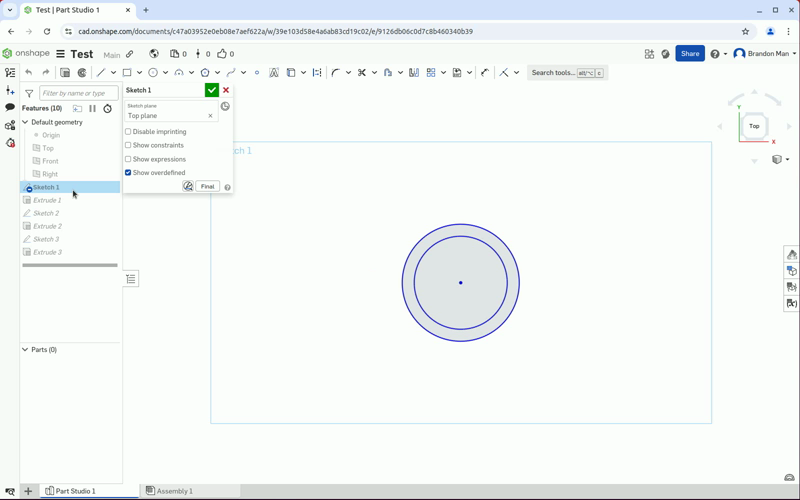
mouse_move(229, 92)
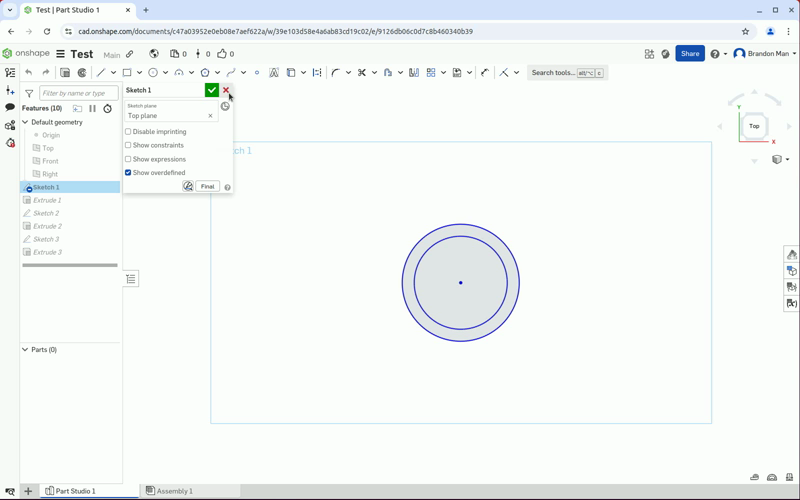
click(229, 92)
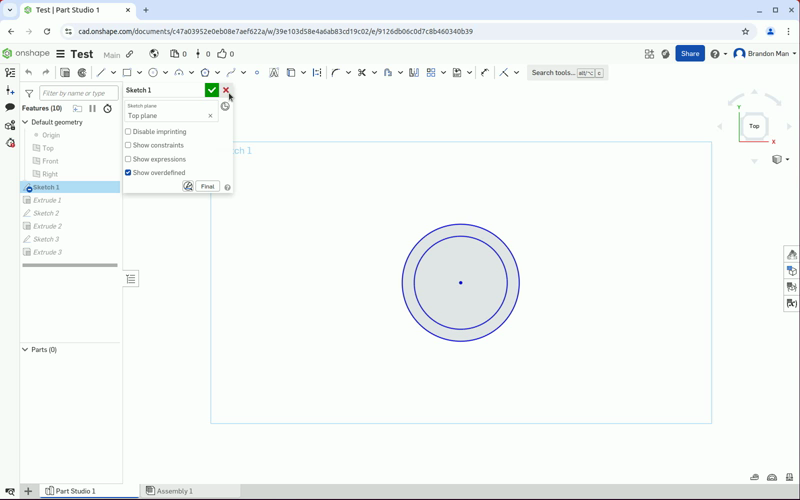
key(shift+s)
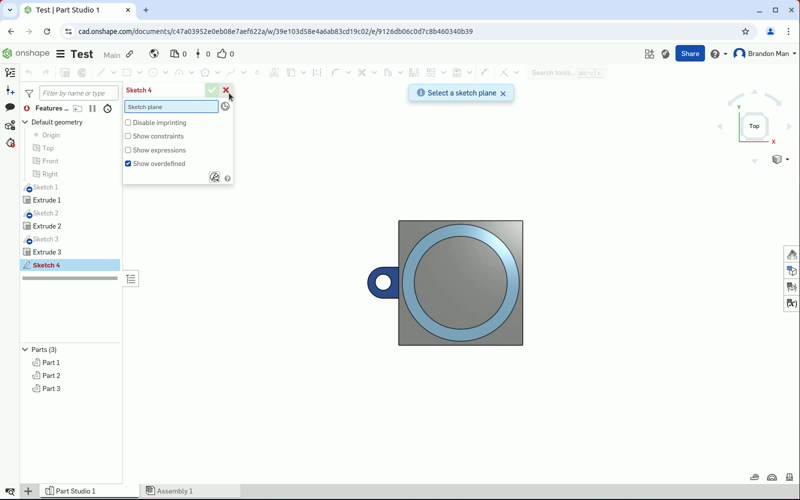
mouse_move(73, 150)
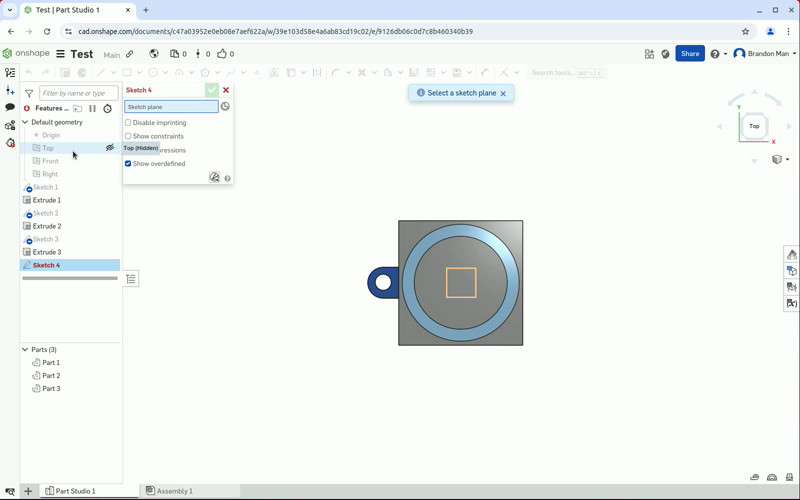
click(73, 150)
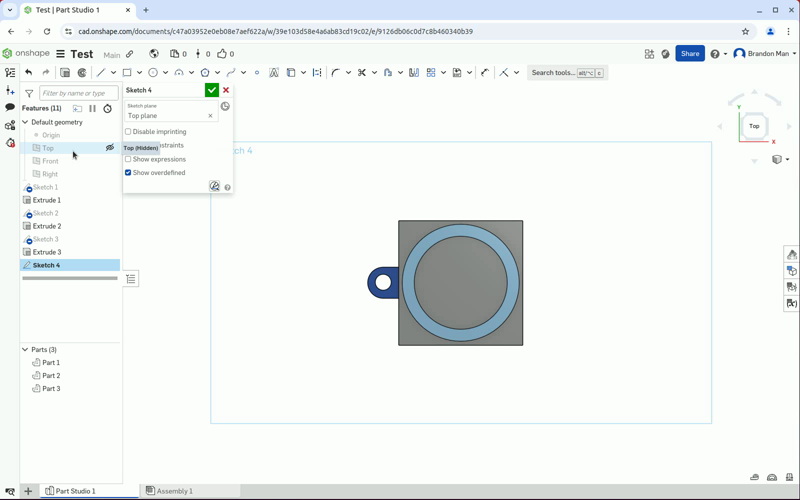
mouse_move(73, 352)
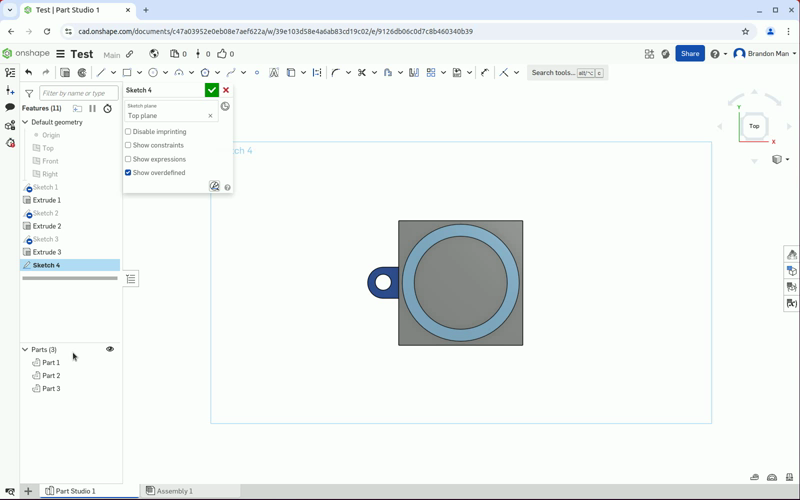
key(y)
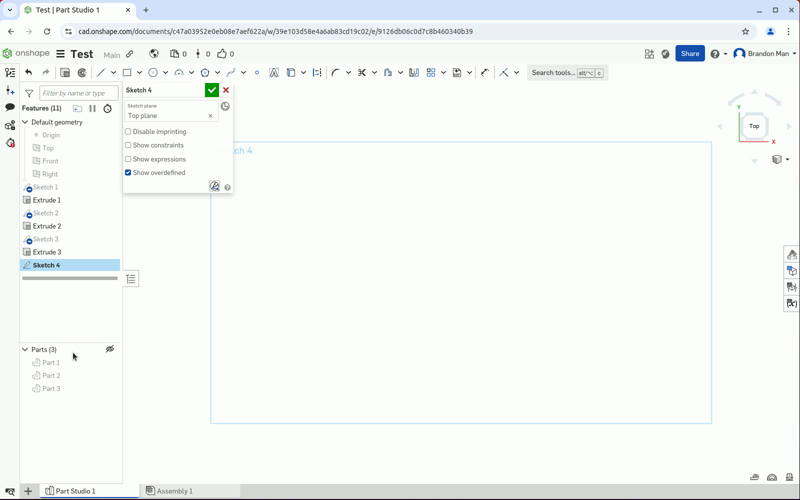
key(l)
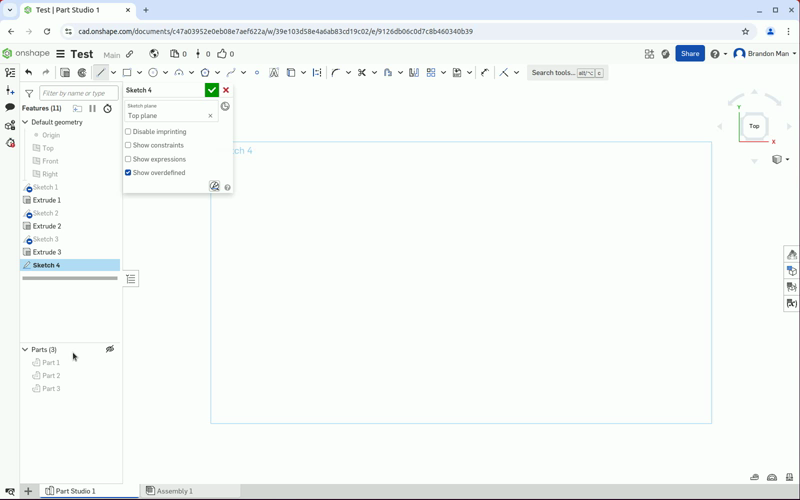
key_down(shift)
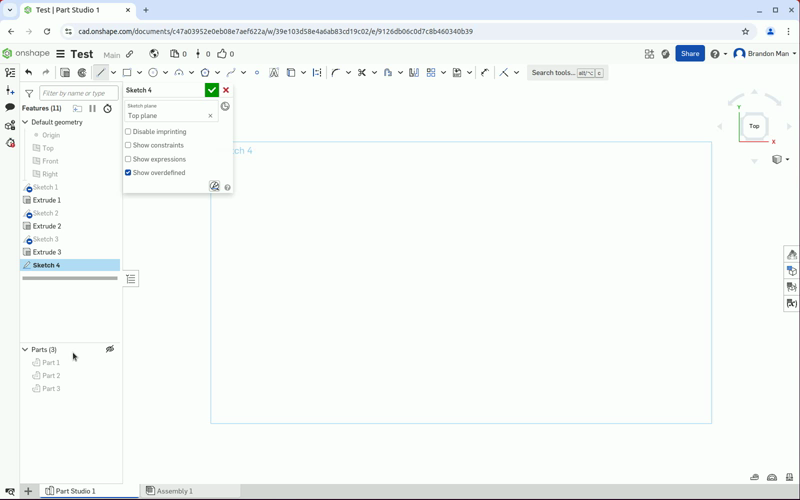
mouse_move(522, 298)
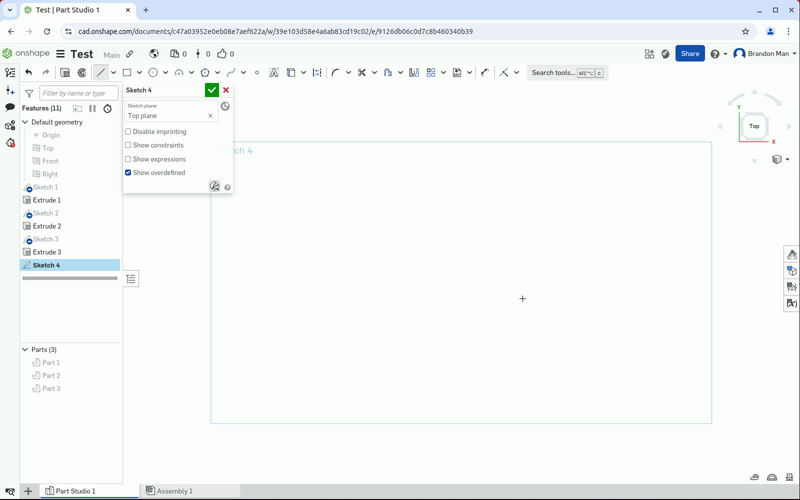
click(522, 298)
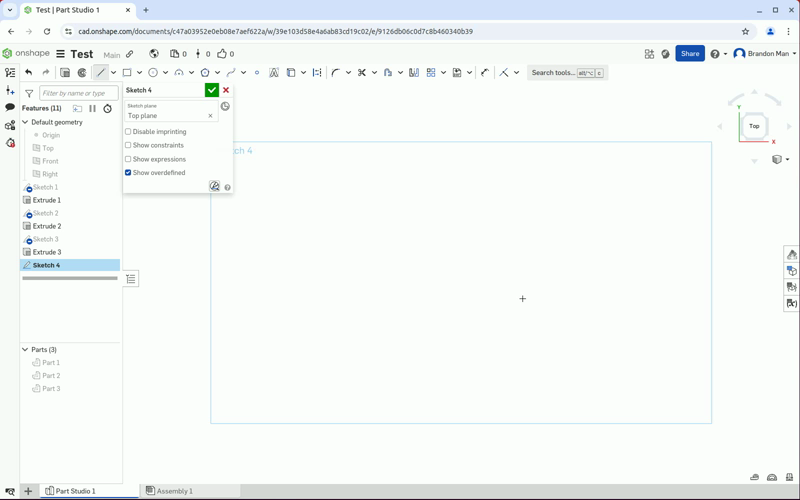
key_up(shift)
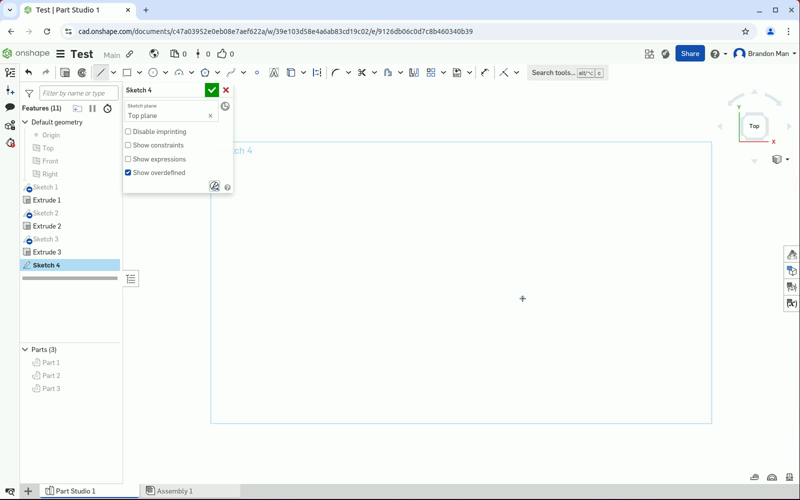
key_down(shift)
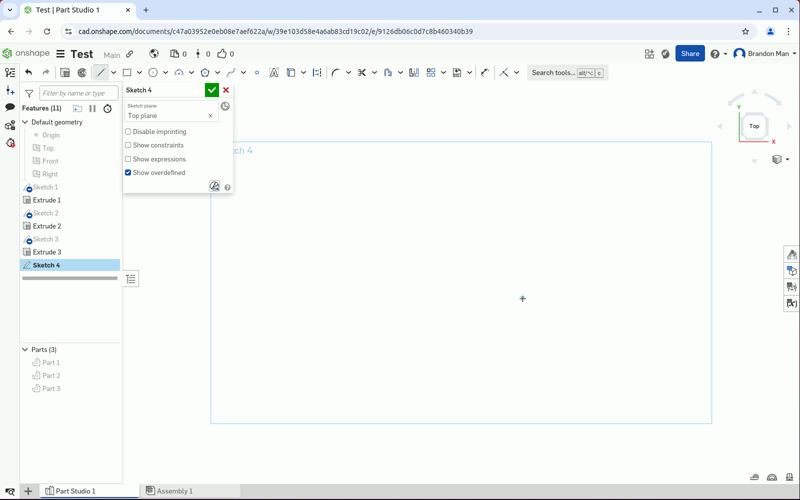
mouse_move(552, 298)
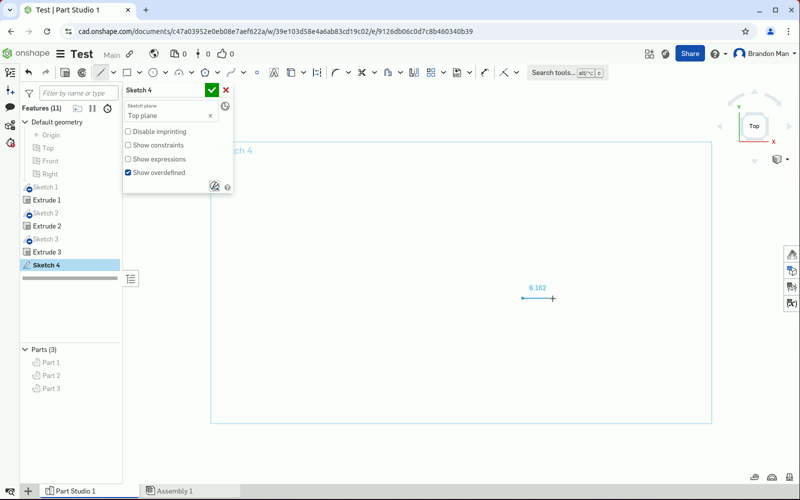
mouse_move(538, 298)
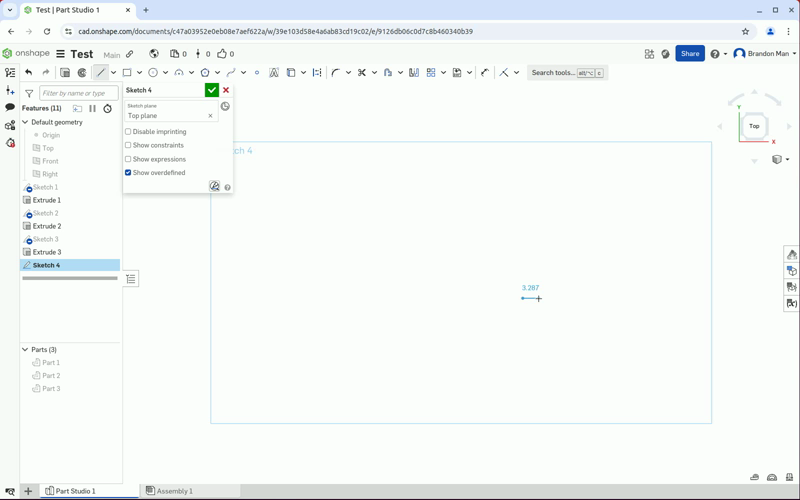
click(538, 298)
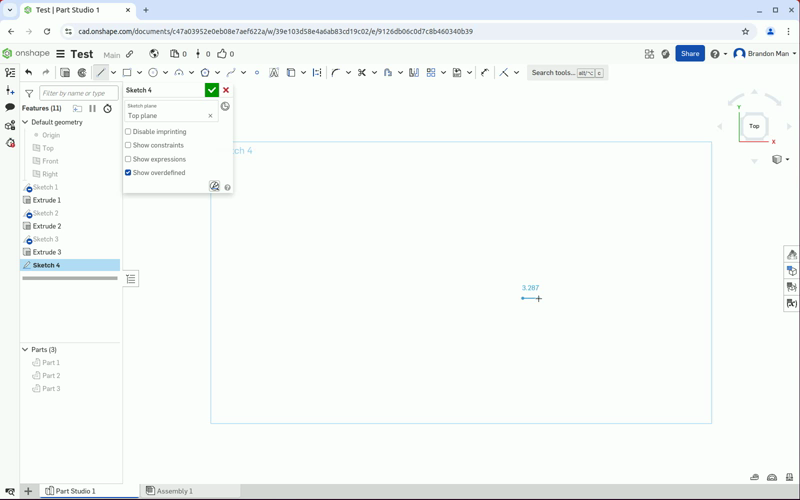
key_up(shift)
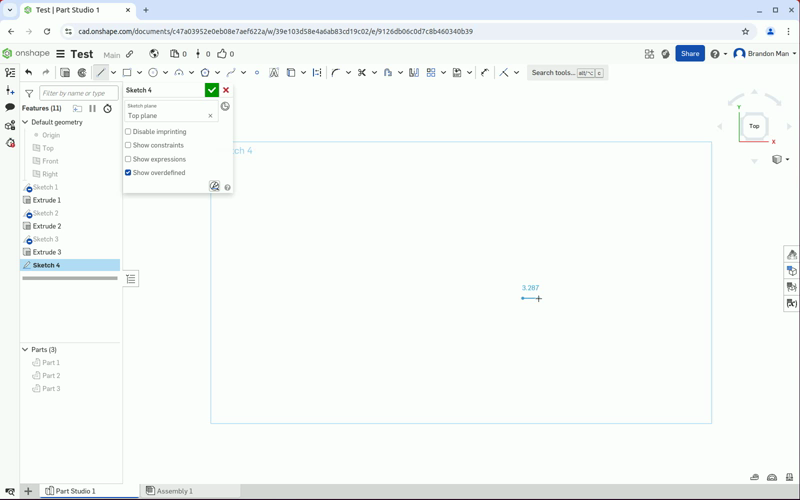
key(esc)
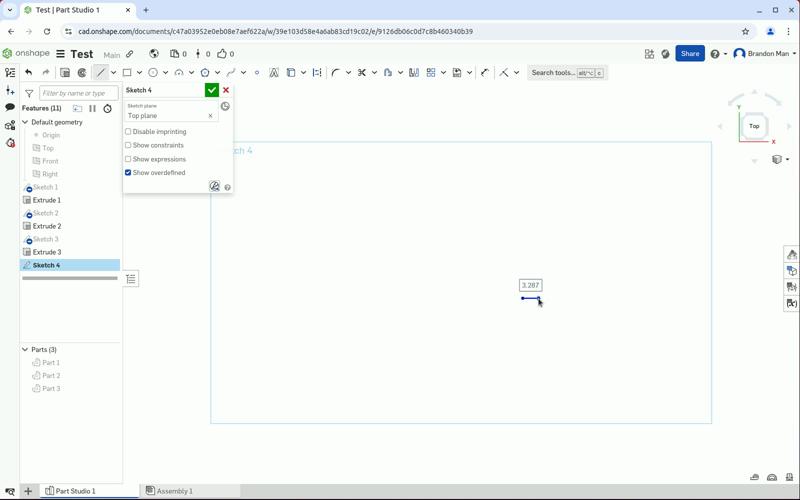
key(a)
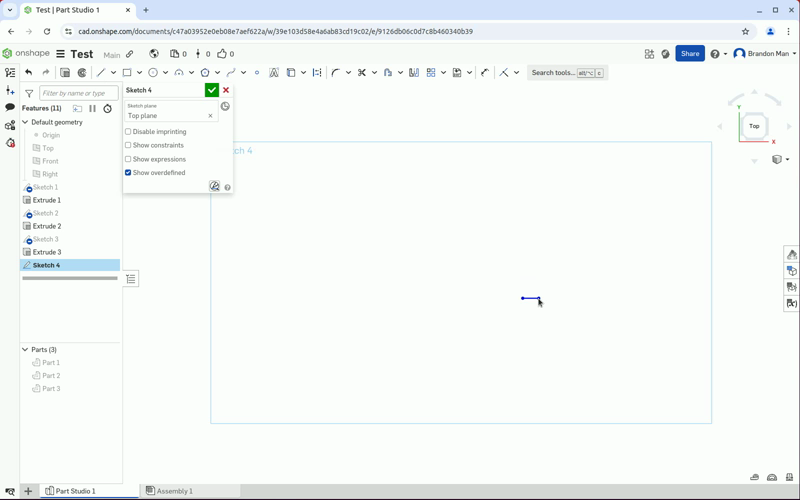
mouse_move(538, 298)
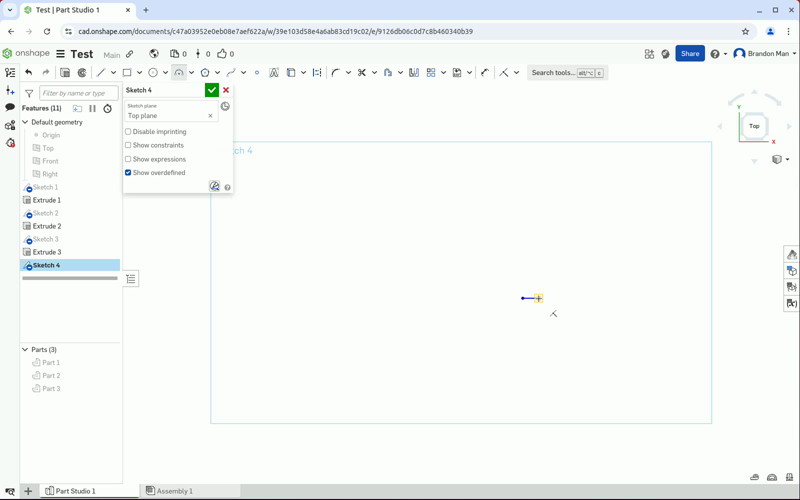
click(538, 298)
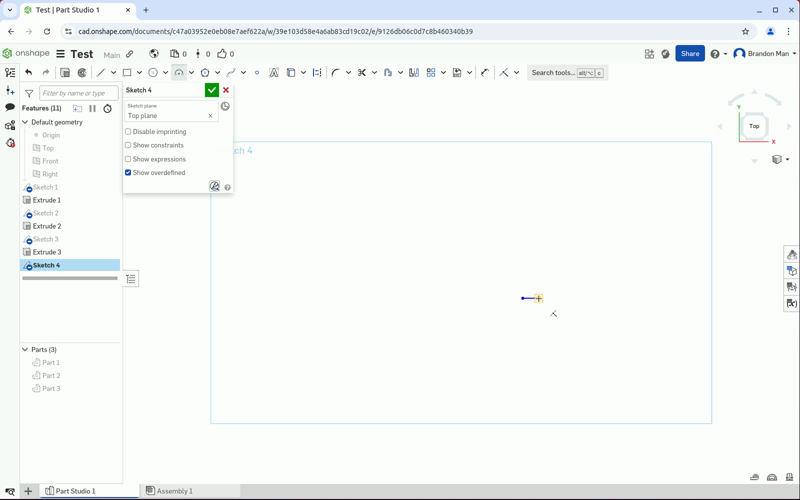
key_down(shift)
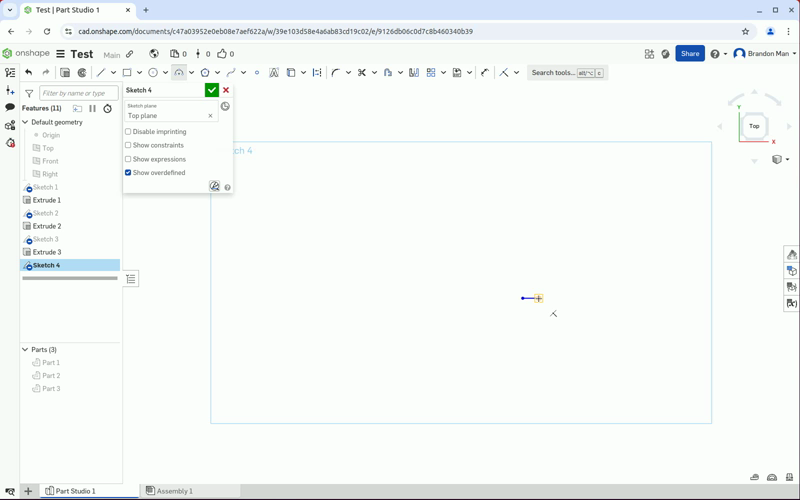
mouse_move(538, 267)
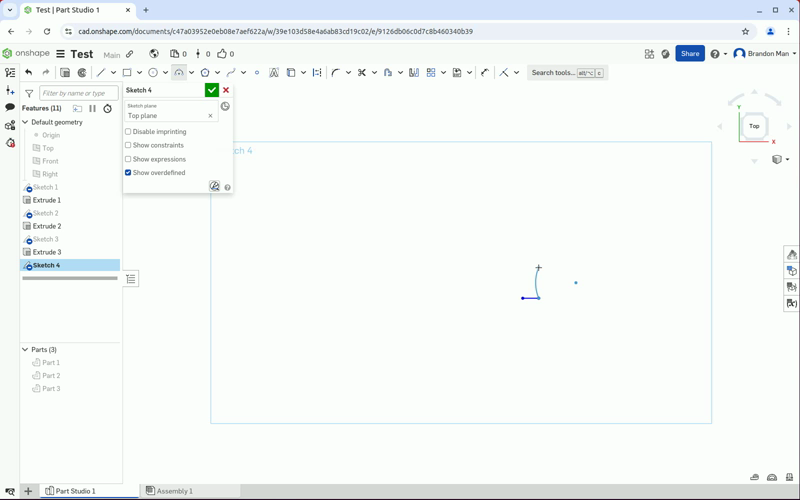
click(538, 267)
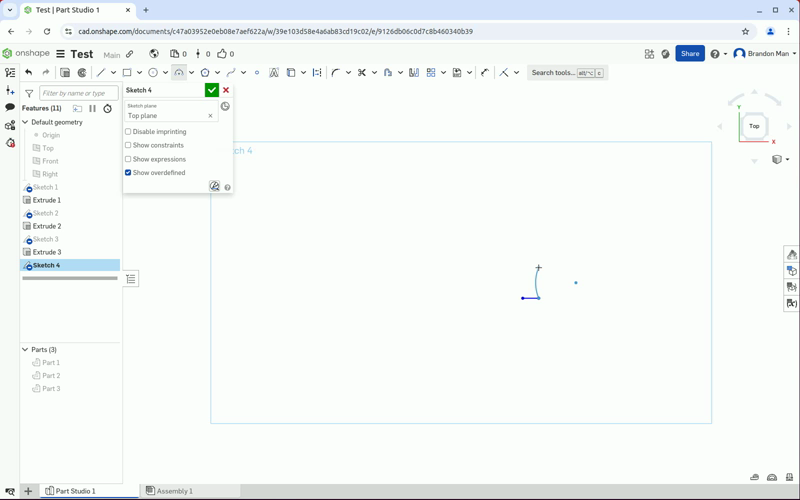
mouse_move(554, 282)
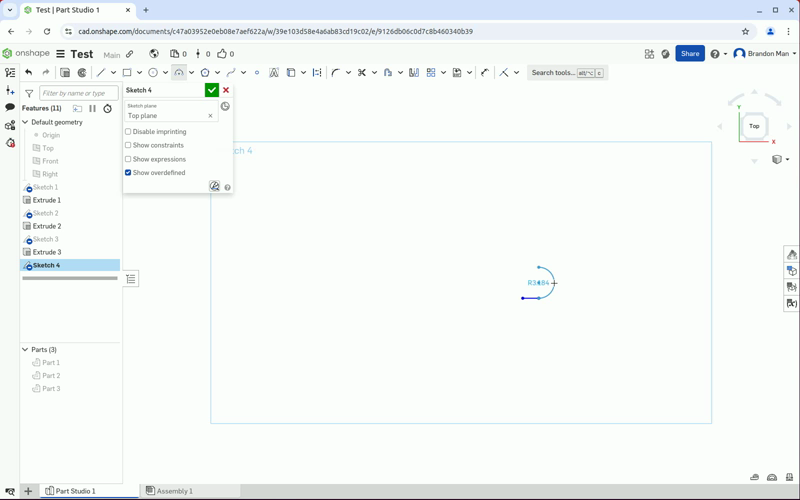
click(554, 282)
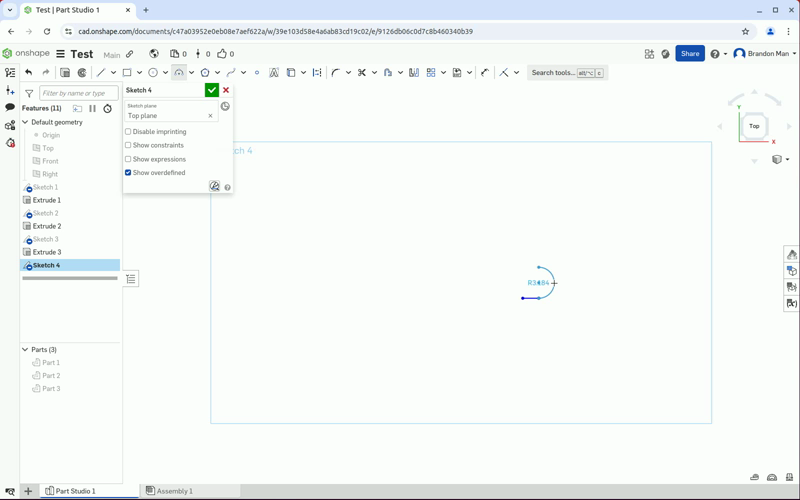
key_up(shift)
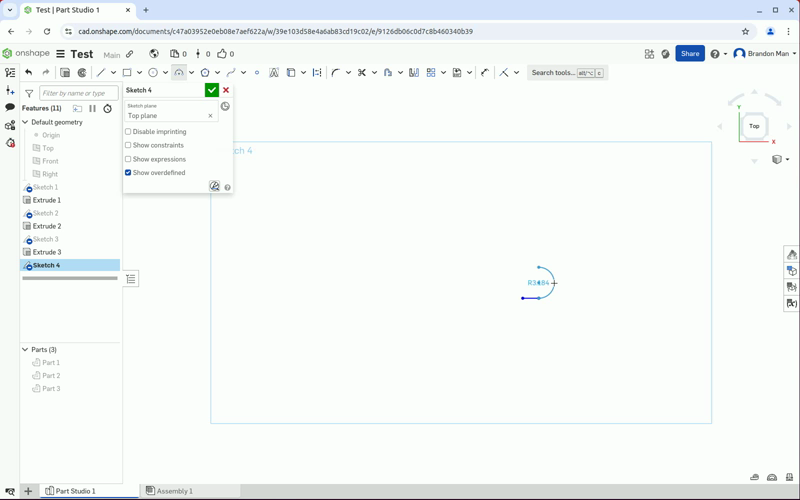
key(esc)
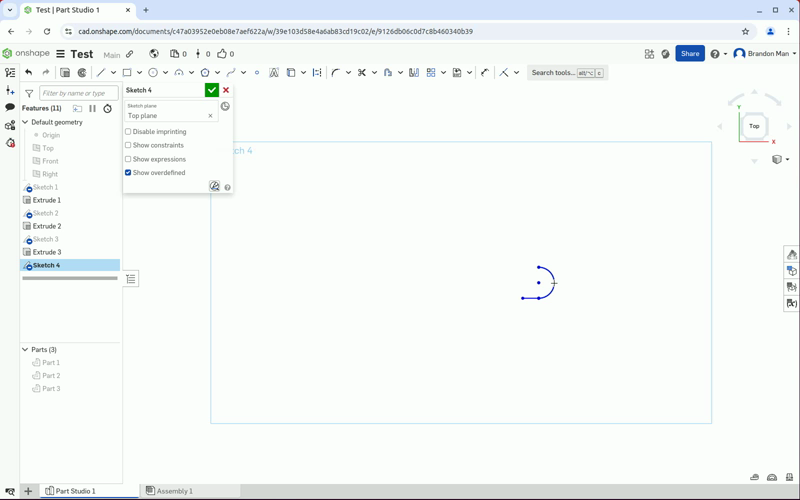
key(l)
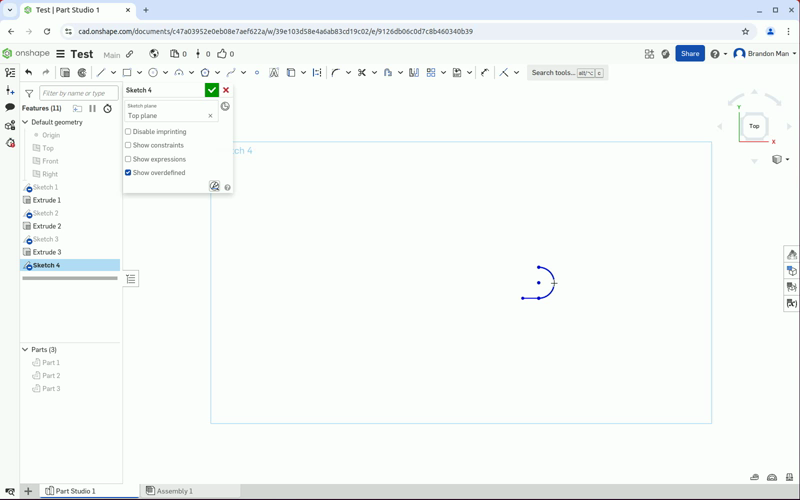
mouse_move(538, 267)
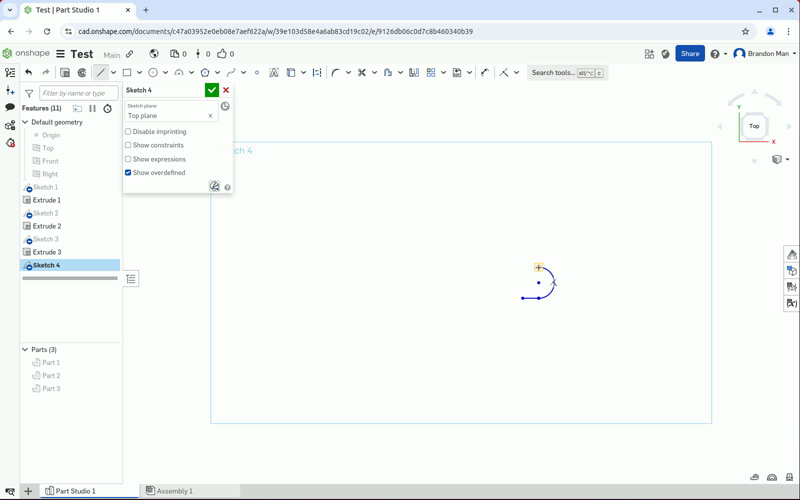
click(538, 267)
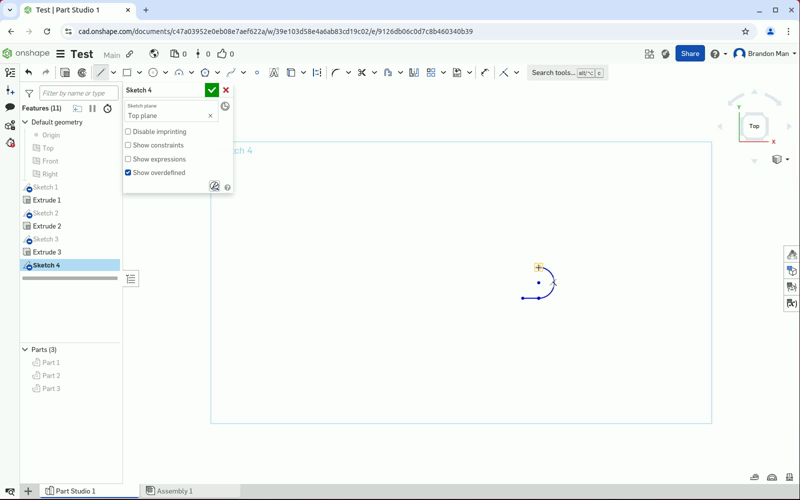
key_down(shift)
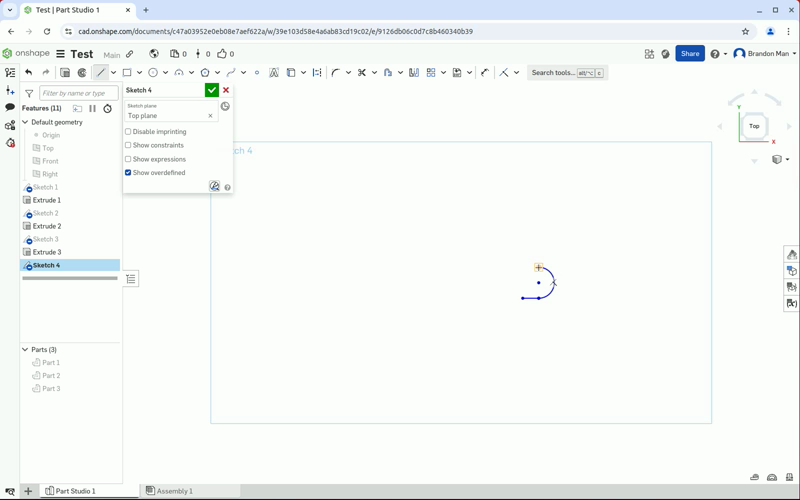
mouse_move(568, 267)
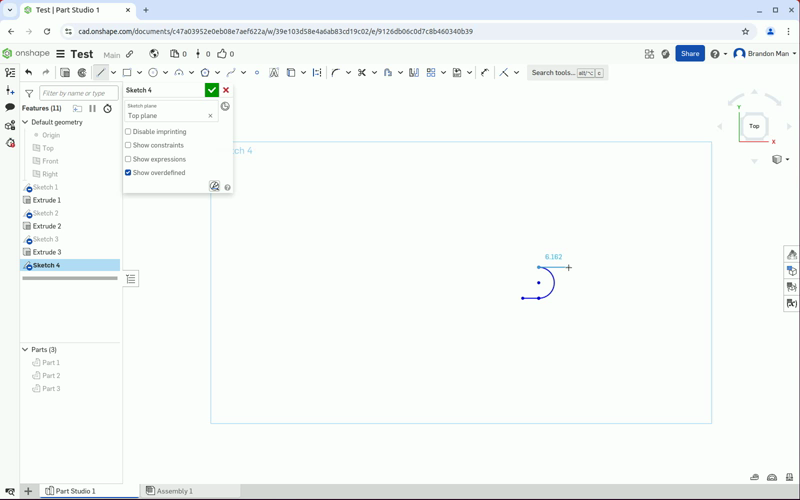
mouse_move(522, 267)
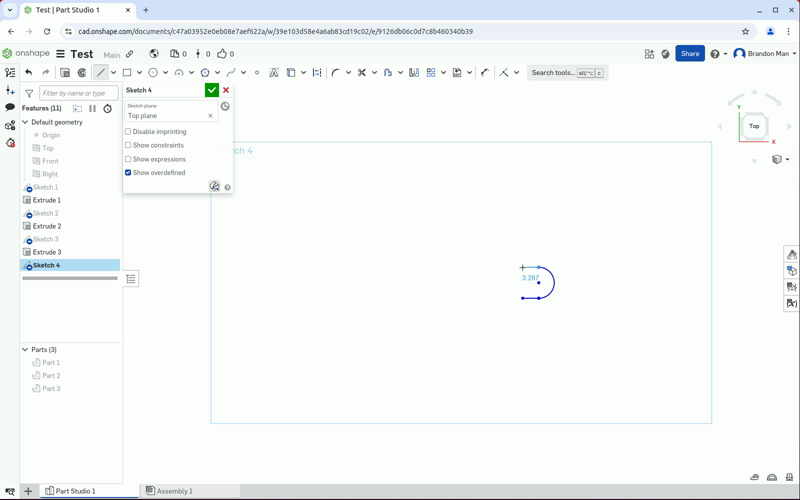
click(522, 267)
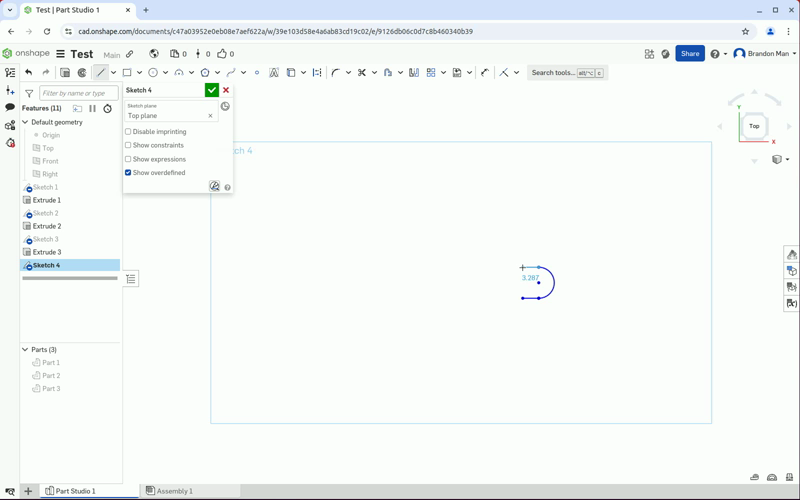
key_up(shift)
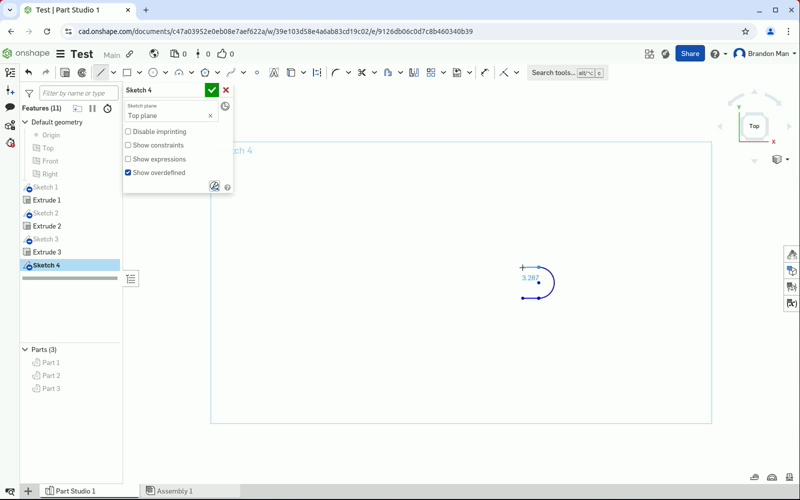
mouse_move(552, 267)
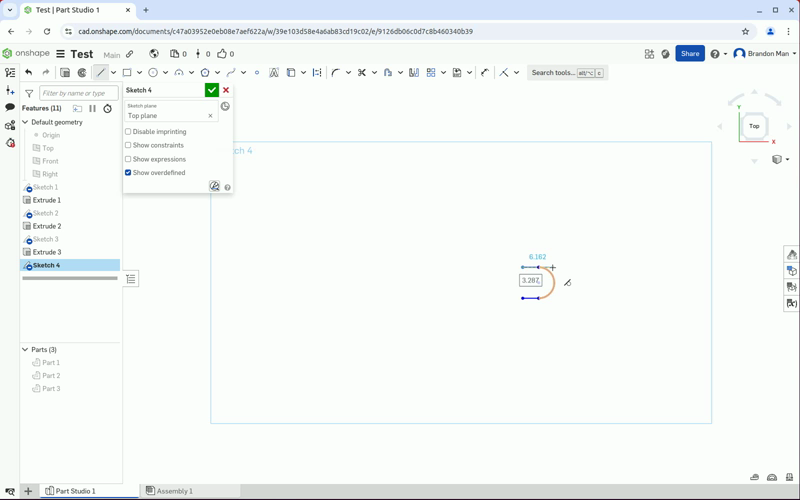
key_down(shift)
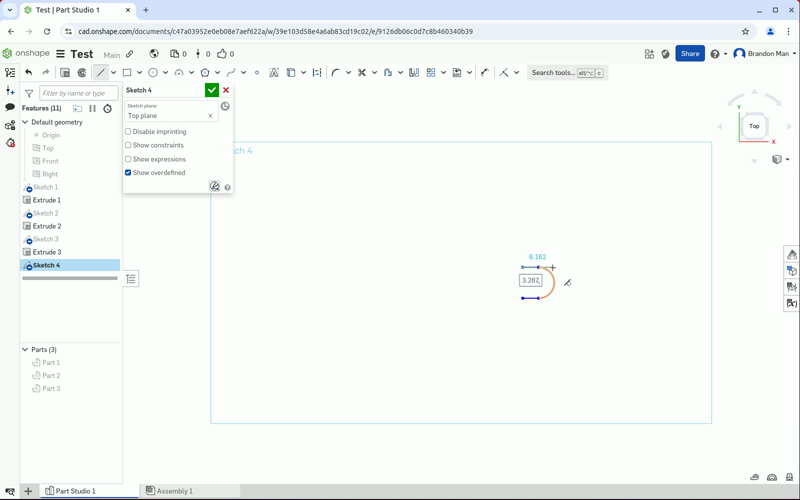
mouse_move(522, 298)
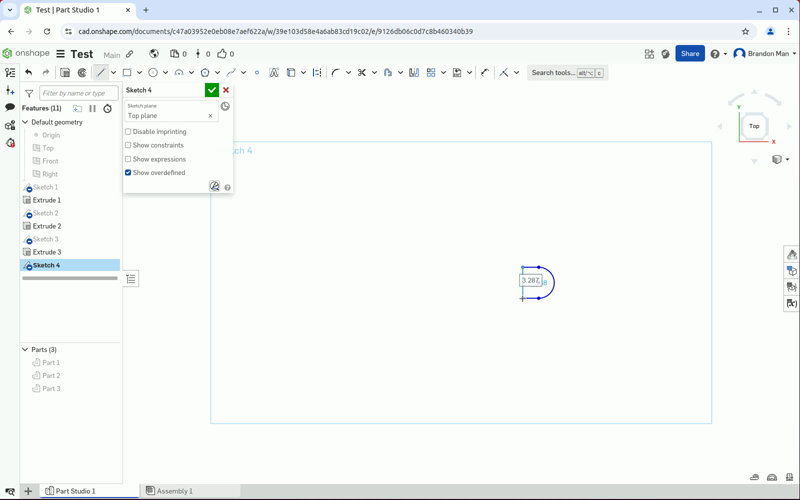
key_up(shift)
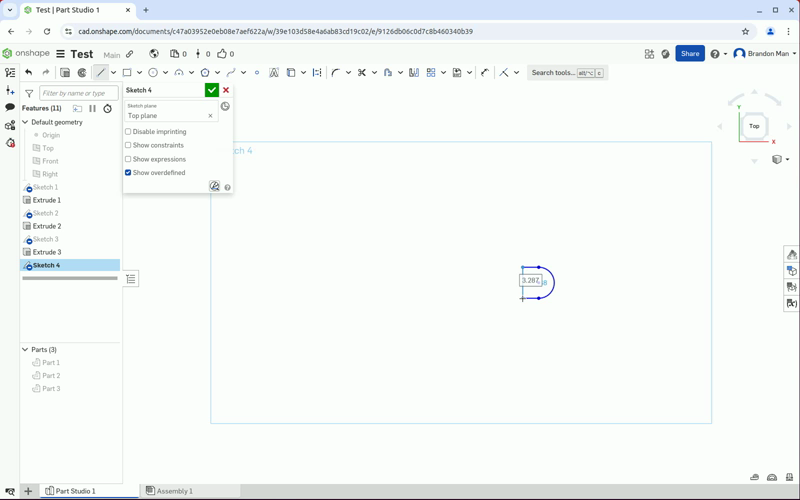
click(522, 298)
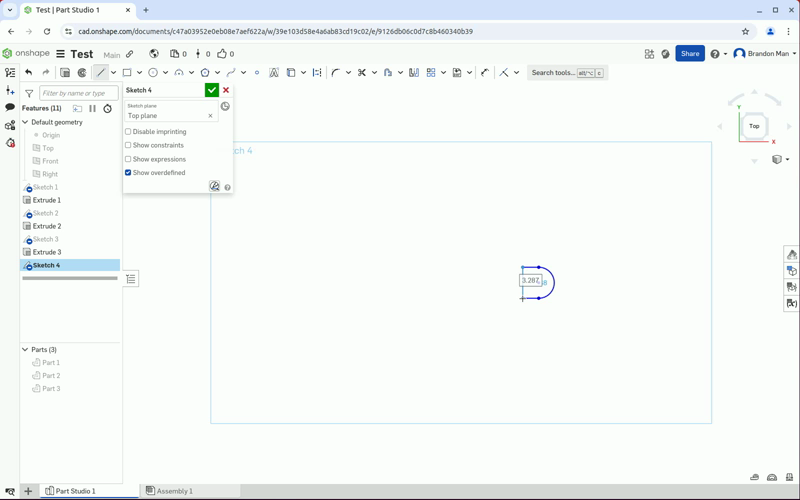
key(esc)
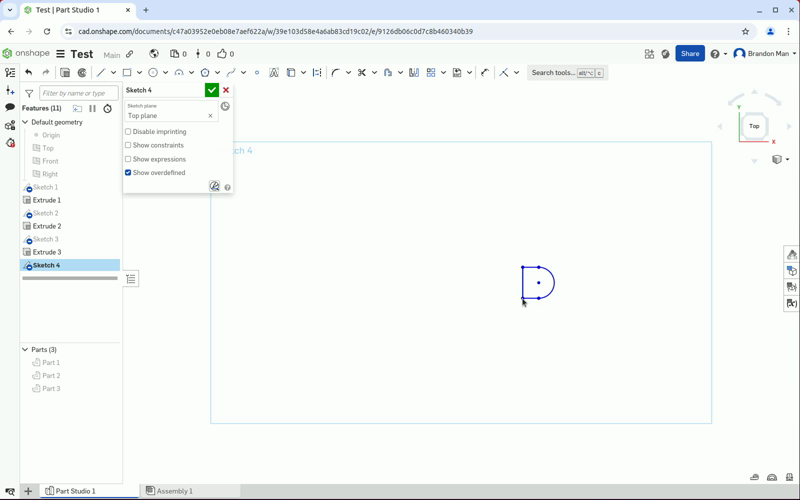
key(c)
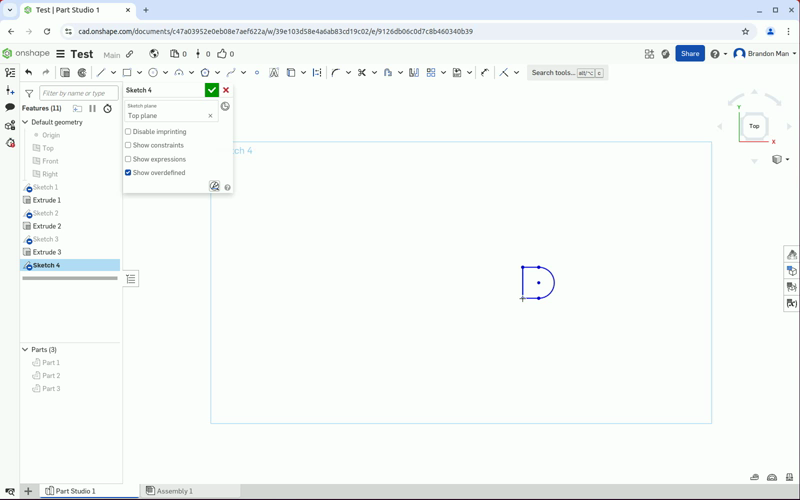
key_down(shift)
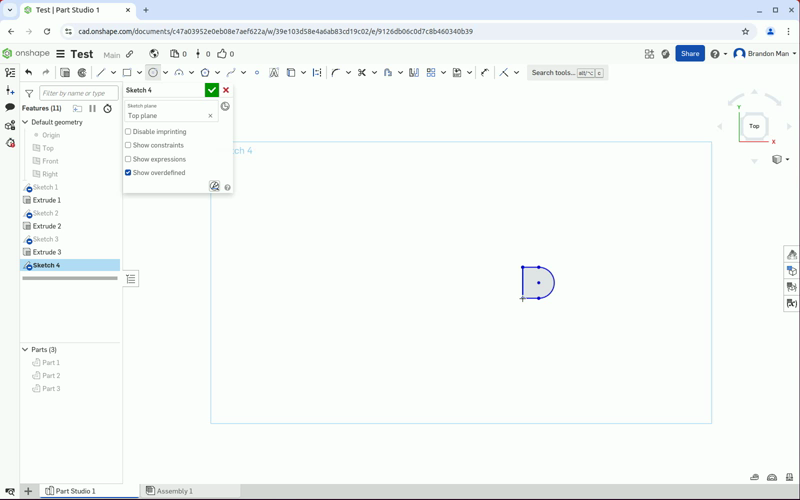
mouse_move(538, 282)
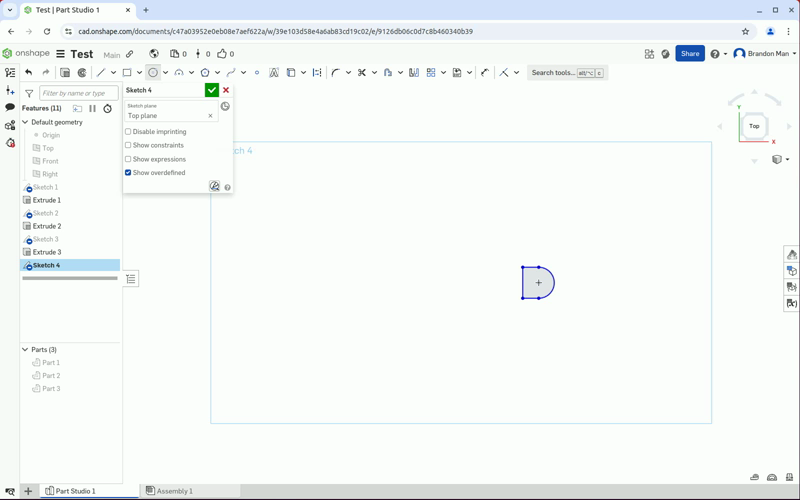
click(538, 282)
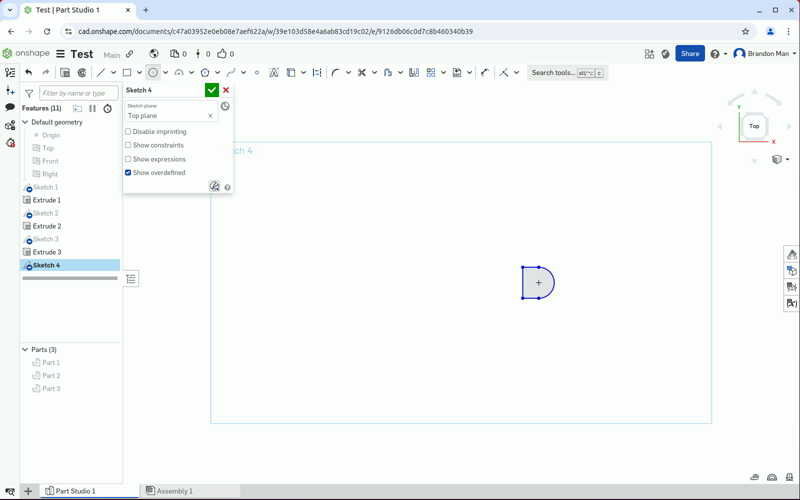
key_up(shift)
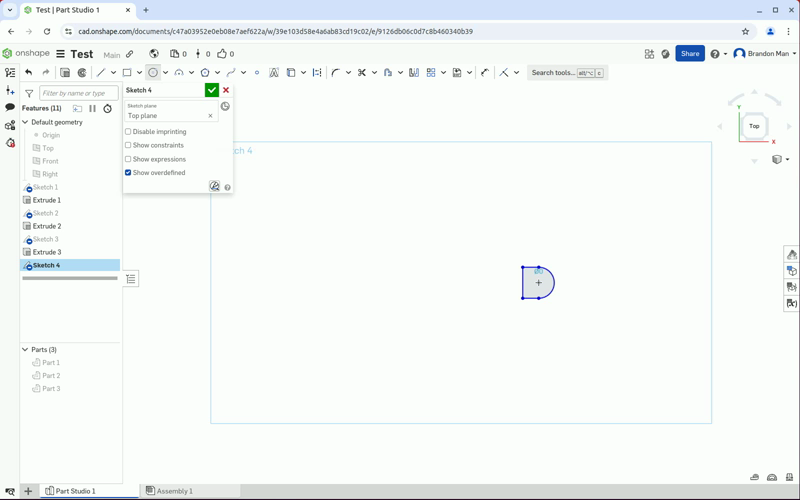
mouse_move(546, 282)
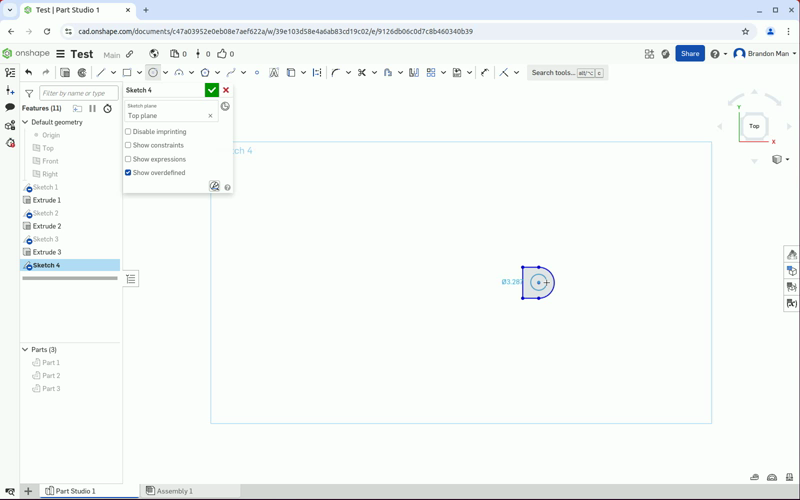
click(546, 282)
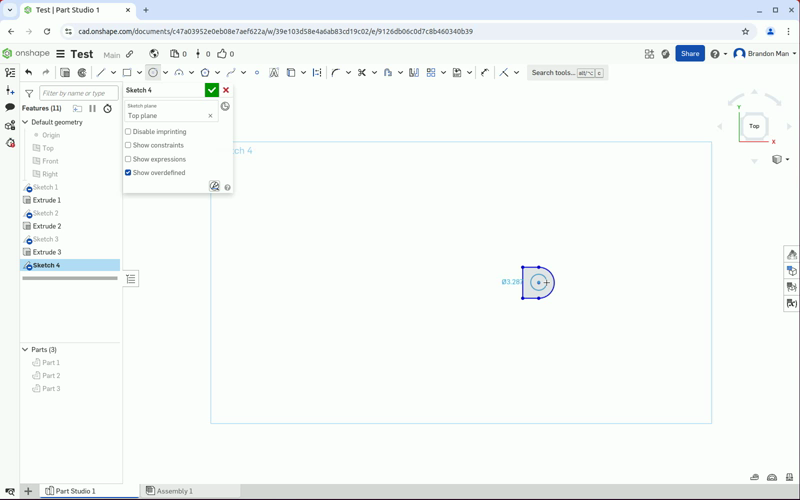
key(esc)
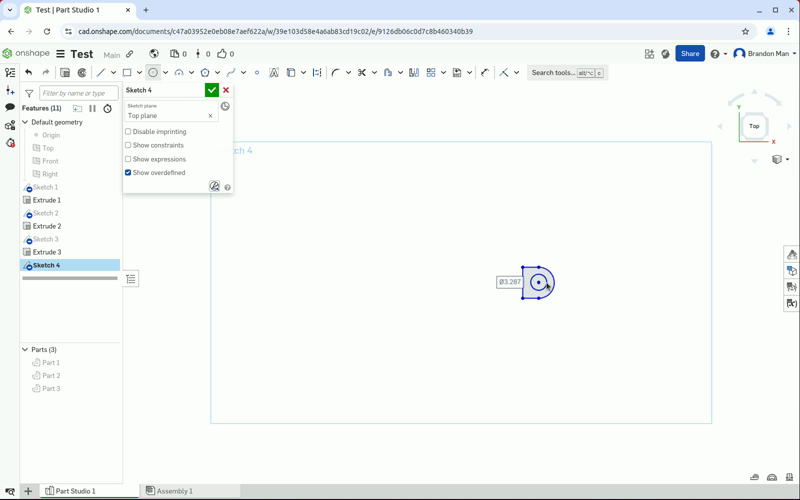
mouse_move(524, 267)
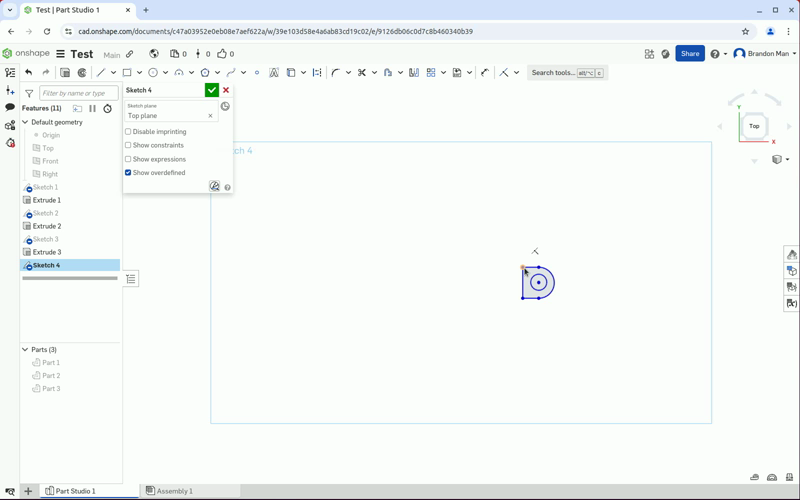
scroll(6)
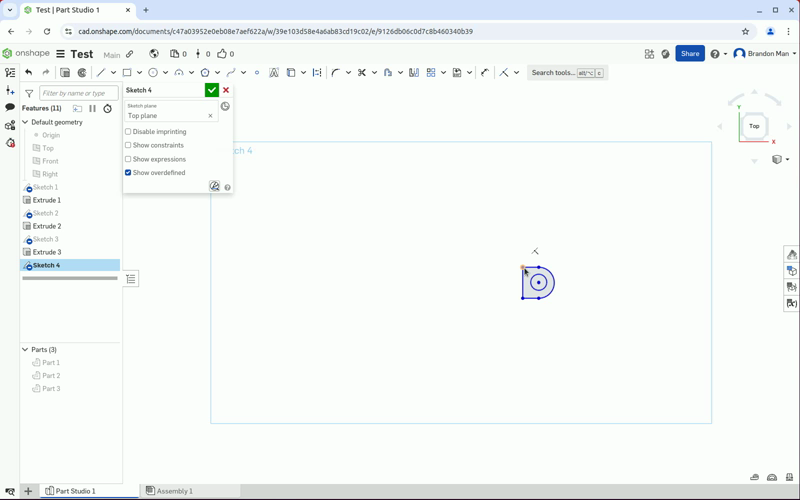
scroll(6)
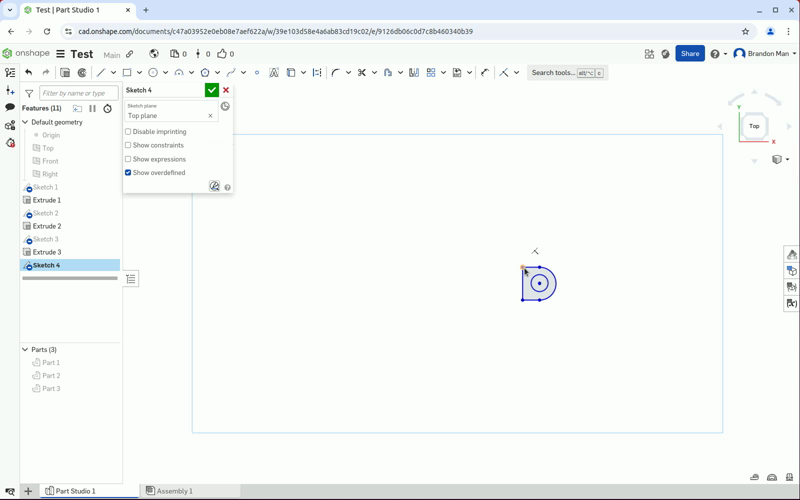
scroll(6)
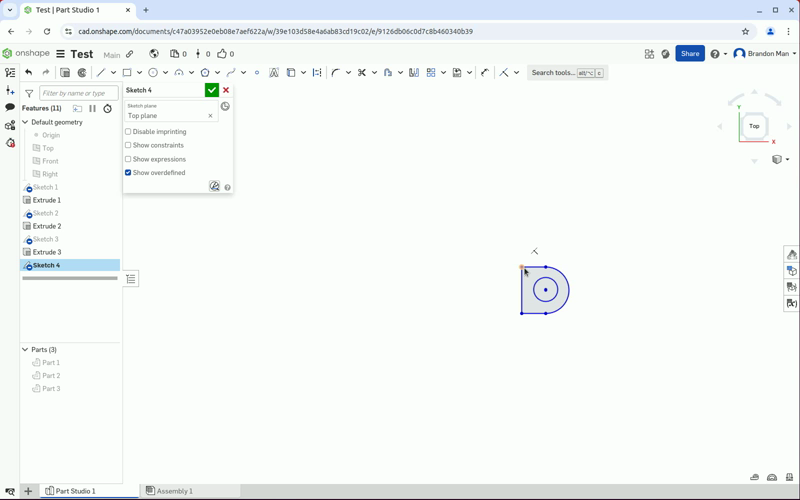
scroll(6)
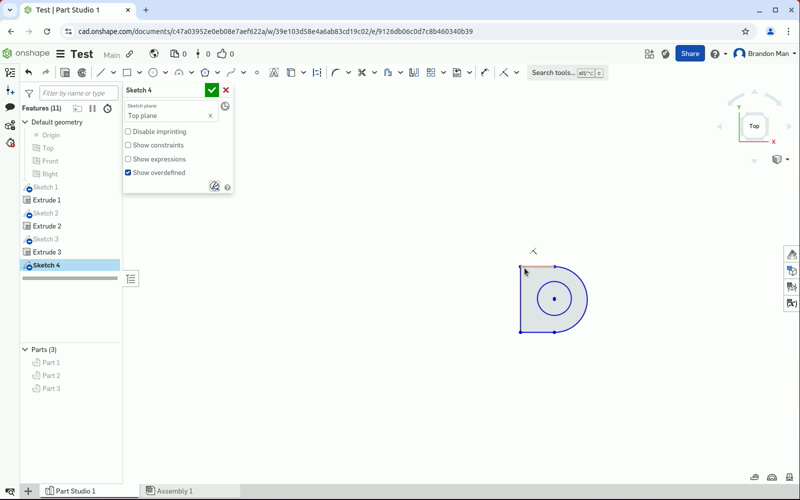
scroll(6)
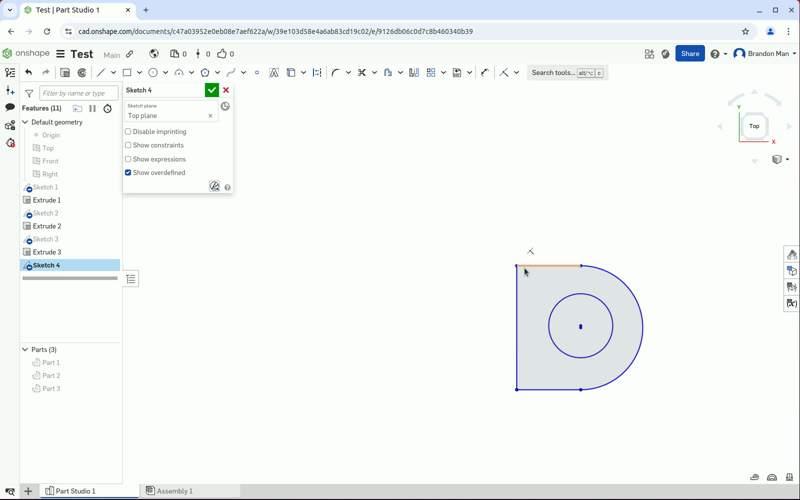
scroll(6)
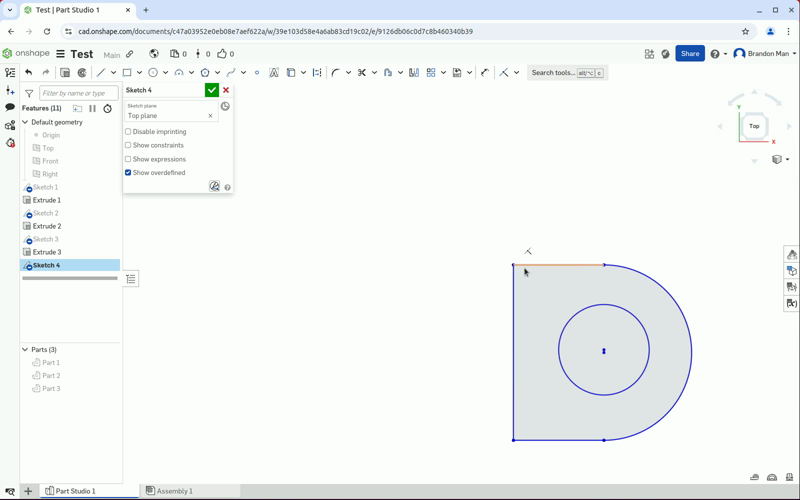
scroll(6)
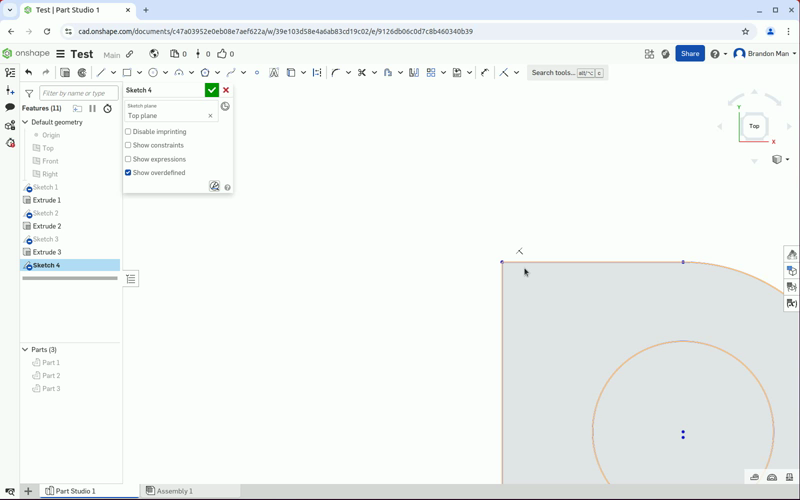
click(524, 267)
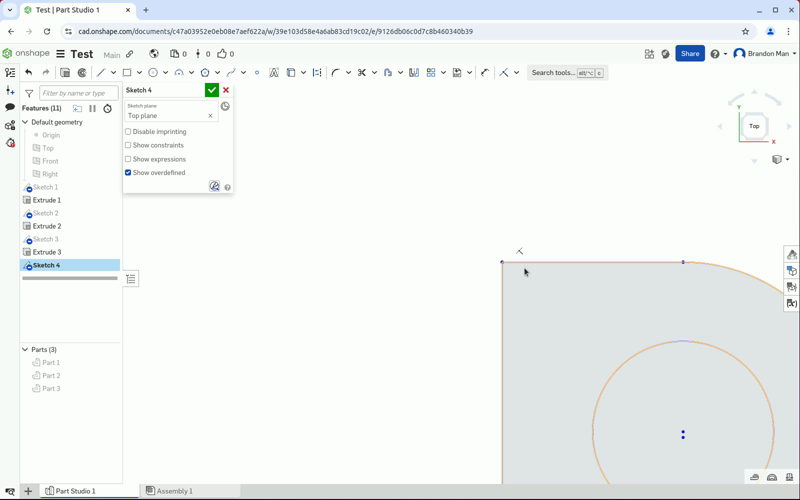
scroll(-6)
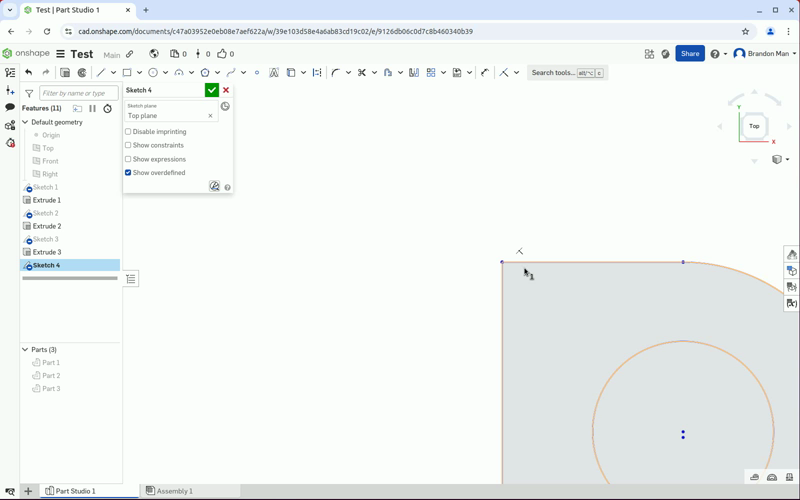
scroll(-6)
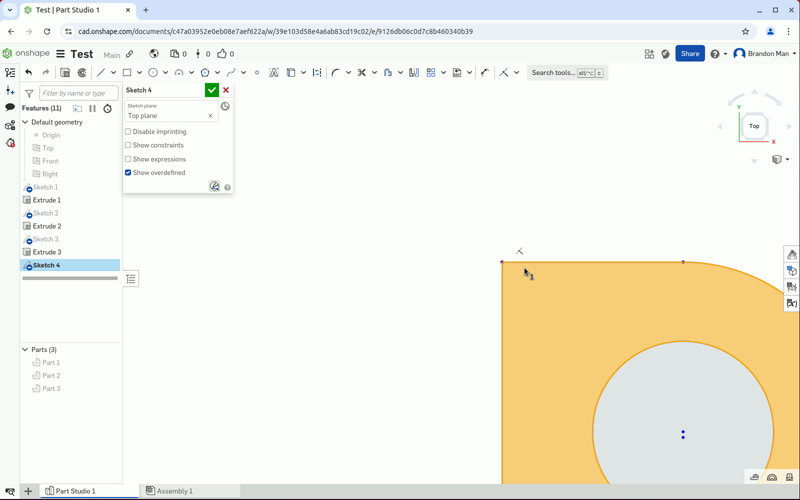
scroll(-6)
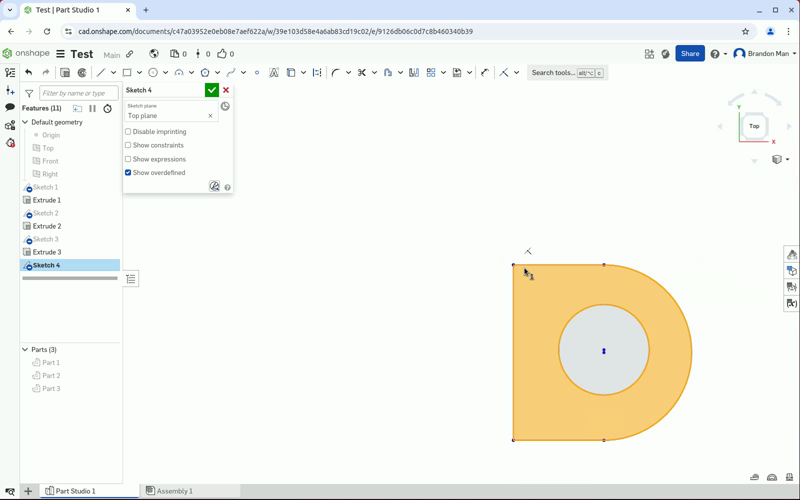
scroll(-6)
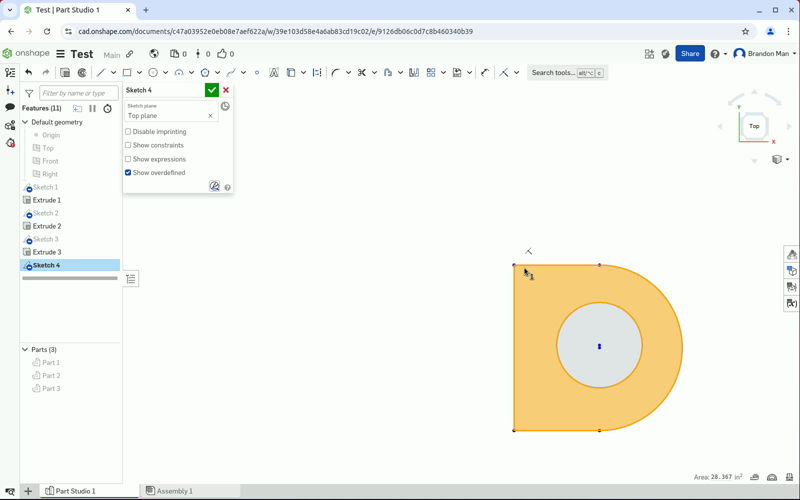
scroll(-6)
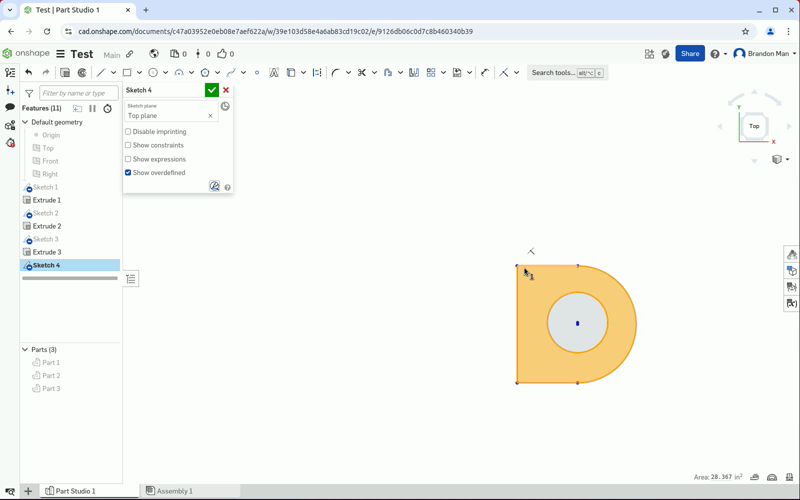
scroll(-6)
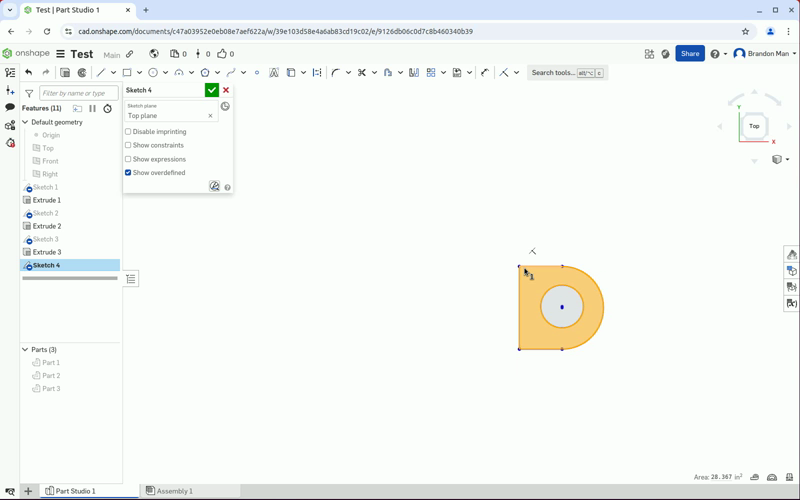
scroll(-6)
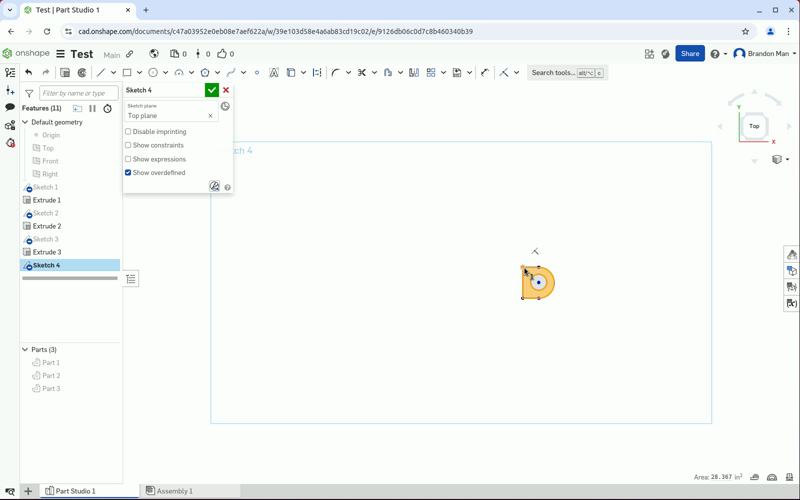
mouse_move(73, 352)
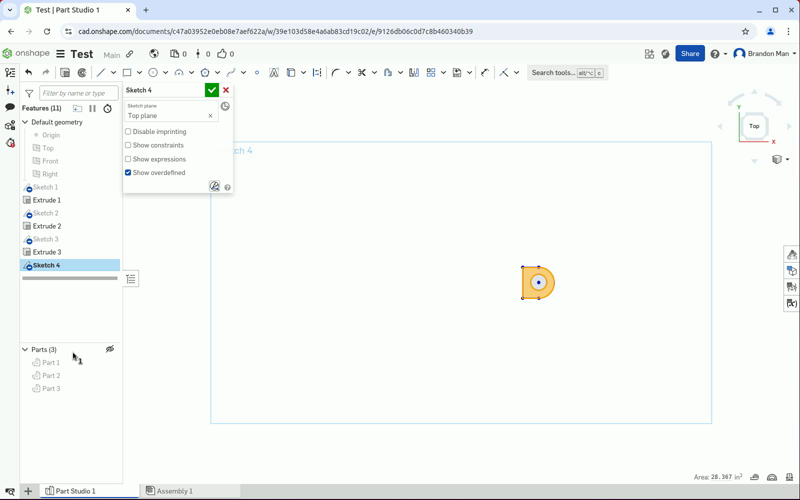
key(shift+y)
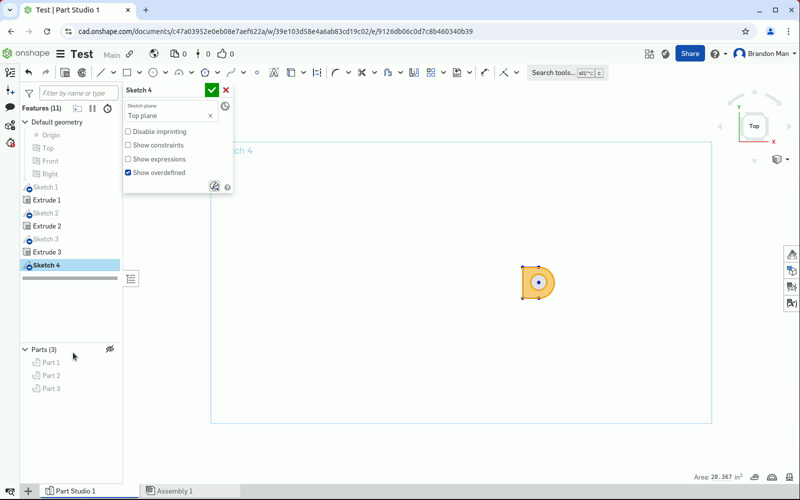
key(shift+e)
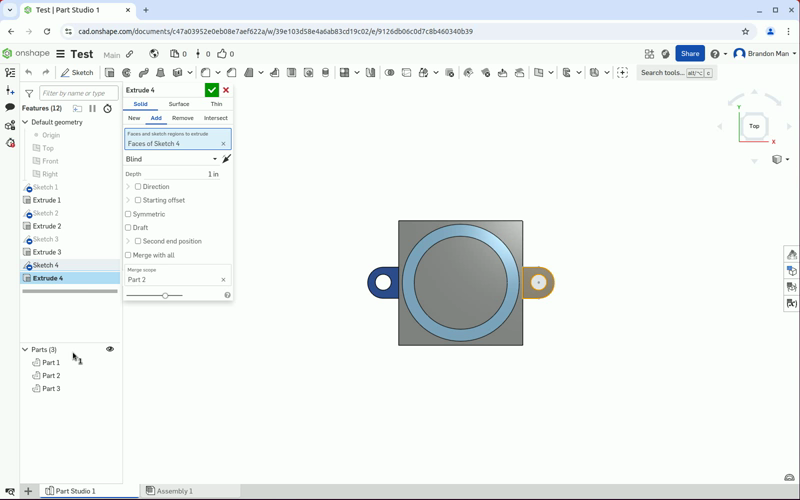
mouse_move(143, 106)
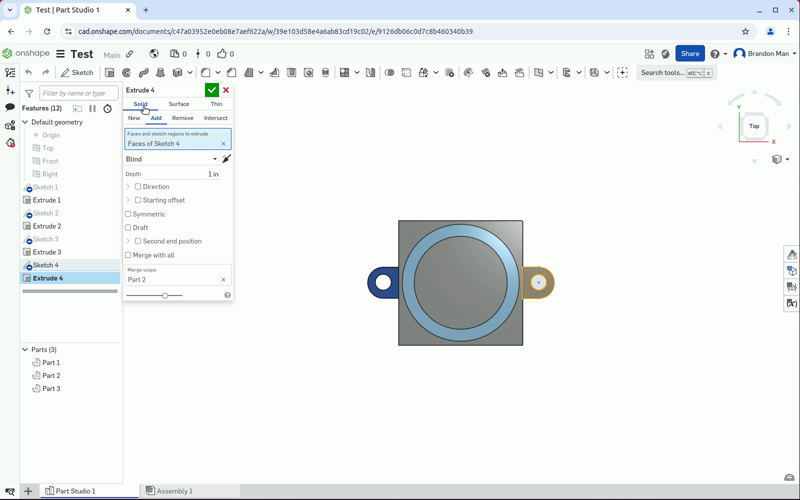
click(143, 106)
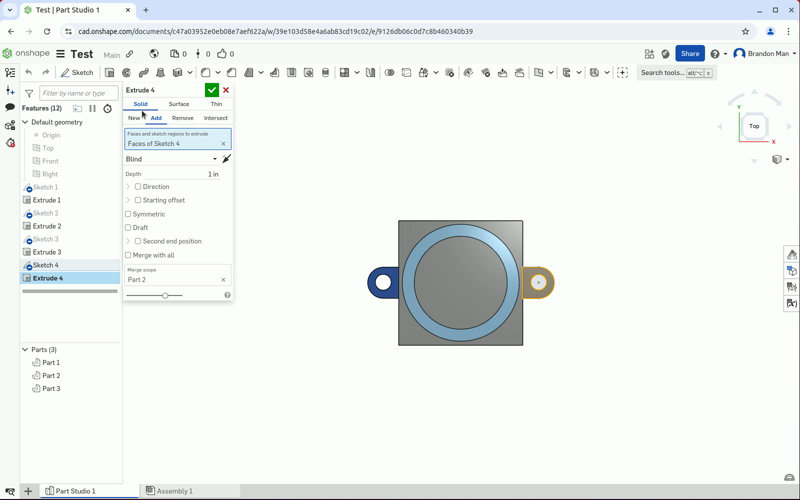
mouse_move(137, 120)
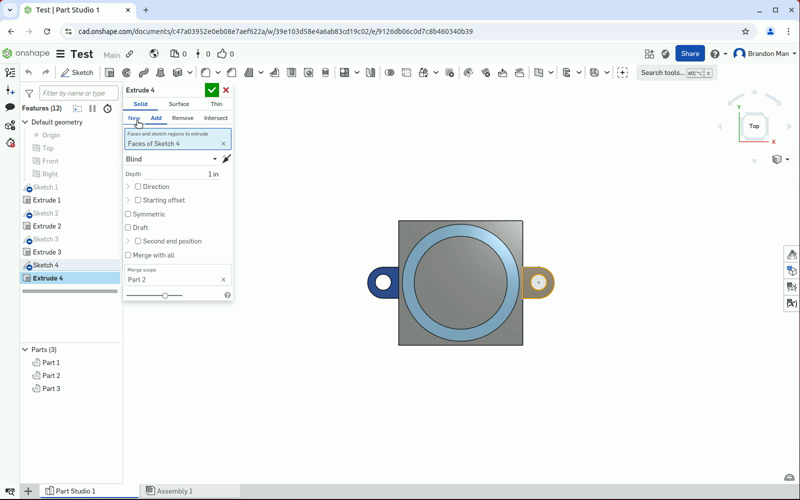
click(137, 120)
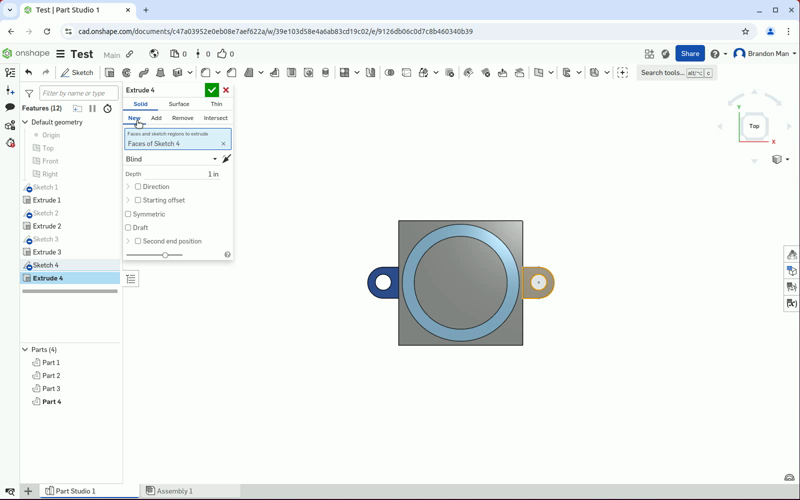
key(tab, 4)
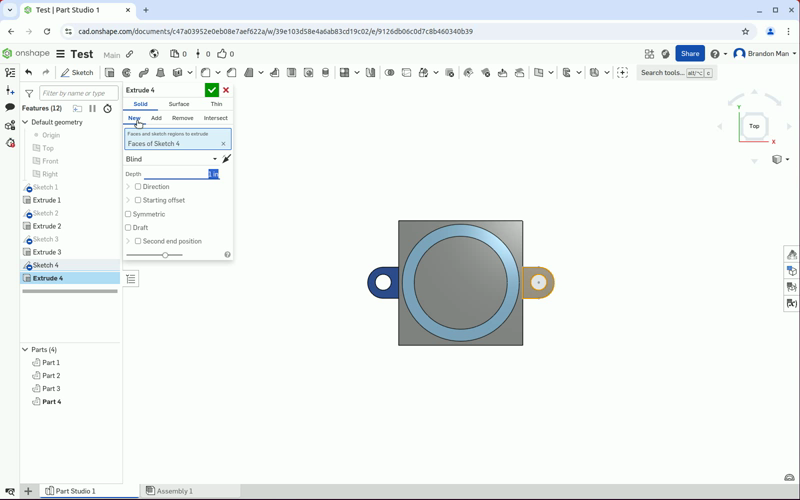
text(6.258)
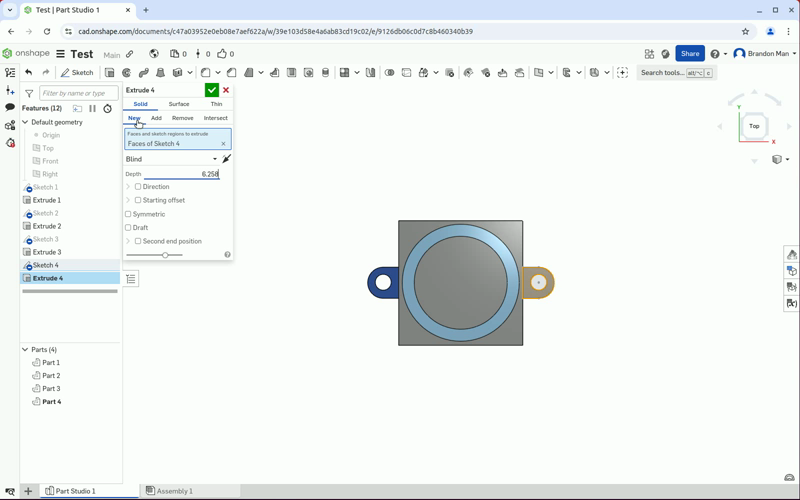
key(enter)
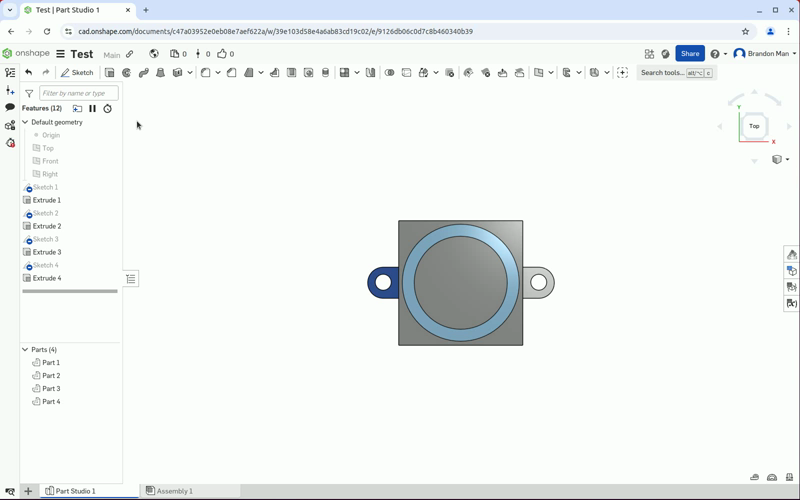
key(shift+h)
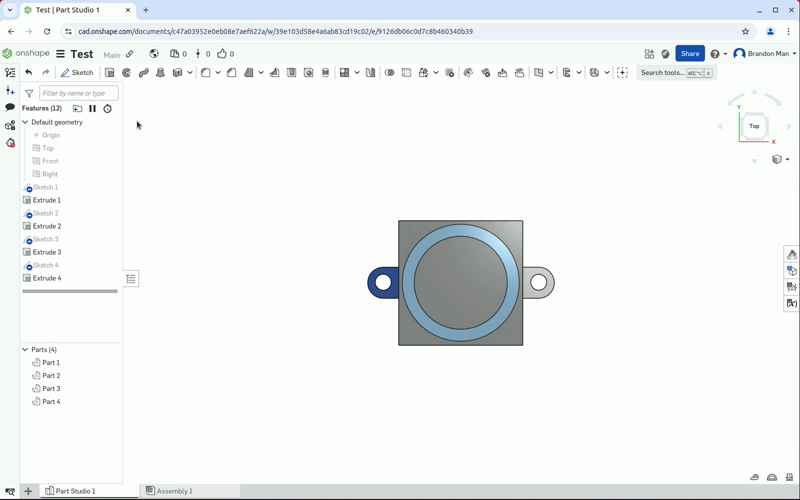
key(shift+h)
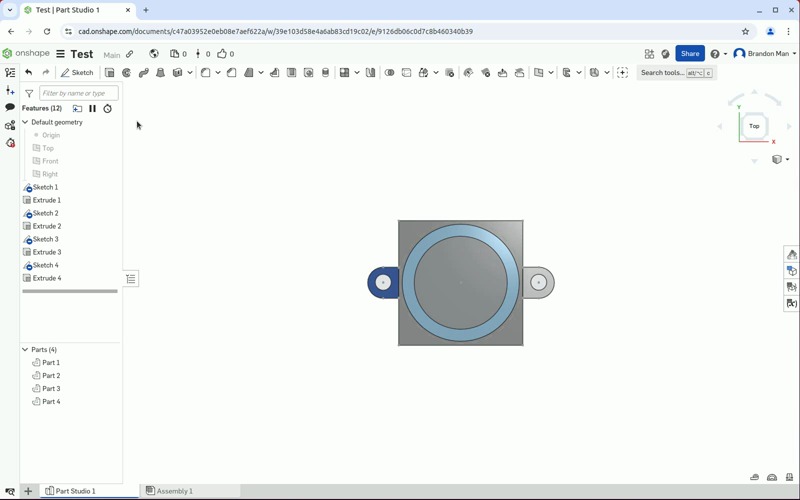
key(shift+7)
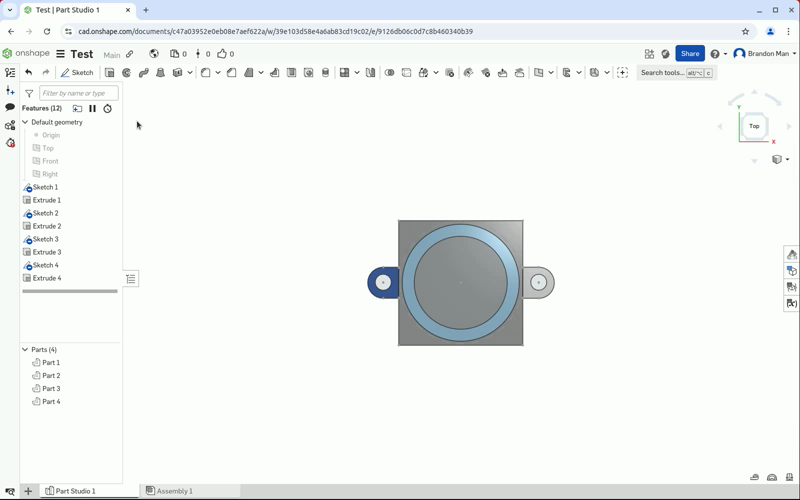
key(up, 3)
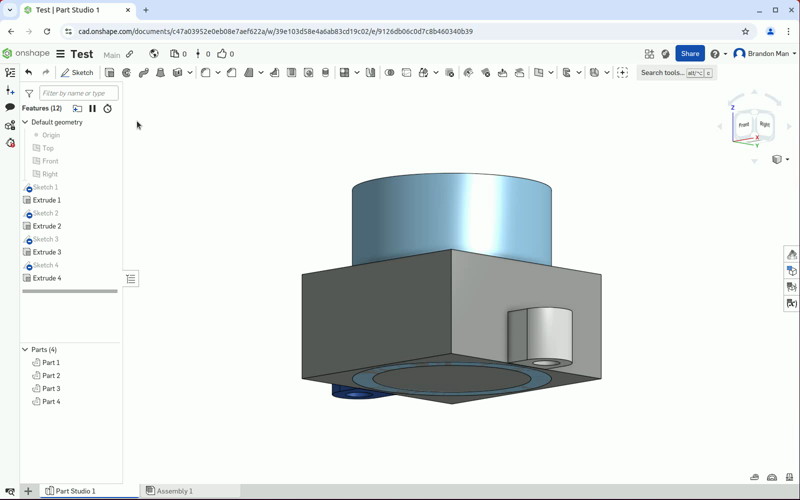
key(left, 3)
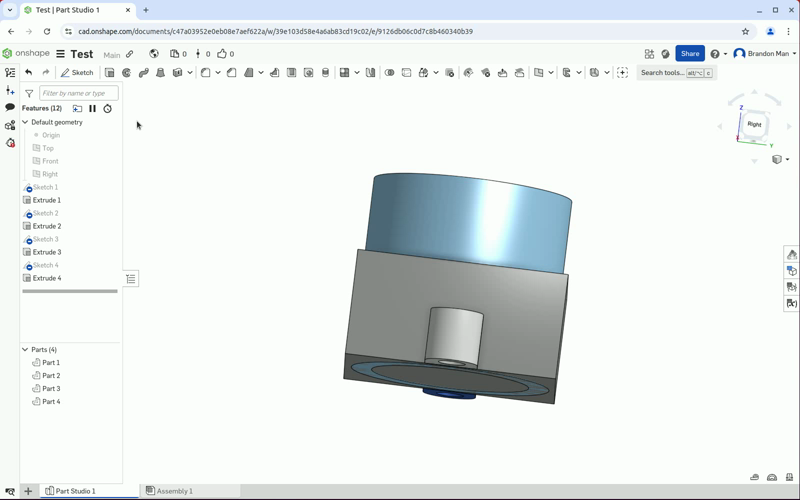
key(right, 3)
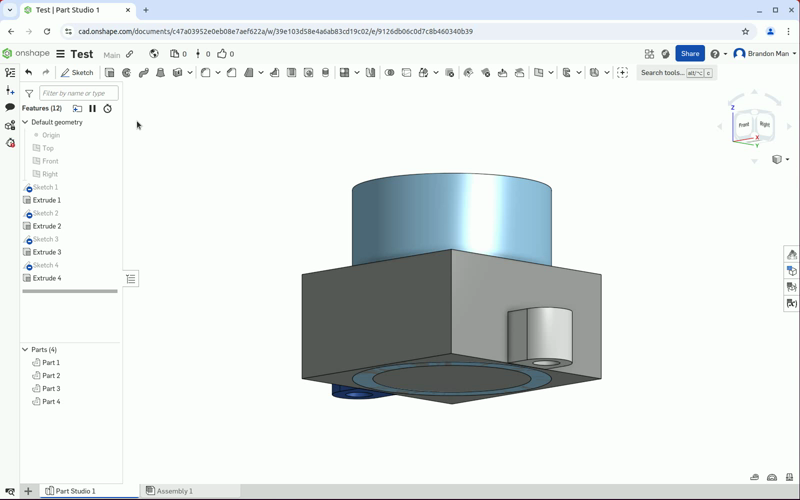
key(down, 3)
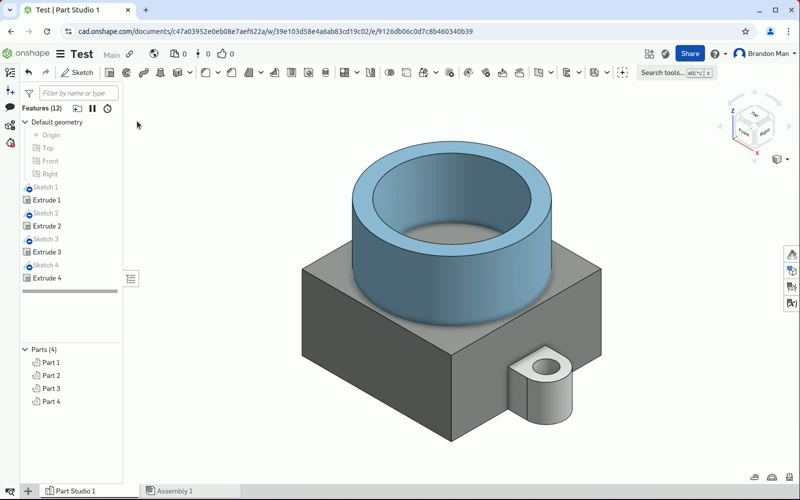
mouse_move(73, 189)
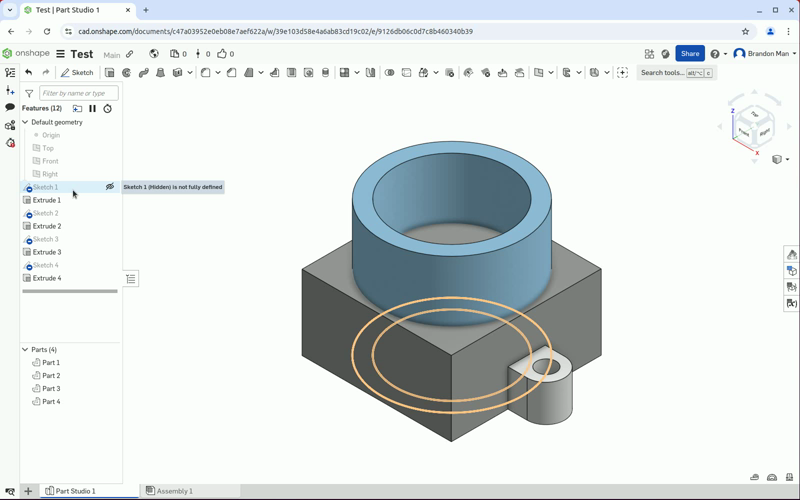
click(73, 189)